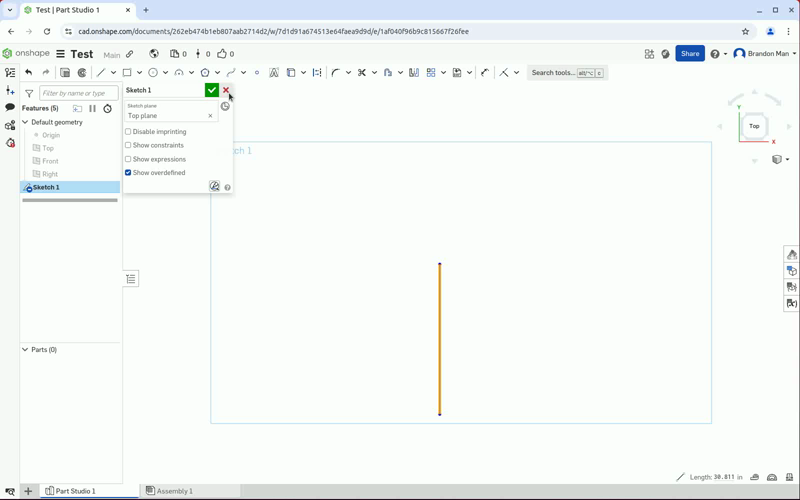
key(shift+h)
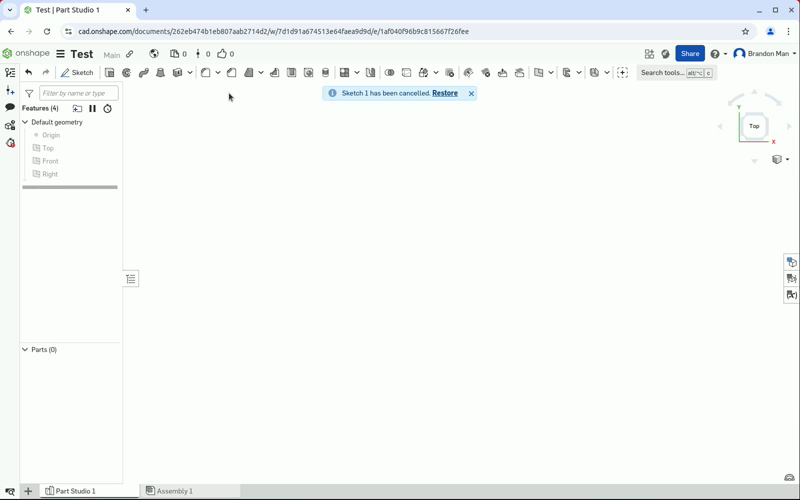
mouse_move(73, 352)
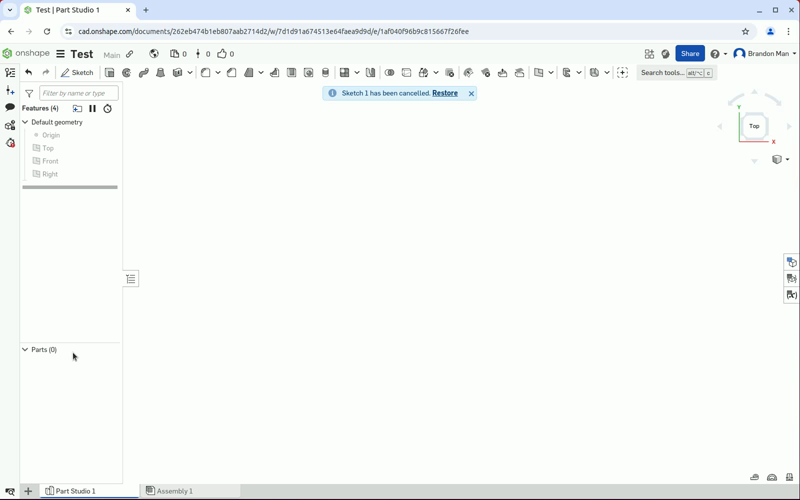
key(y)
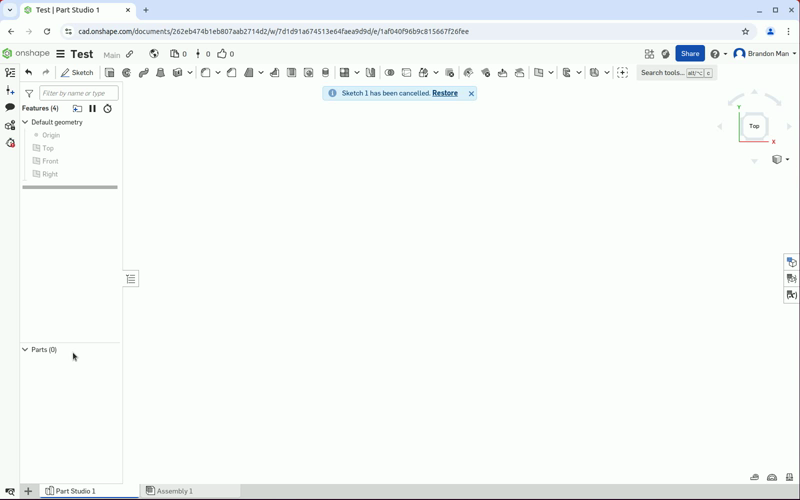
key(shift+p)
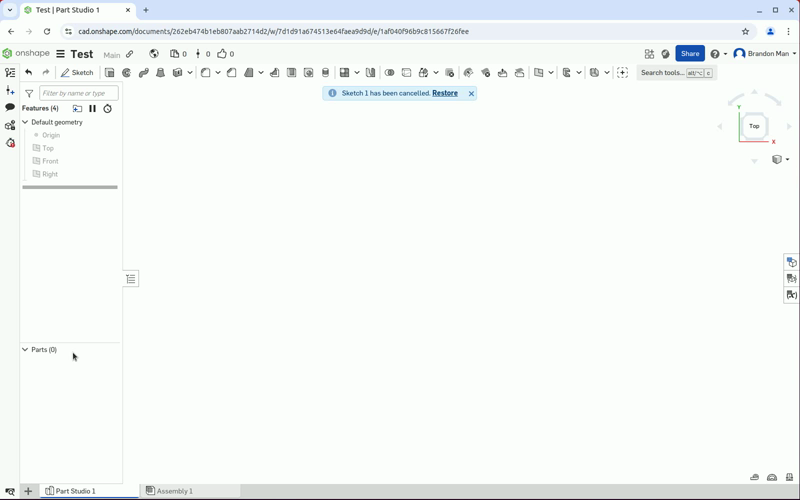
key(space)
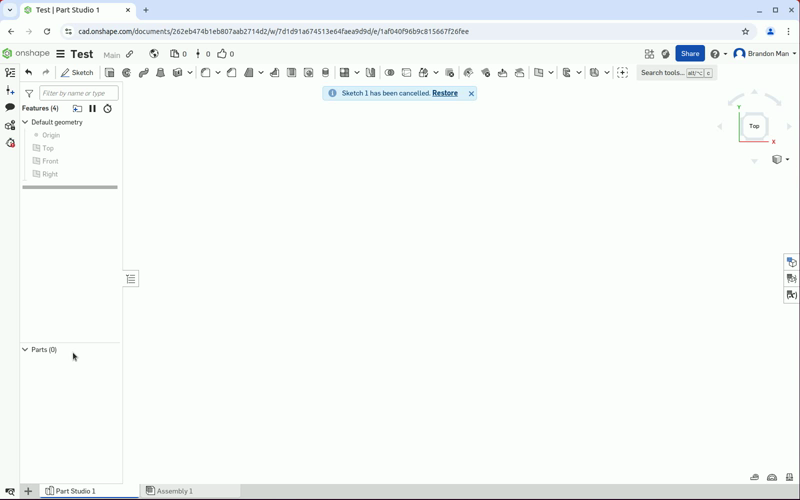
key_down(shift)
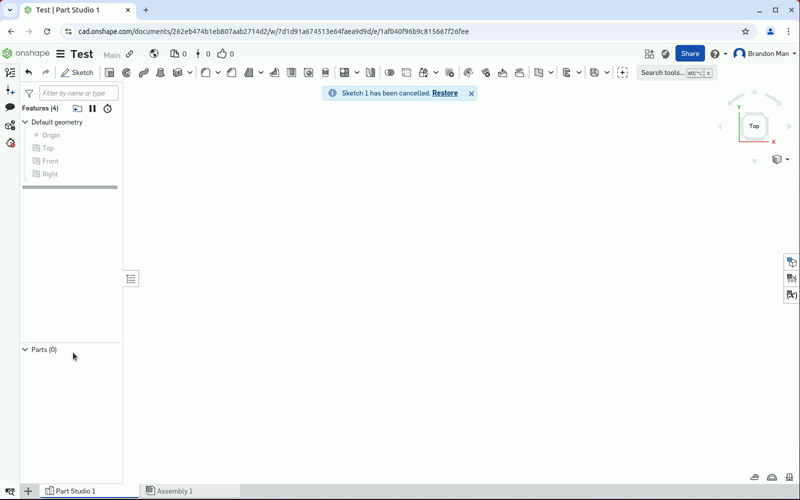
key(up)
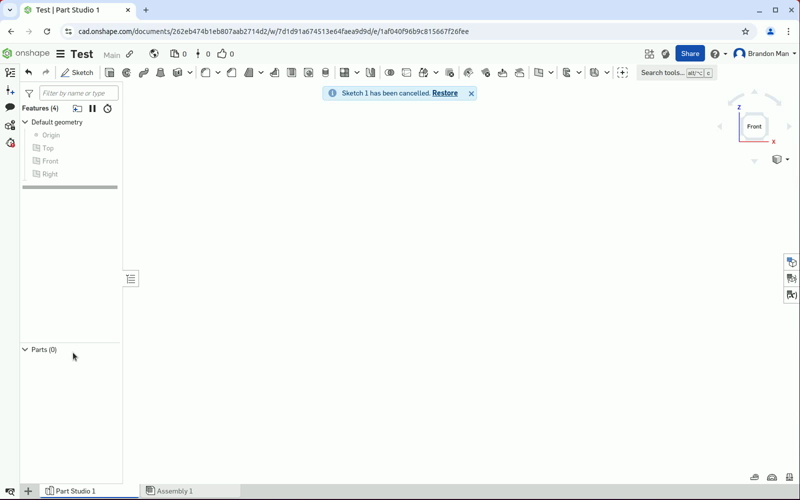
key_up(shift)
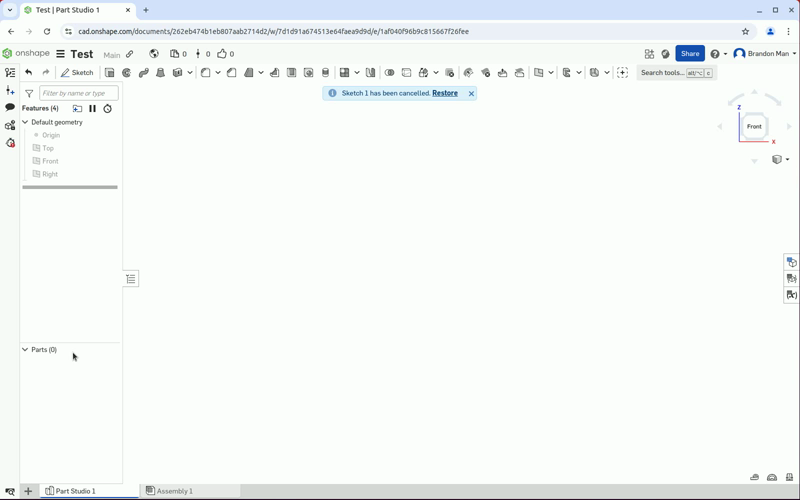
key(space)
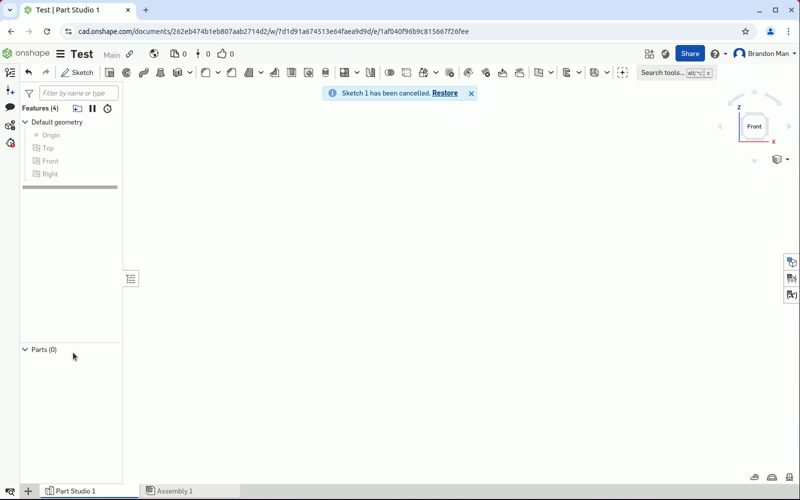
key_down(shift)
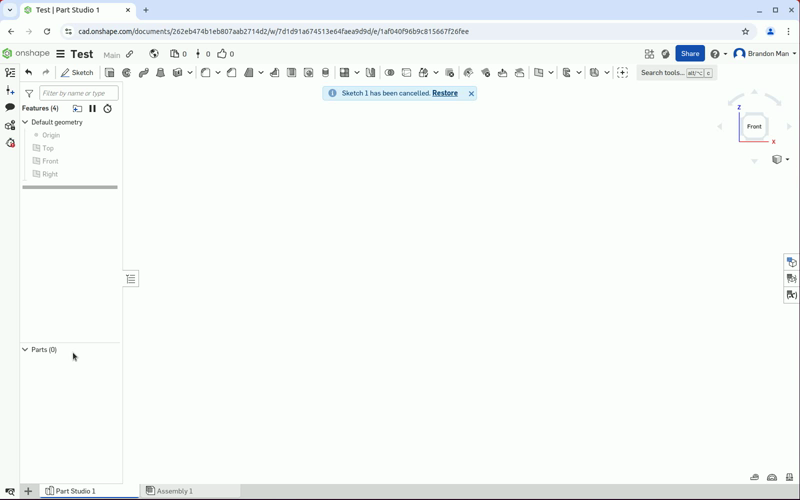
key(left)
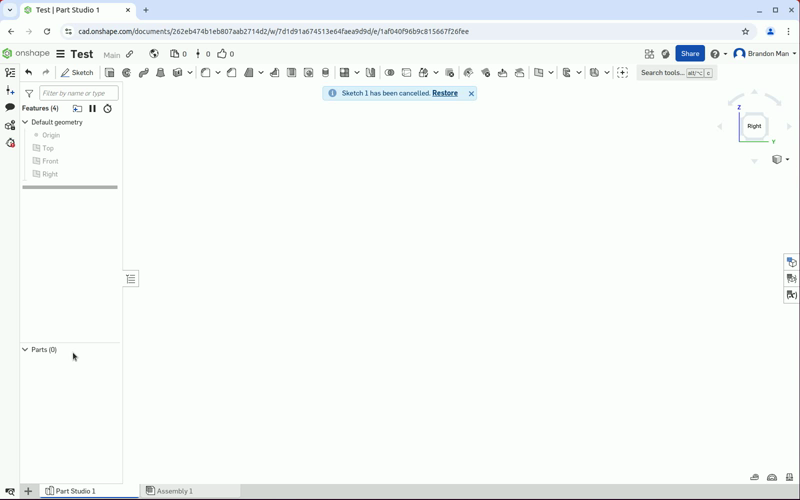
key_up(shift)
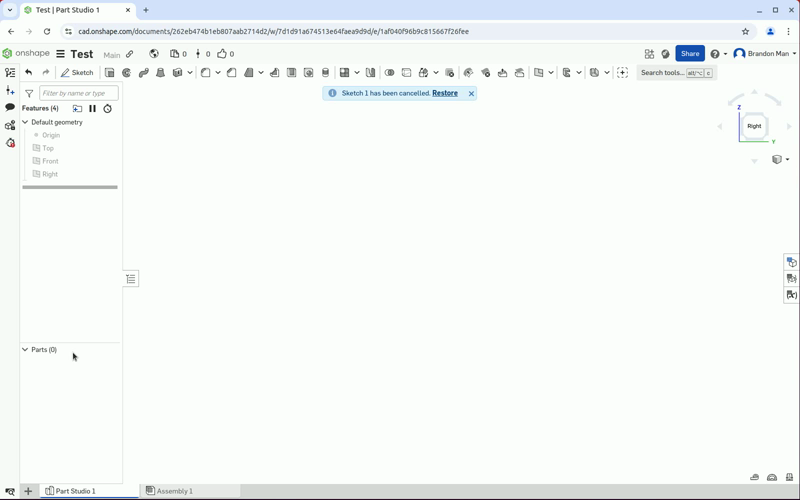
mouse_move(73, 352)
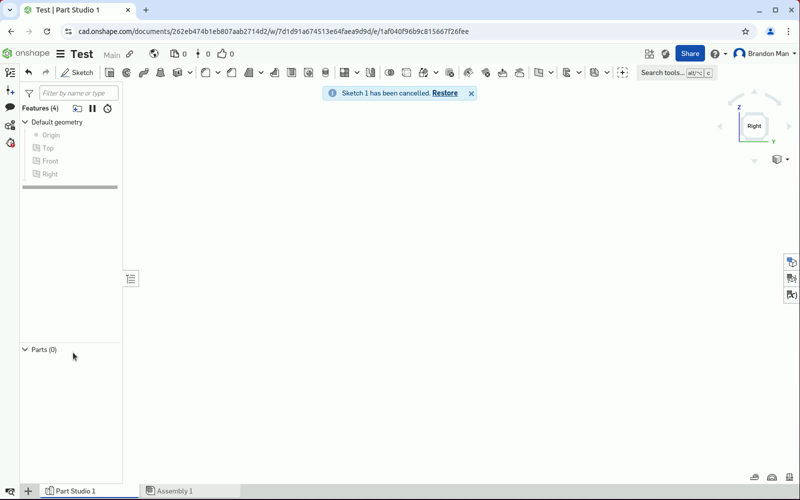
key(shift+y)
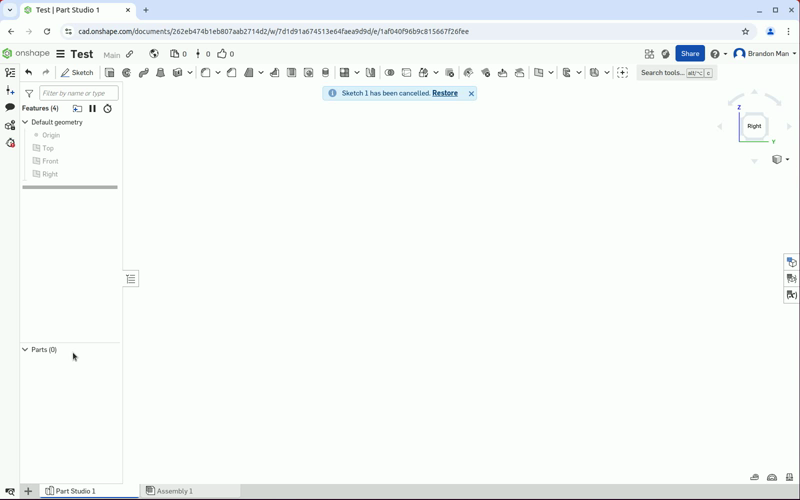
key(shift+s)
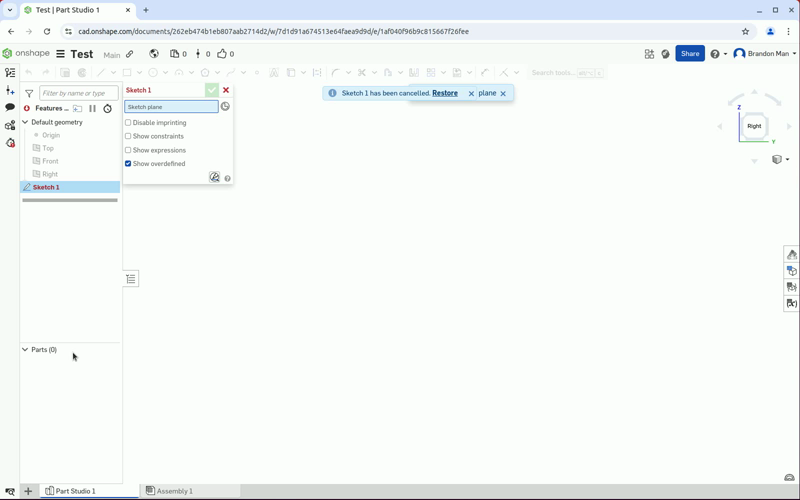
mouse_move(73, 176)
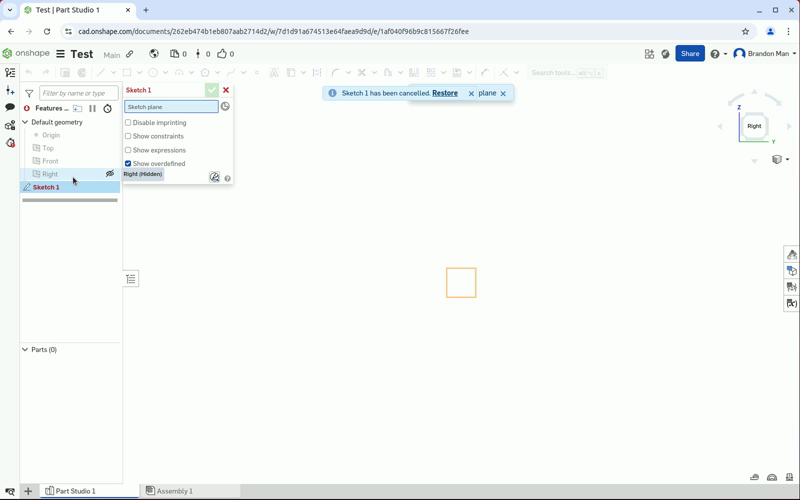
click(73, 176)
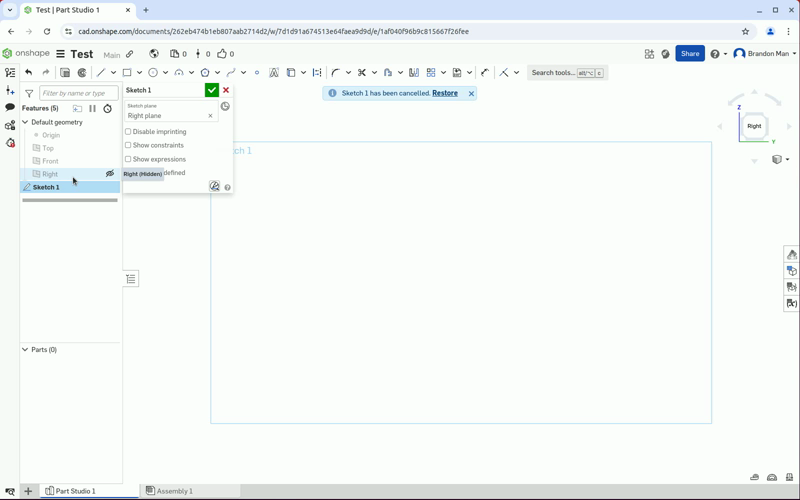
mouse_move(73, 352)
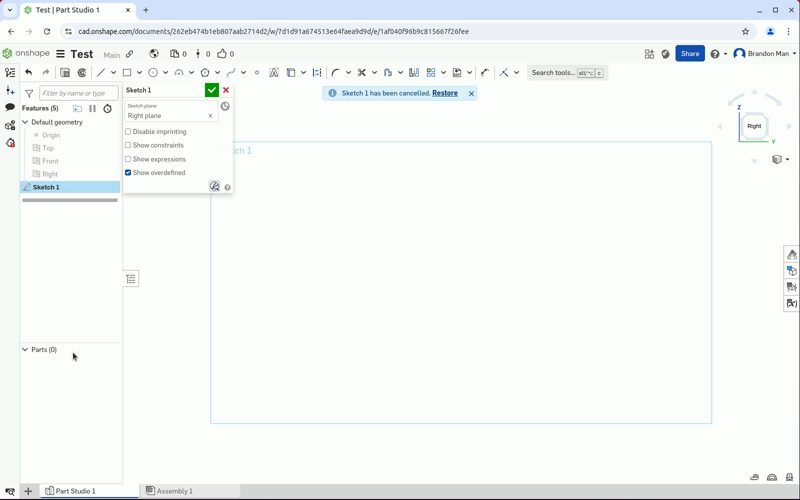
key(y)
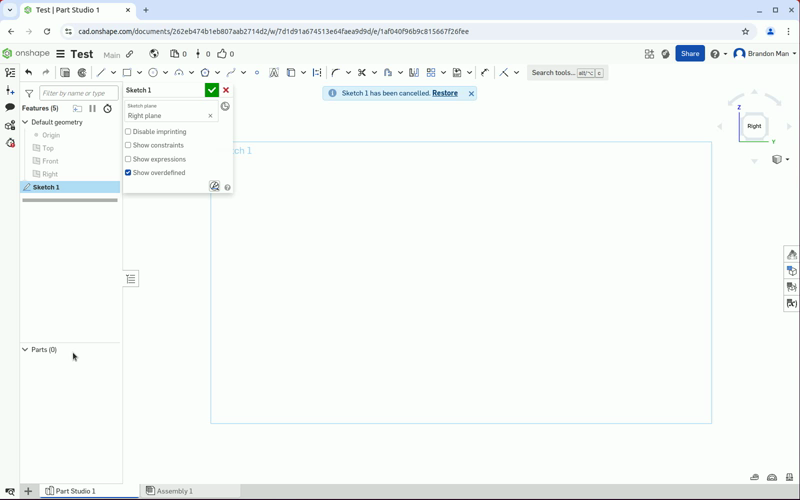
key(l)
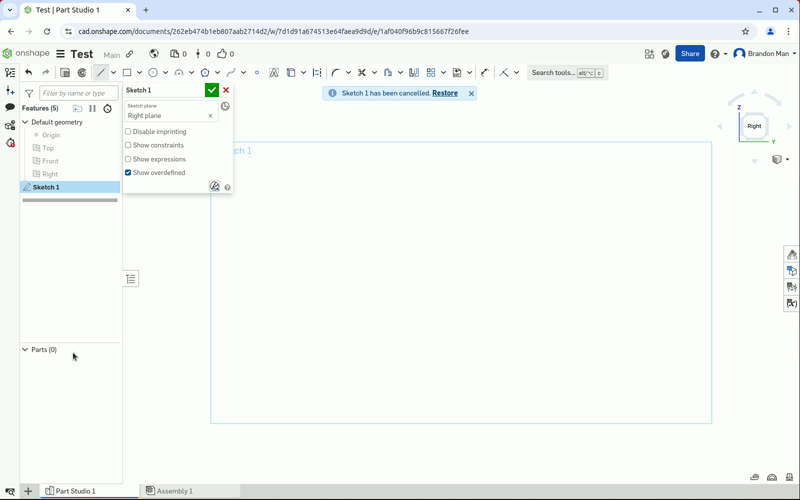
key_down(shift)
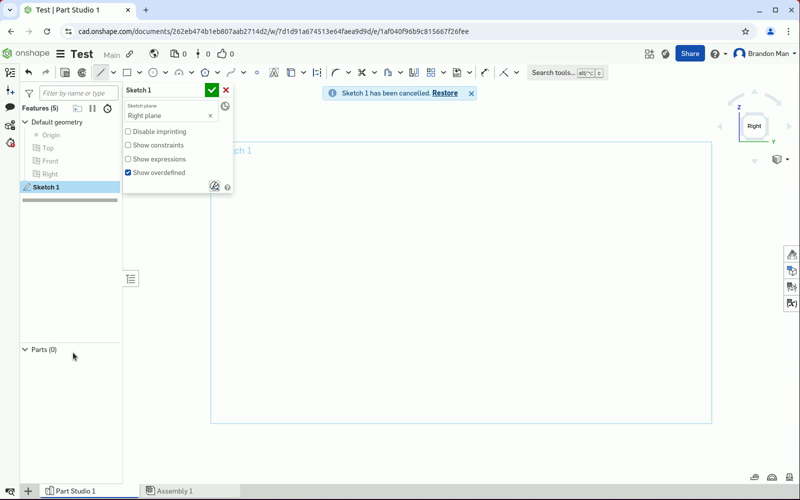
mouse_move(427, 395)
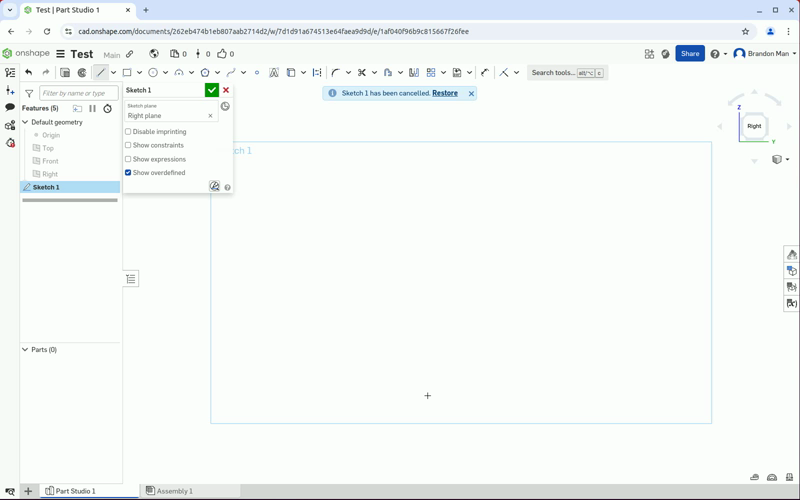
click(427, 395)
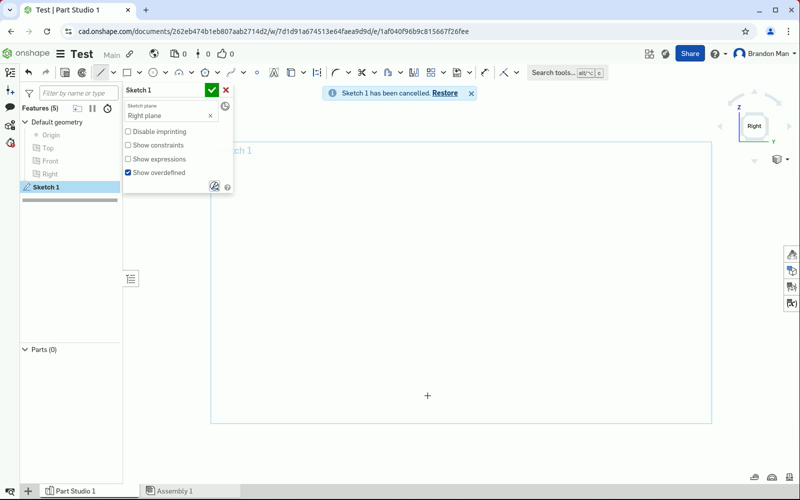
key_up(shift)
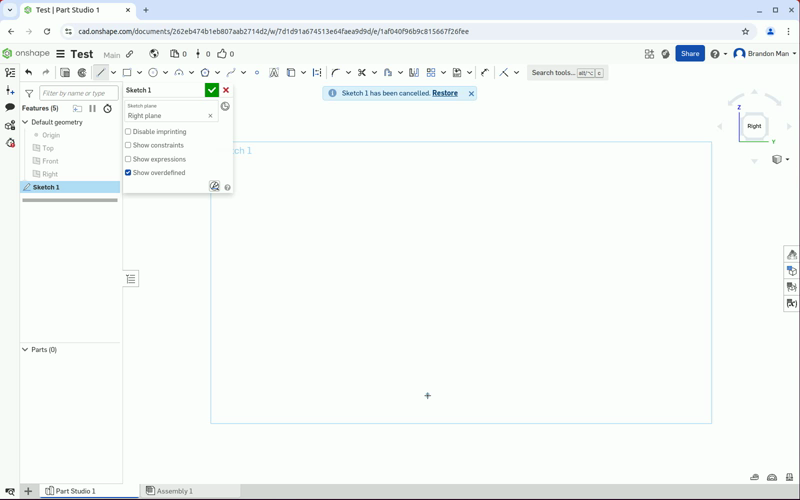
key_down(shift)
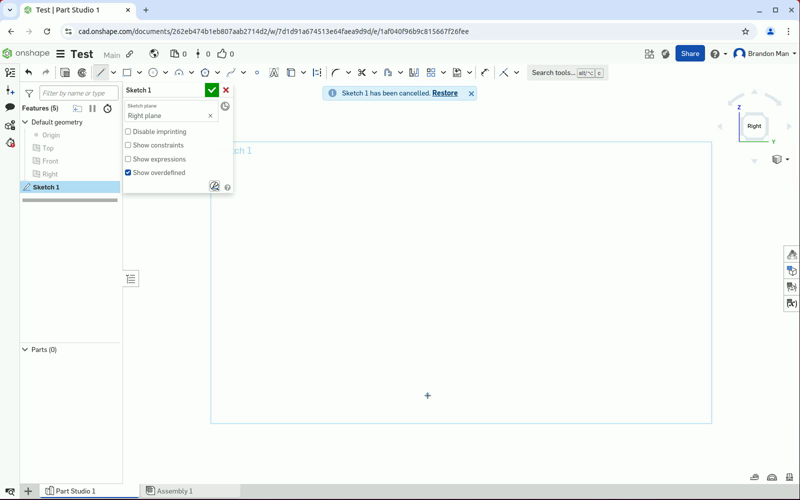
mouse_move(488, 395)
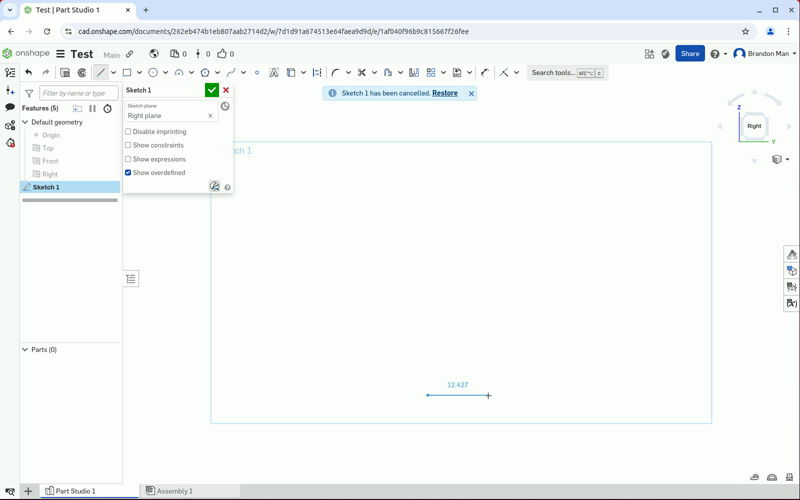
click(488, 395)
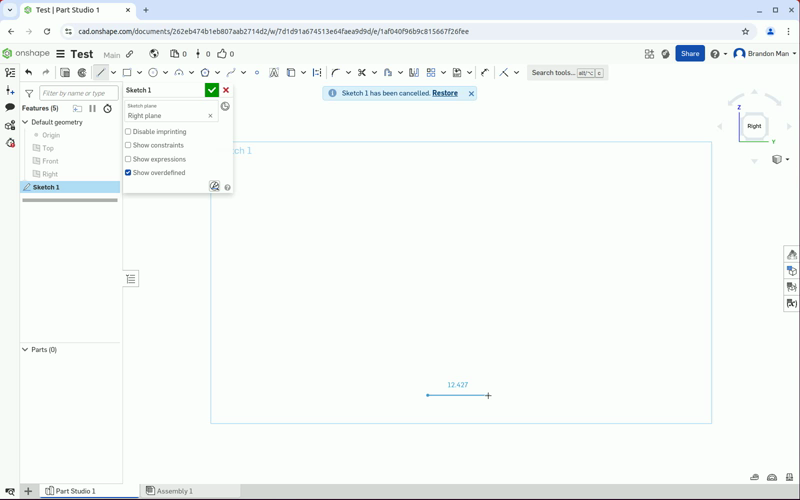
key_up(shift)
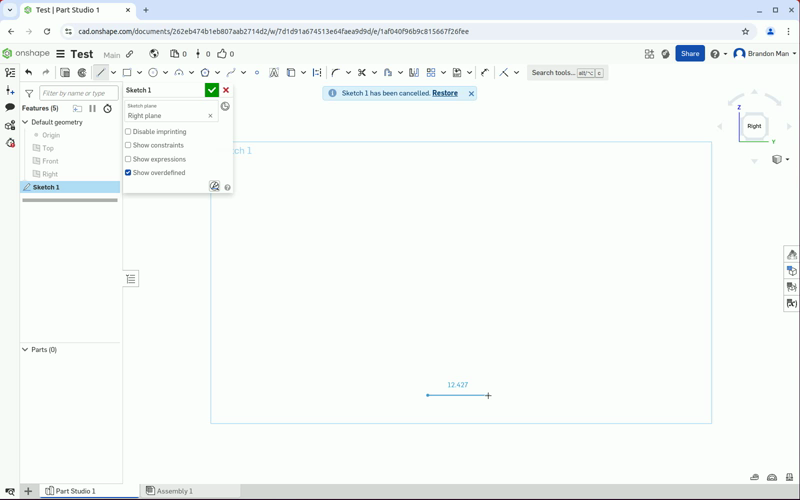
key_down(shift)
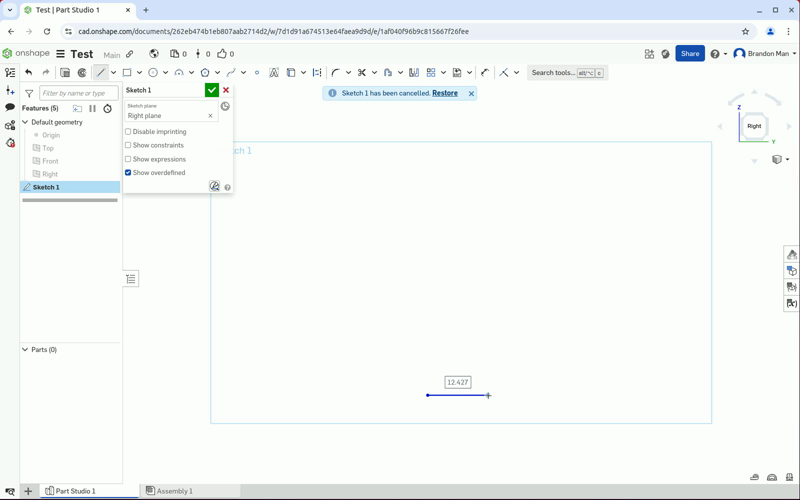
mouse_move(518, 395)
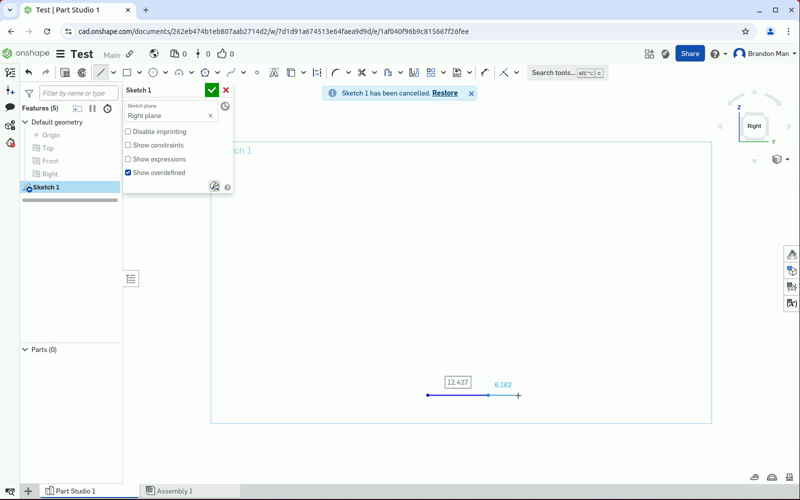
mouse_move(488, 381)
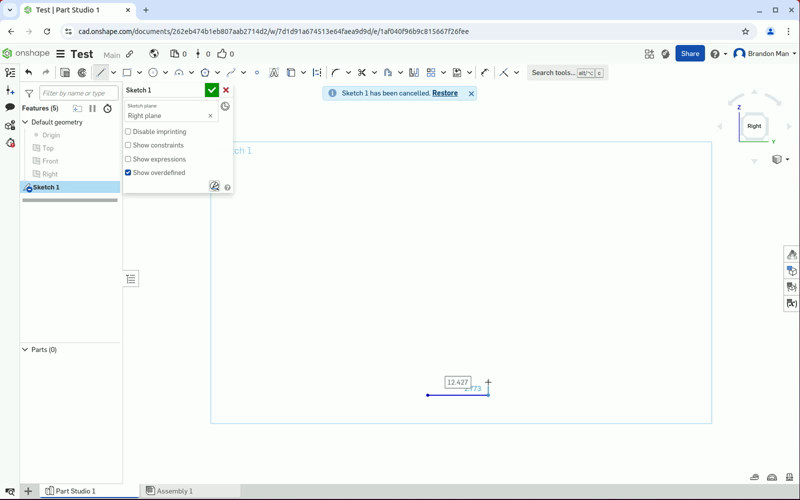
click(488, 381)
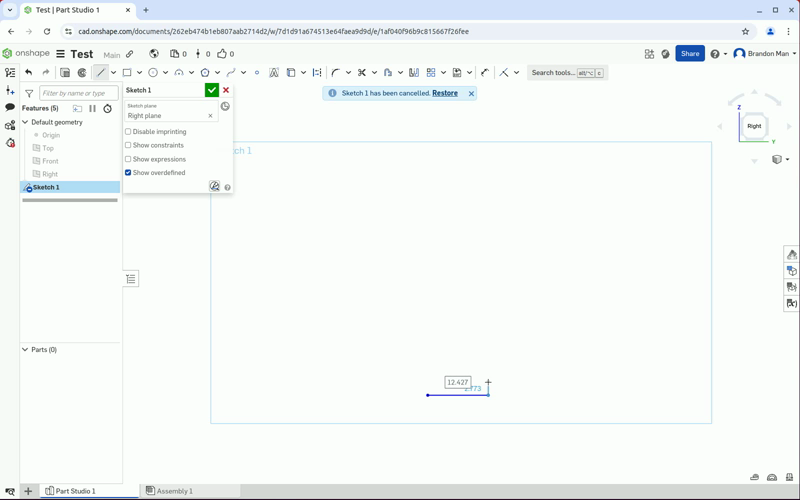
key_up(shift)
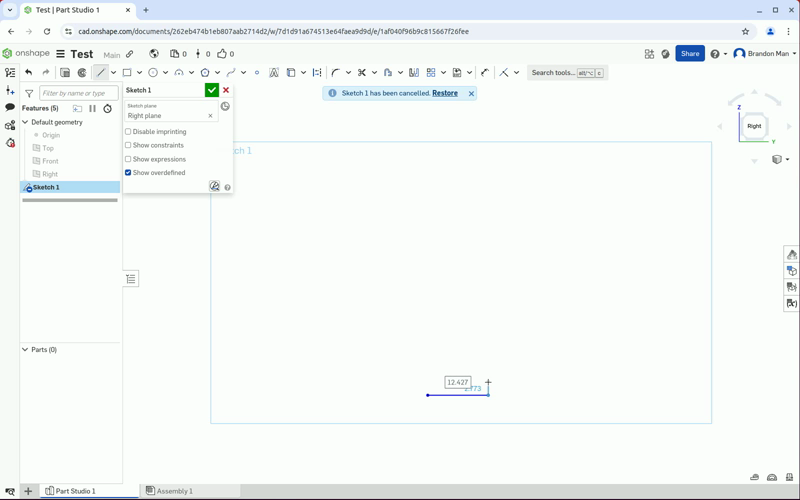
key_down(shift)
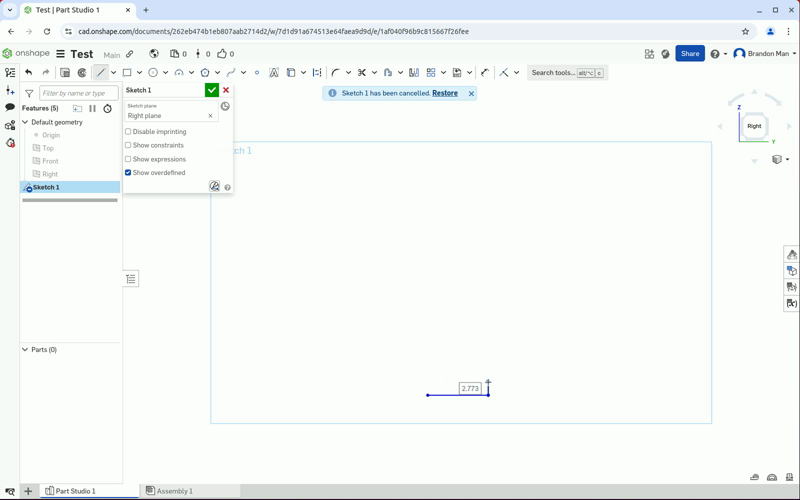
mouse_move(488, 302)
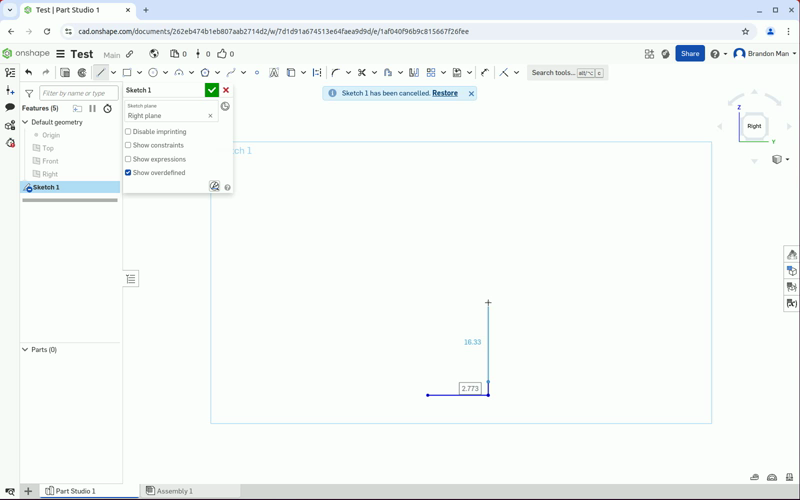
click(488, 302)
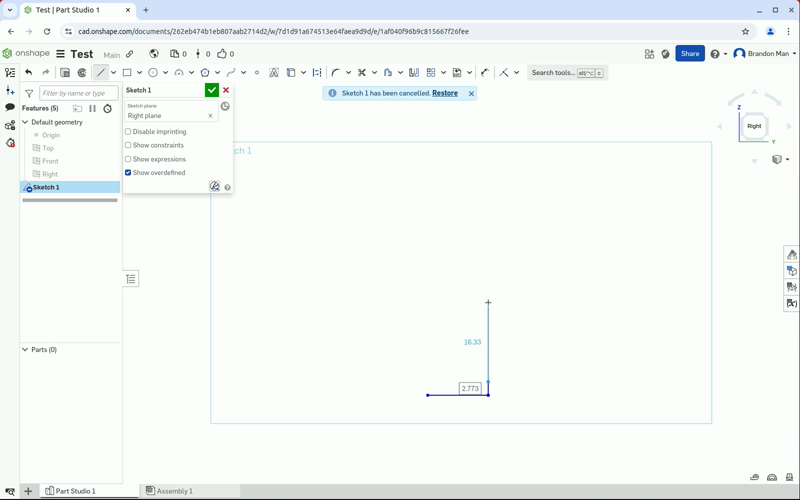
key_up(shift)
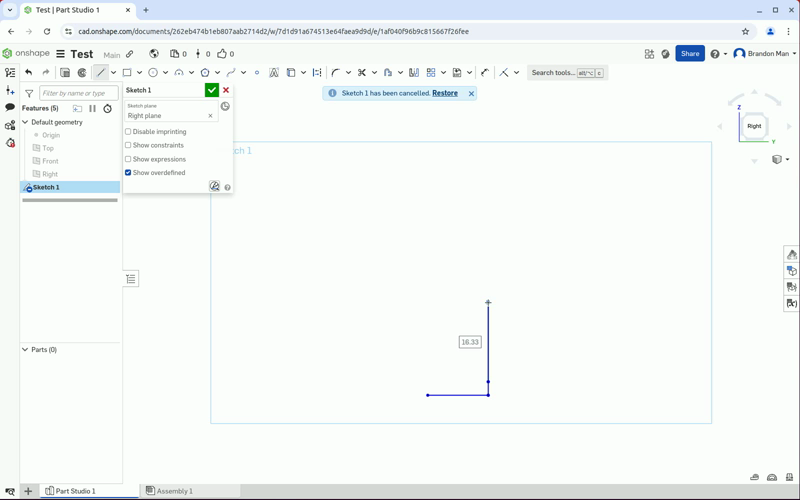
key(esc)
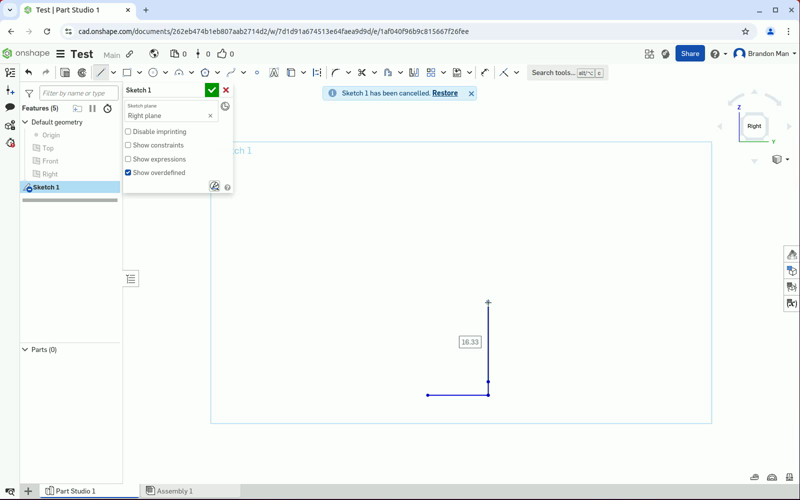
key(a)
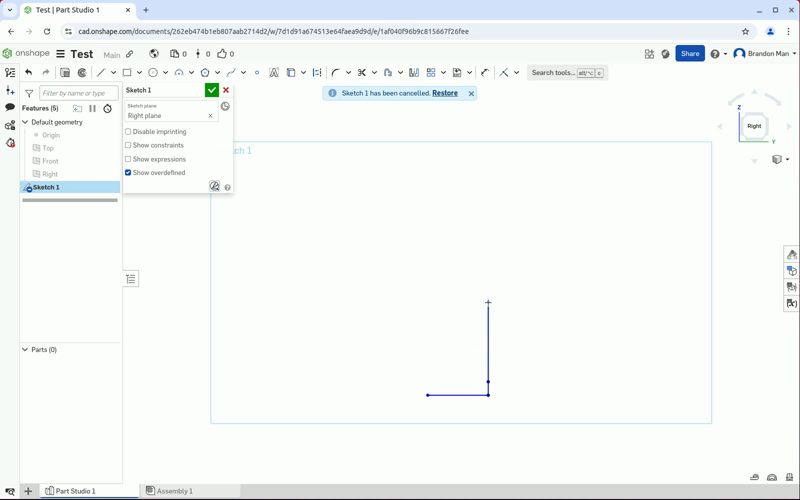
mouse_move(488, 302)
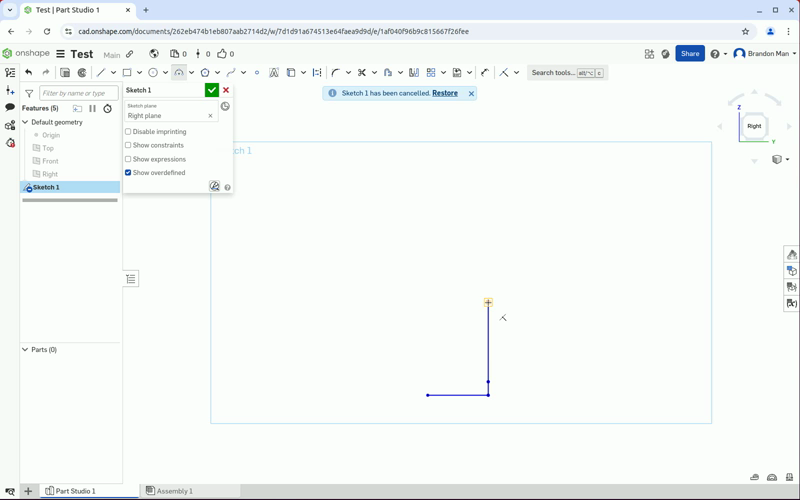
click(488, 302)
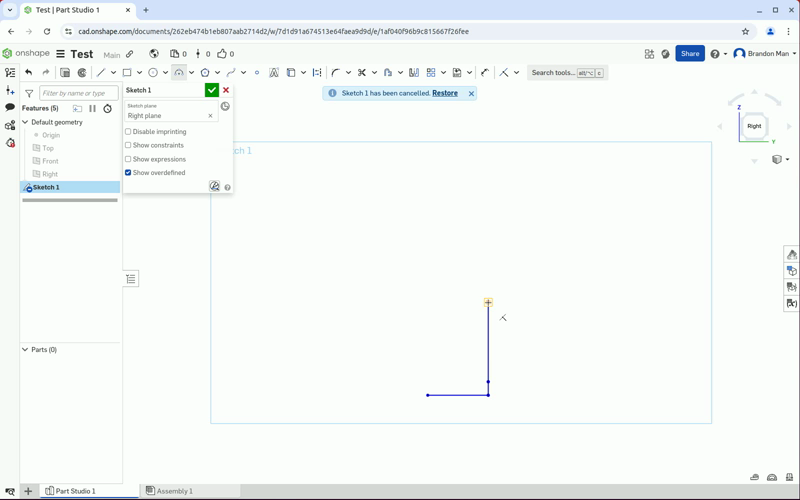
key_down(shift)
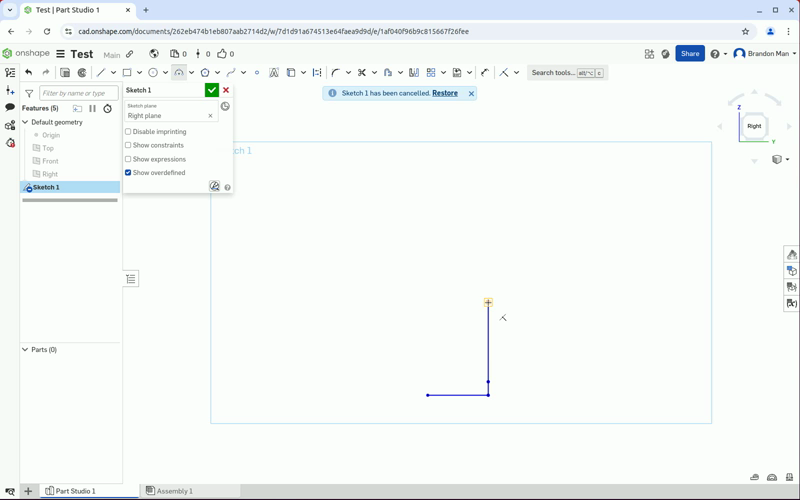
mouse_move(484, 289)
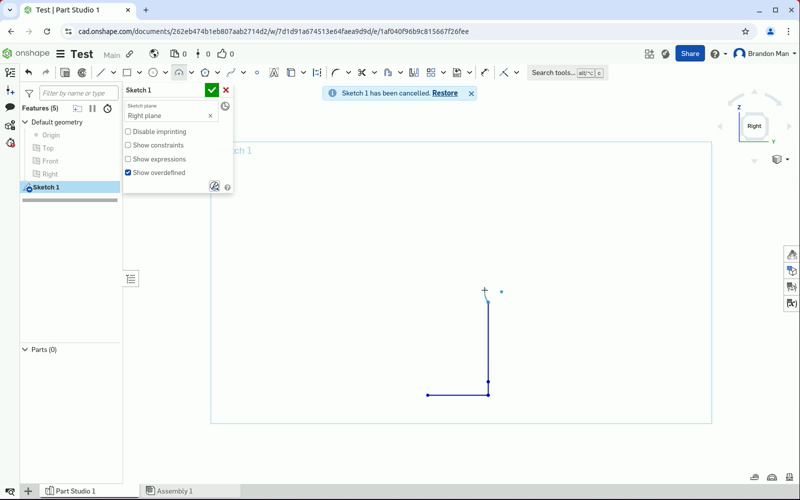
click(484, 289)
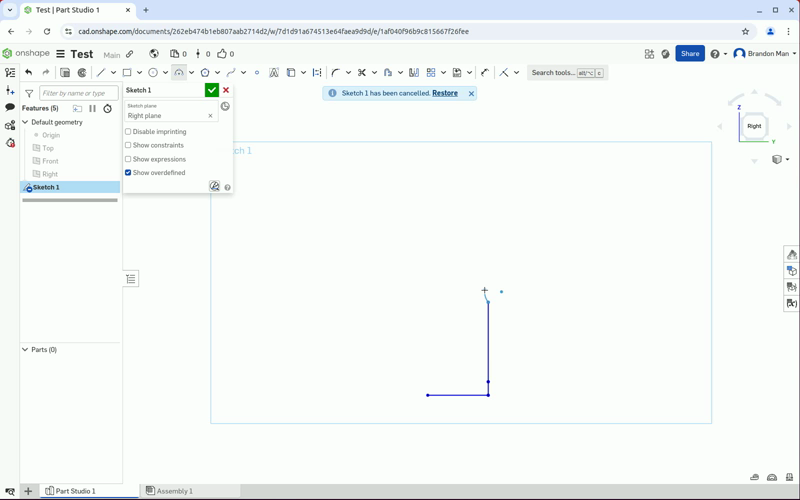
mouse_move(487, 295)
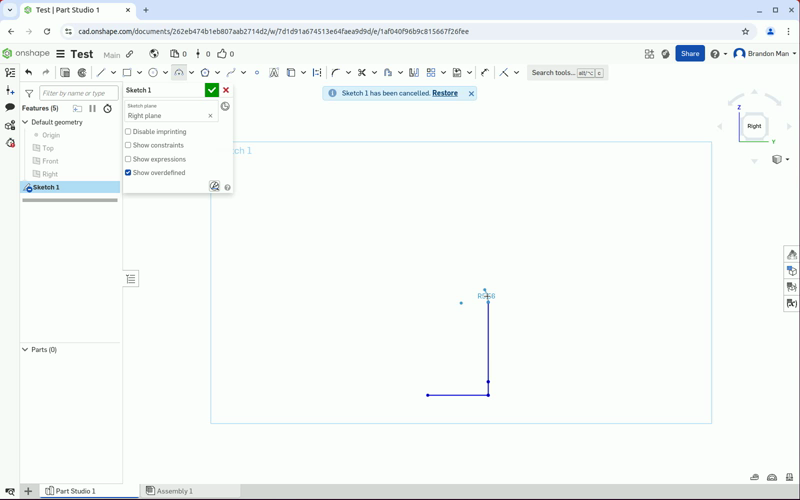
click(487, 295)
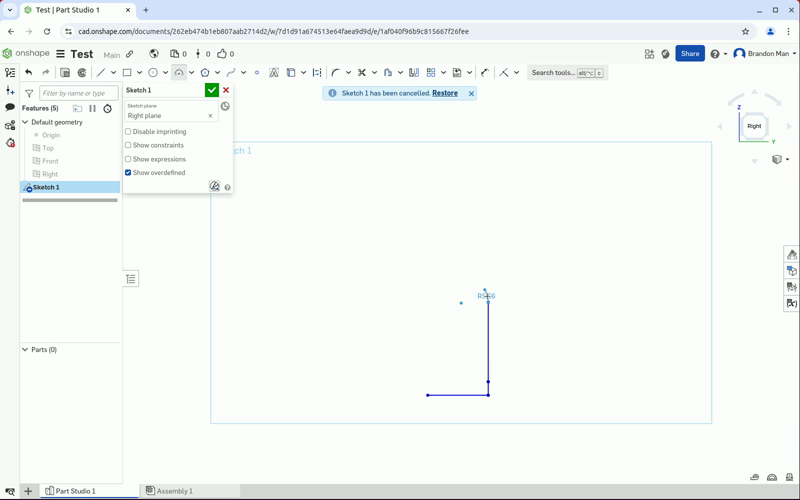
key_up(shift)
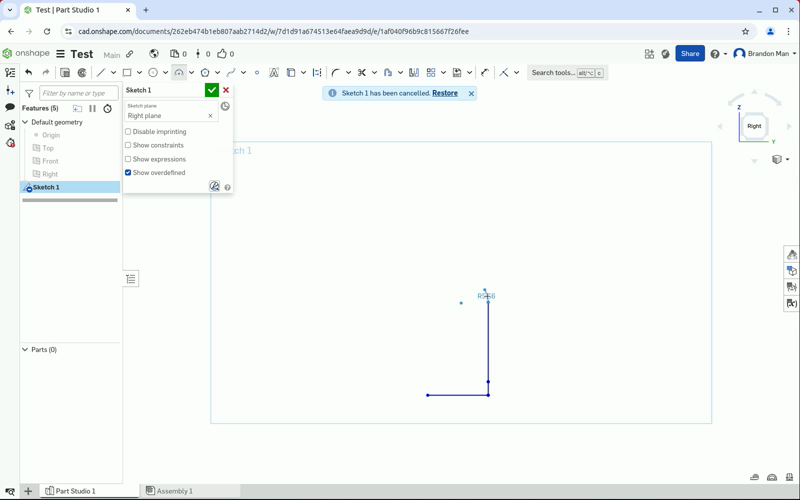
key(esc)
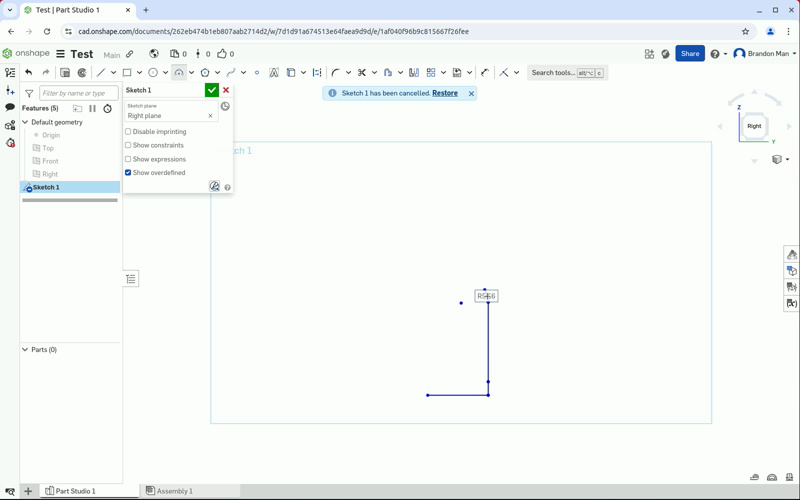
key(l)
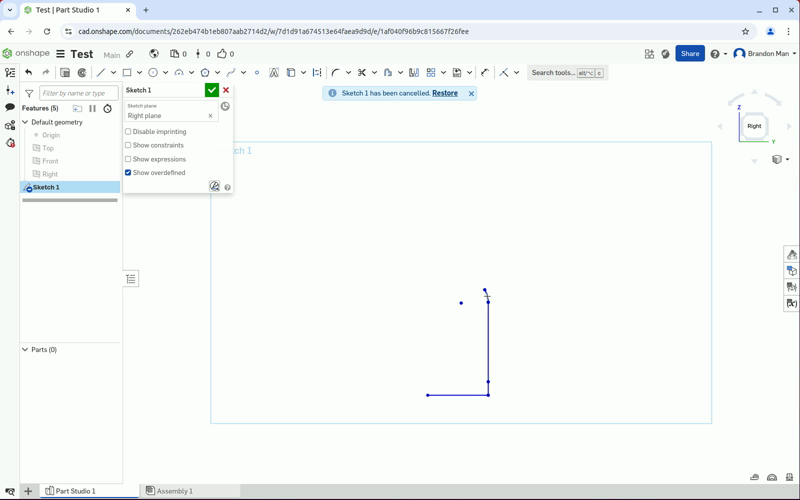
mouse_move(484, 289)
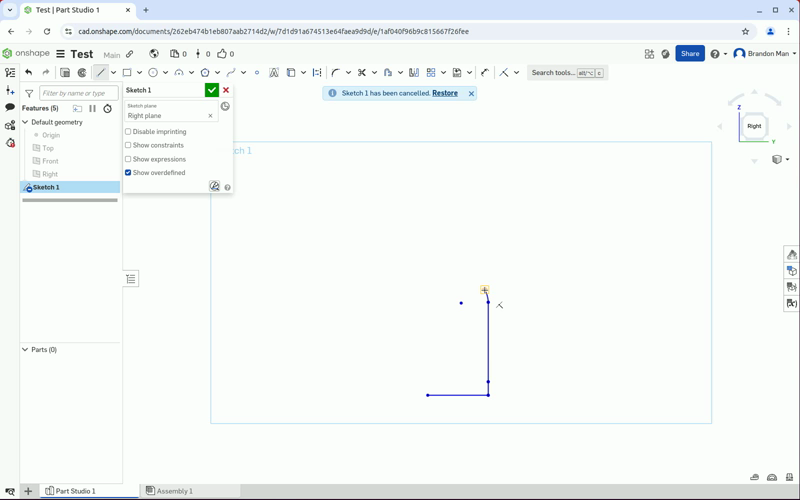
click(484, 289)
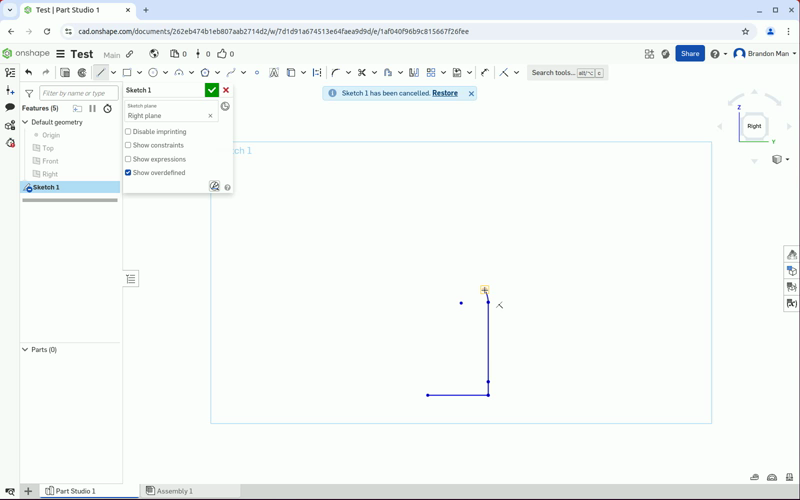
key_down(shift)
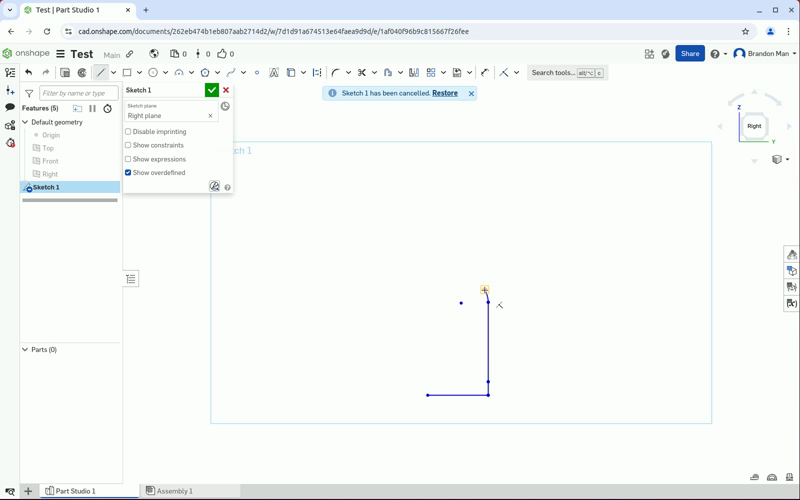
mouse_move(514, 289)
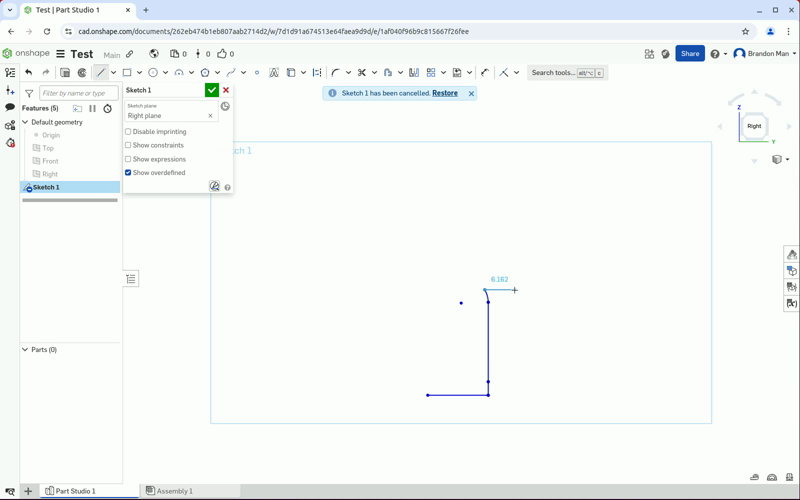
mouse_move(488, 289)
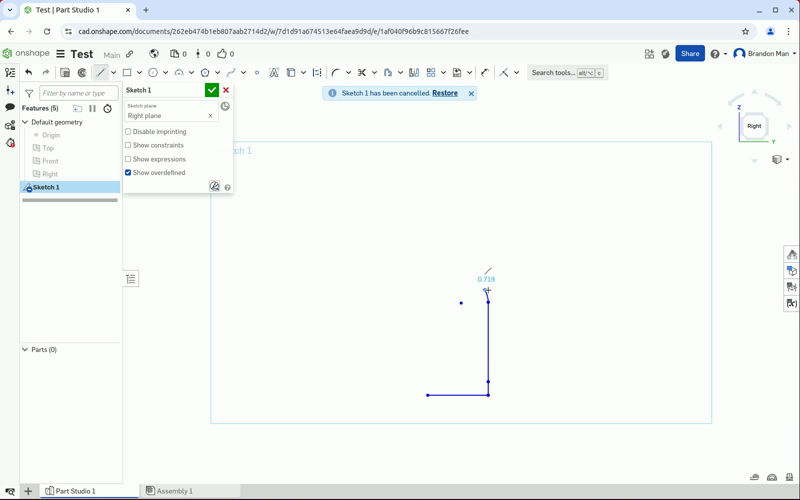
scroll(6)
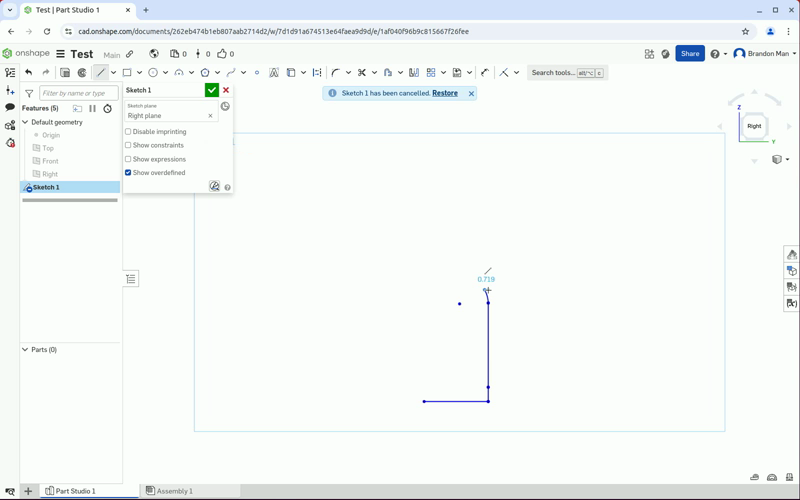
scroll(6)
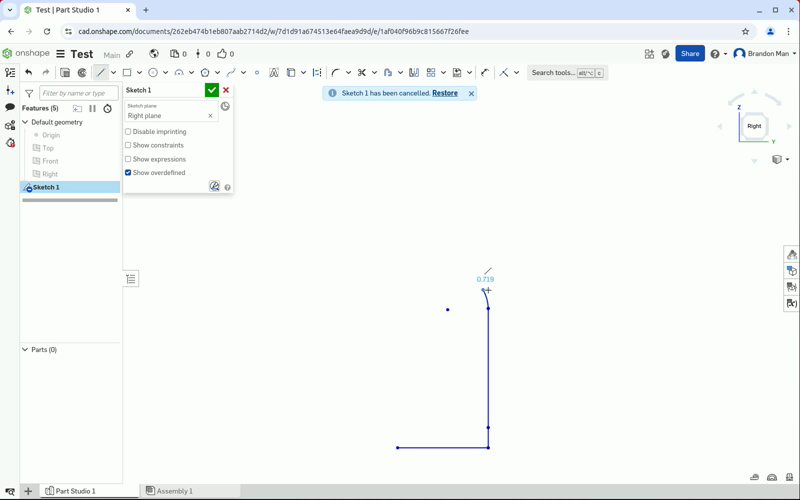
scroll(6)
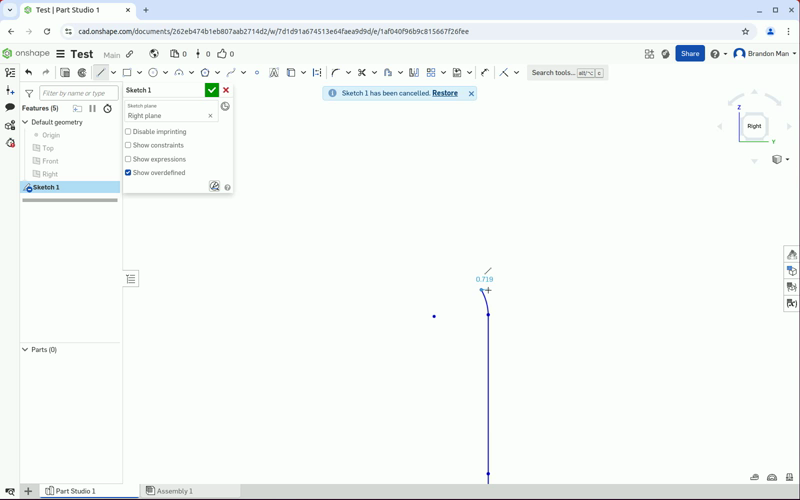
scroll(6)
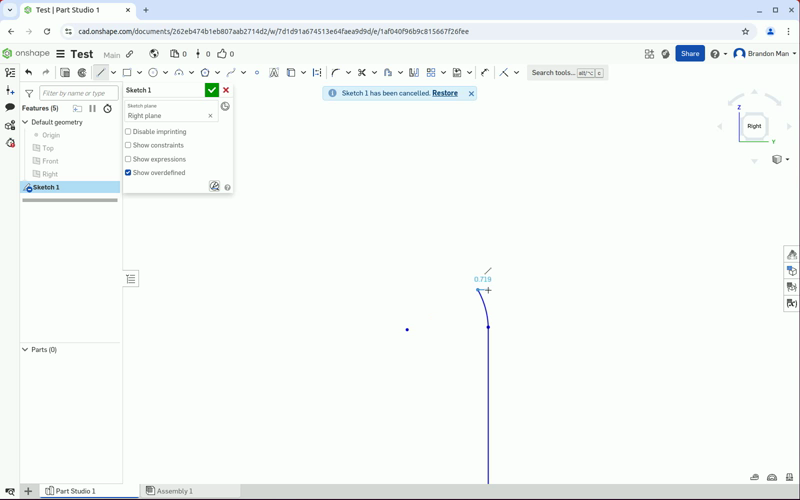
scroll(6)
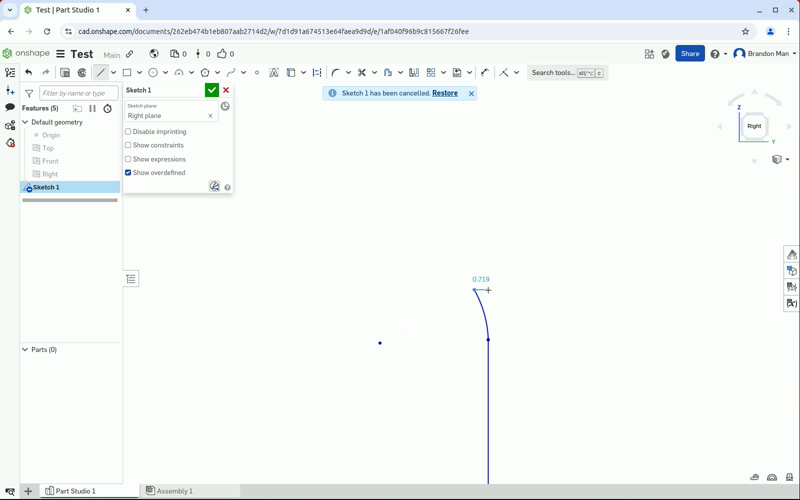
scroll(6)
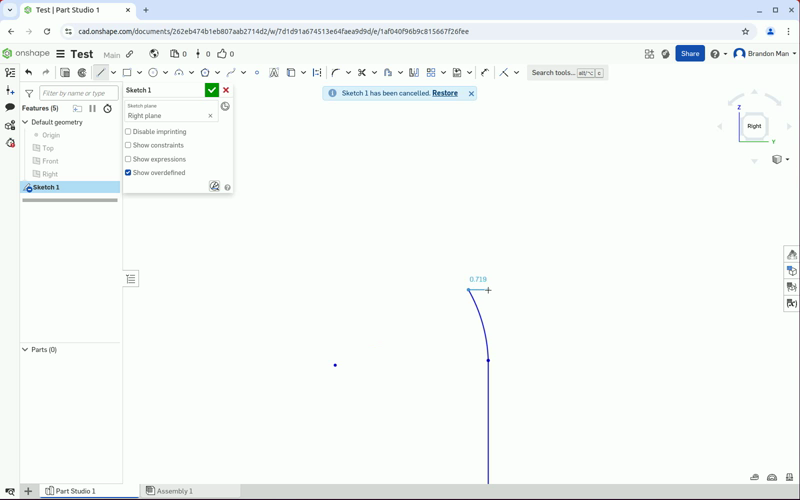
scroll(6)
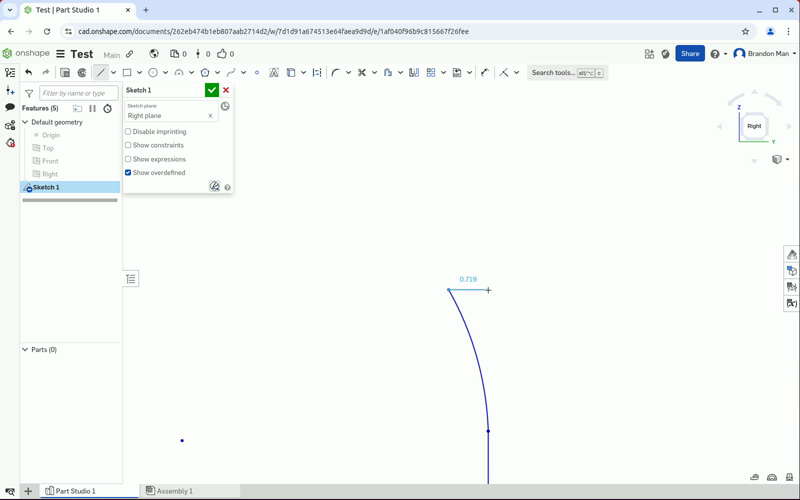
click(488, 289)
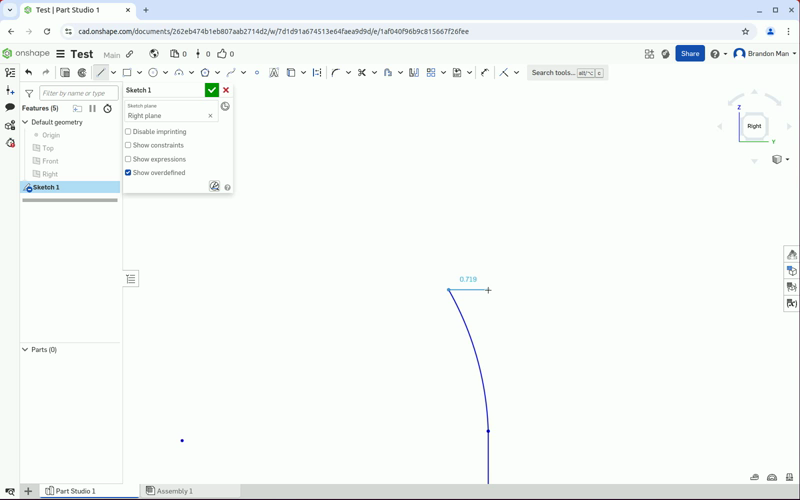
scroll(-6)
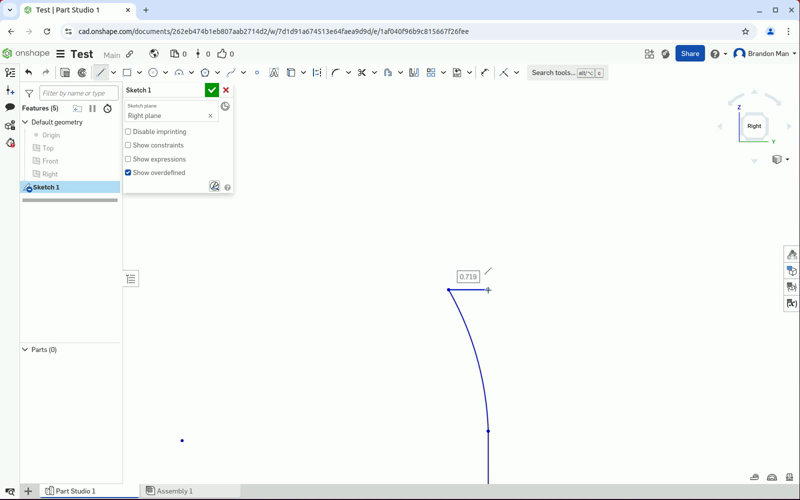
scroll(-6)
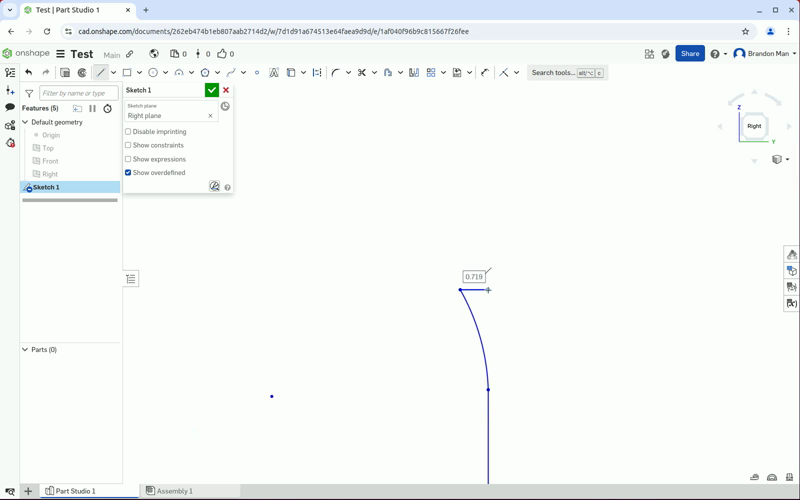
scroll(-6)
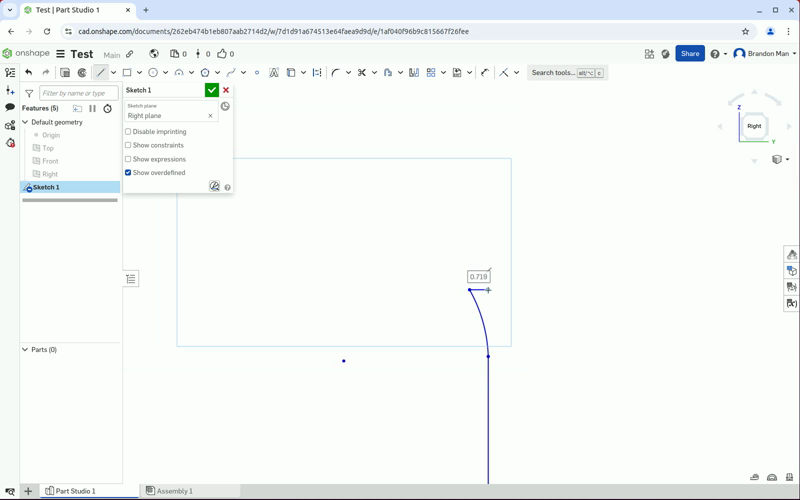
scroll(-6)
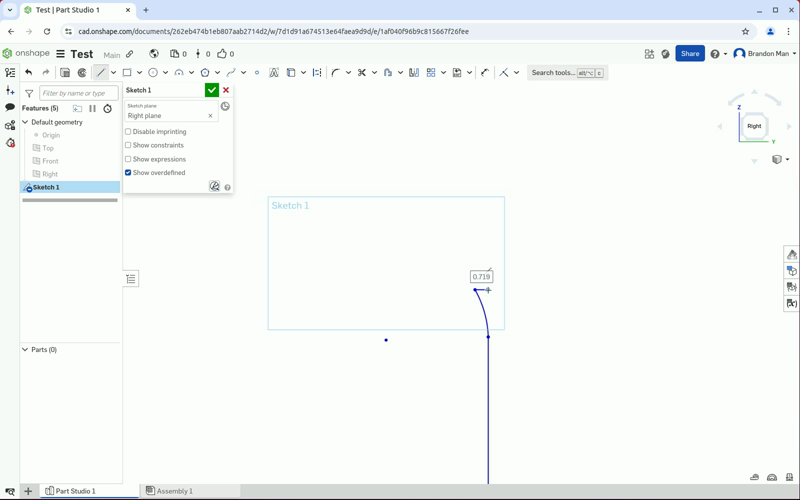
scroll(-6)
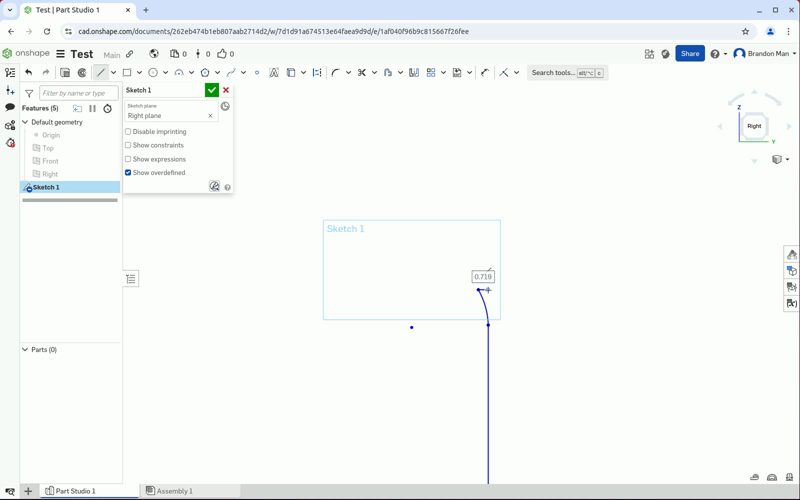
scroll(-6)
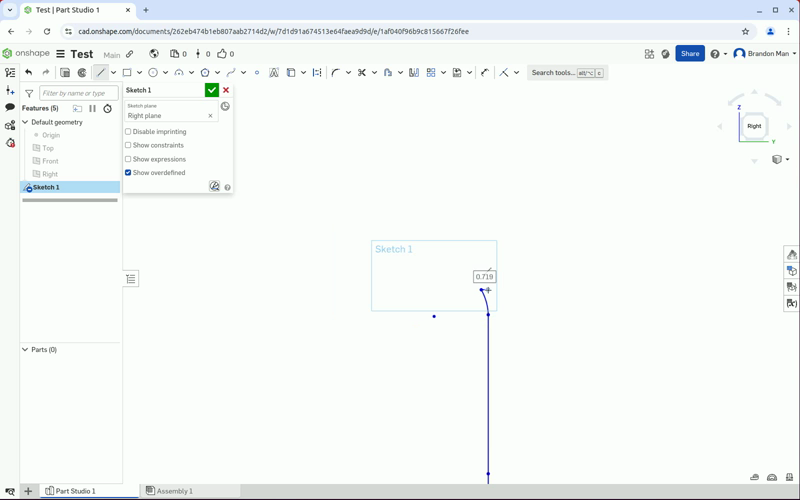
scroll(-6)
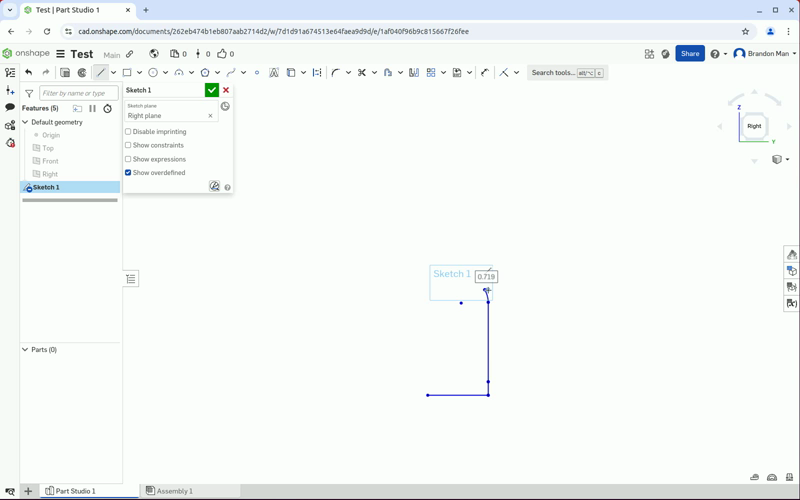
key_up(shift)
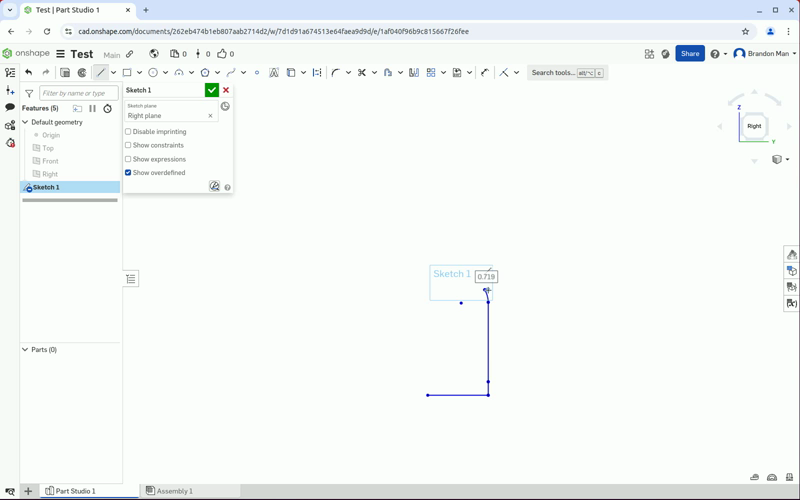
key_down(shift)
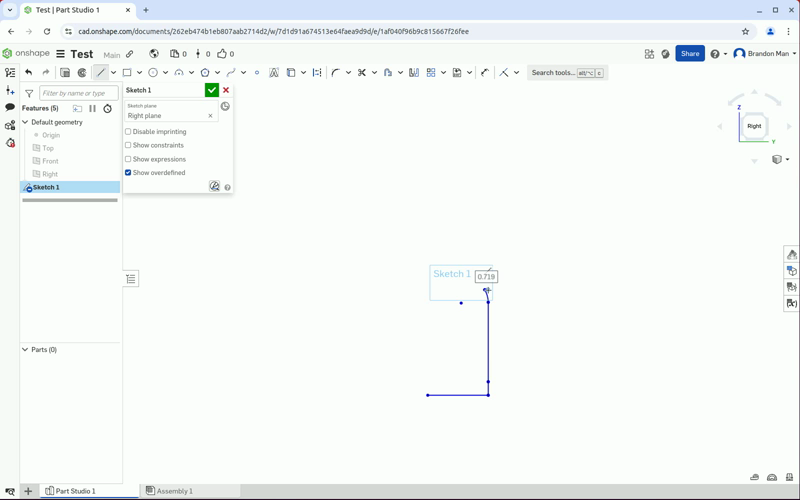
mouse_move(518, 289)
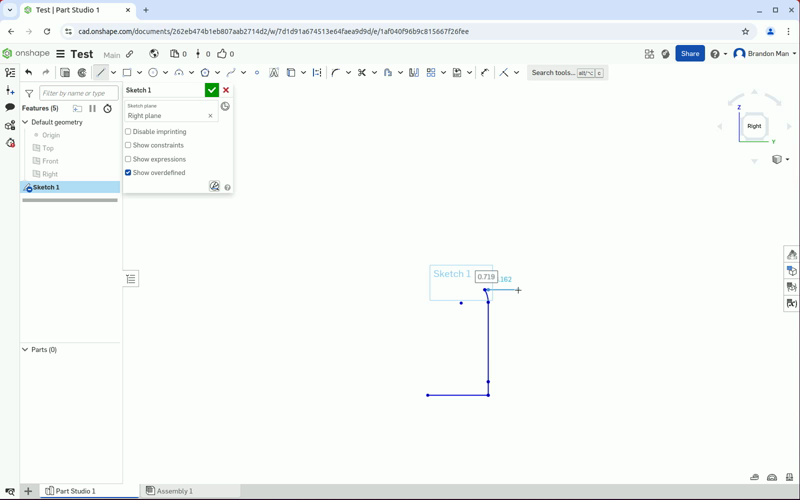
mouse_move(488, 276)
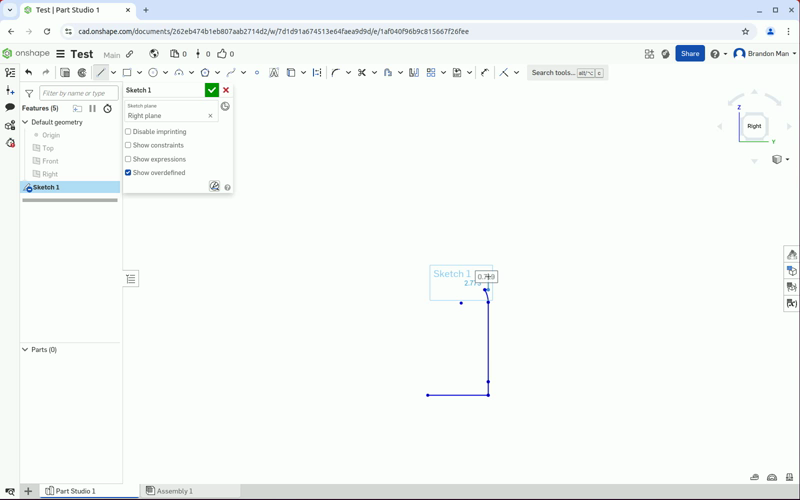
click(488, 276)
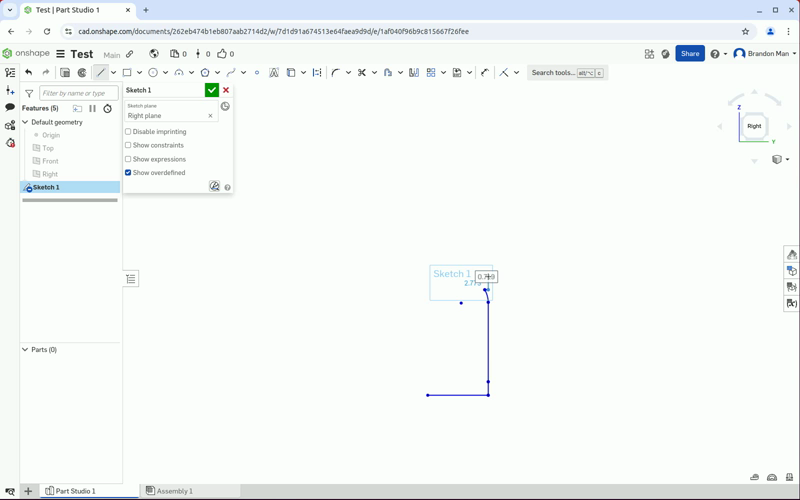
key_up(shift)
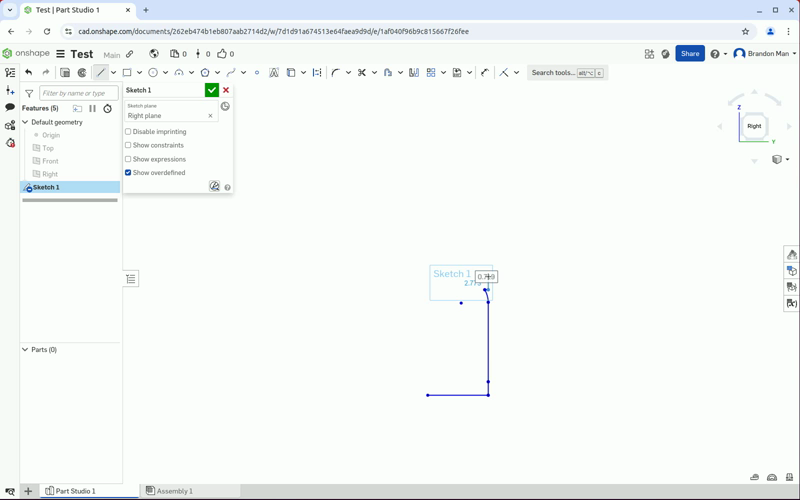
key_down(shift)
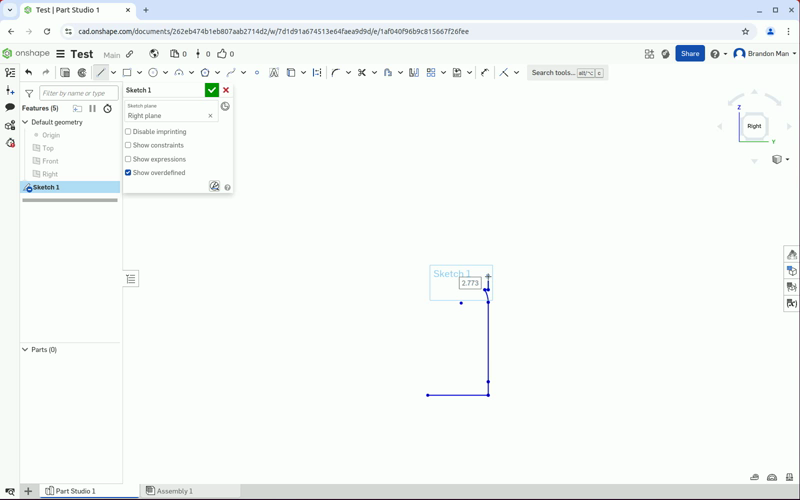
mouse_move(518, 276)
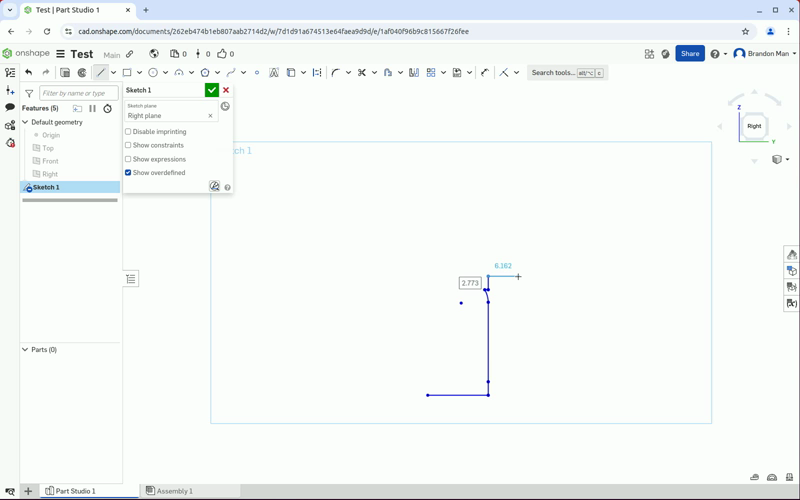
mouse_move(434, 276)
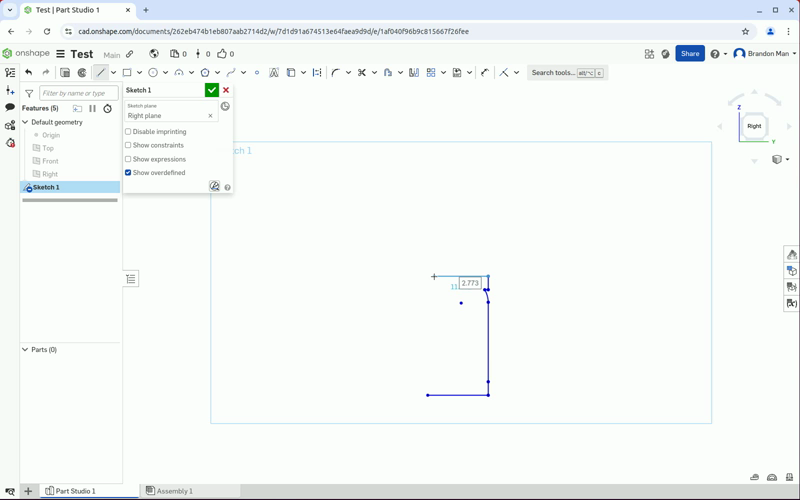
click(434, 276)
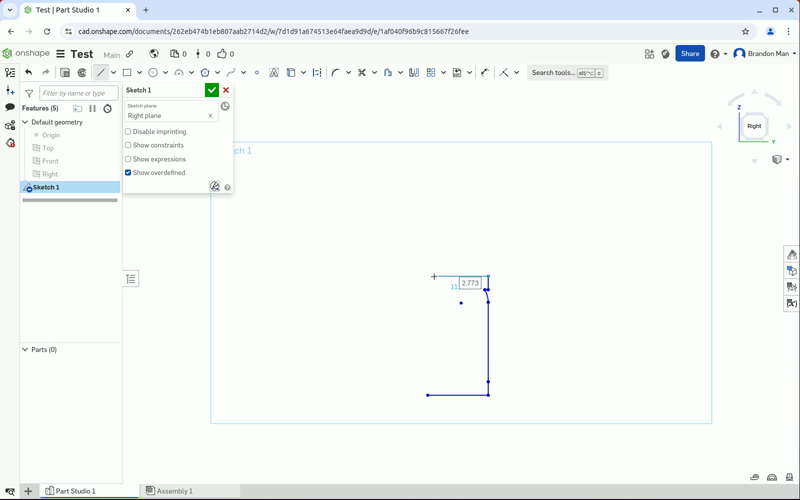
key_up(shift)
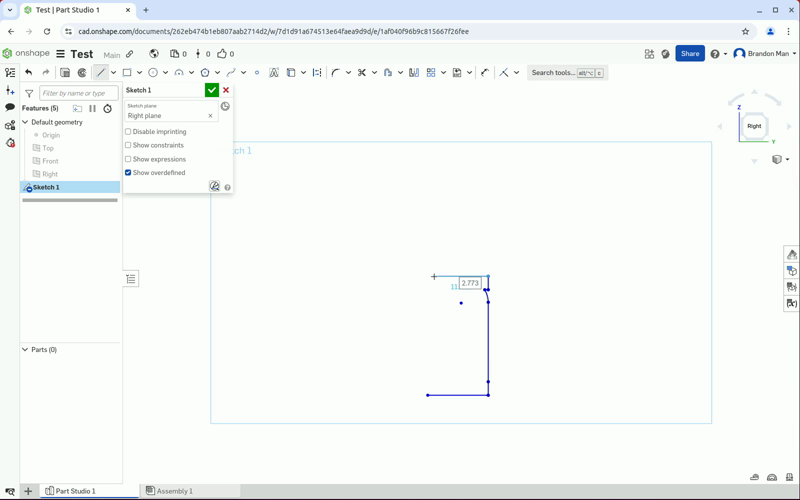
key_down(shift)
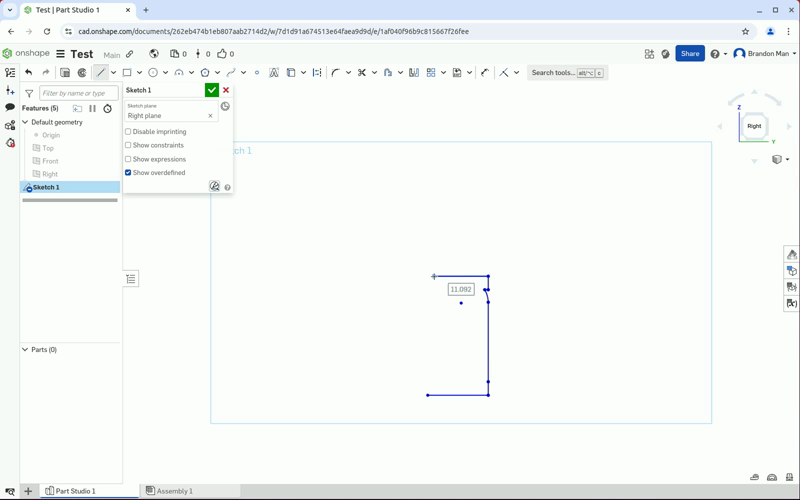
mouse_move(464, 276)
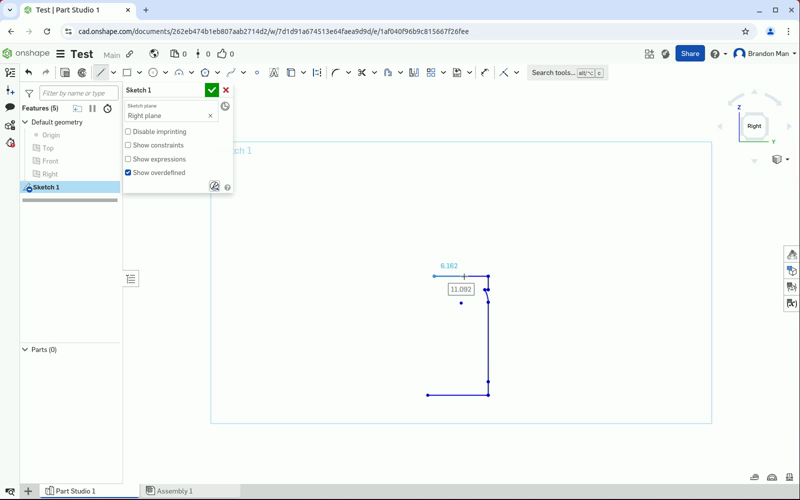
mouse_move(434, 289)
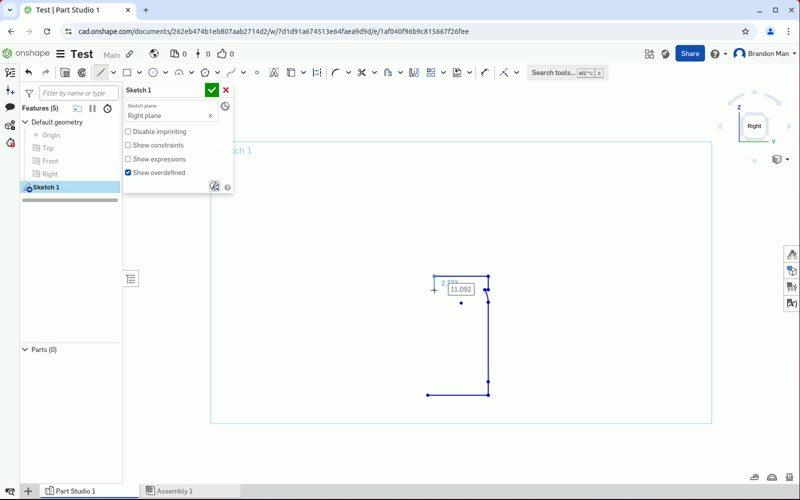
click(434, 289)
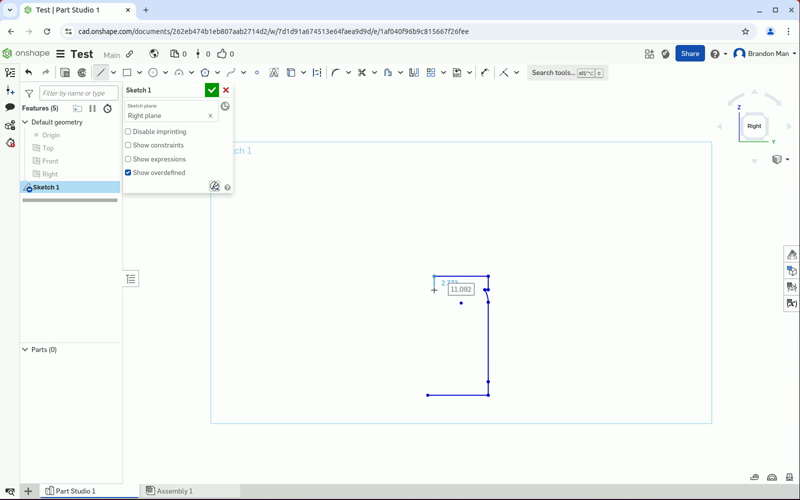
key_up(shift)
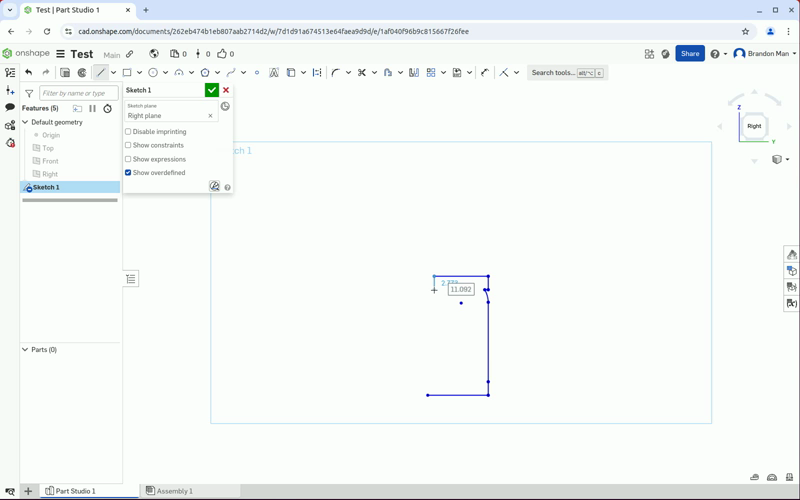
key_down(shift)
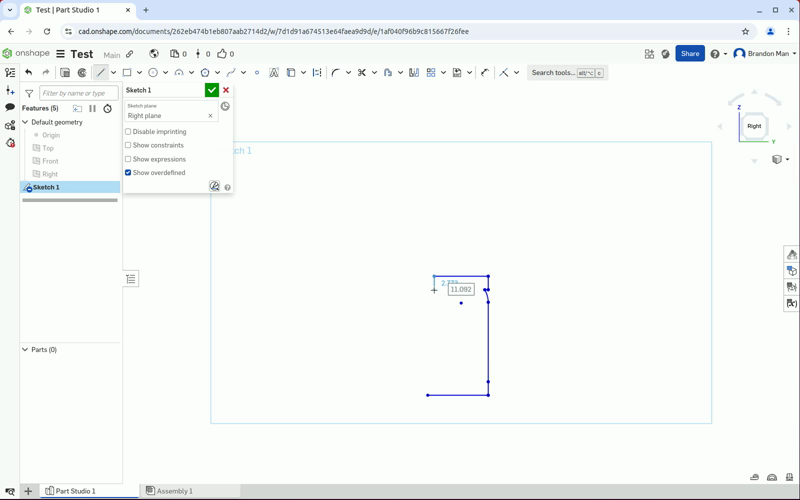
mouse_move(464, 289)
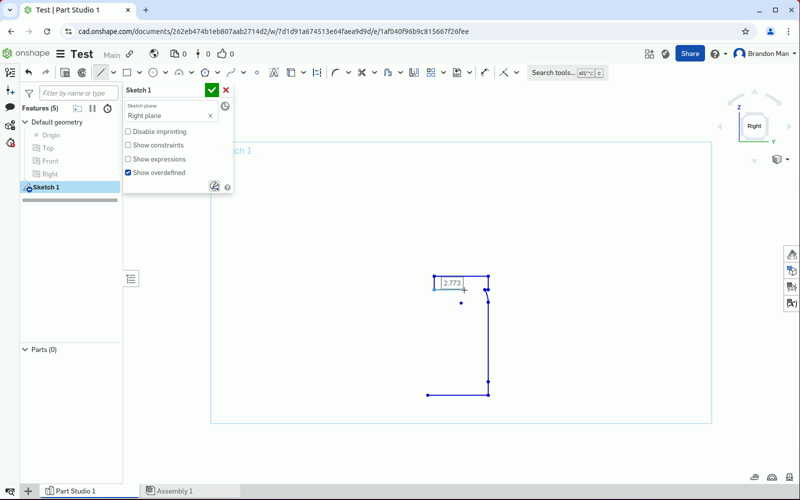
mouse_move(437, 289)
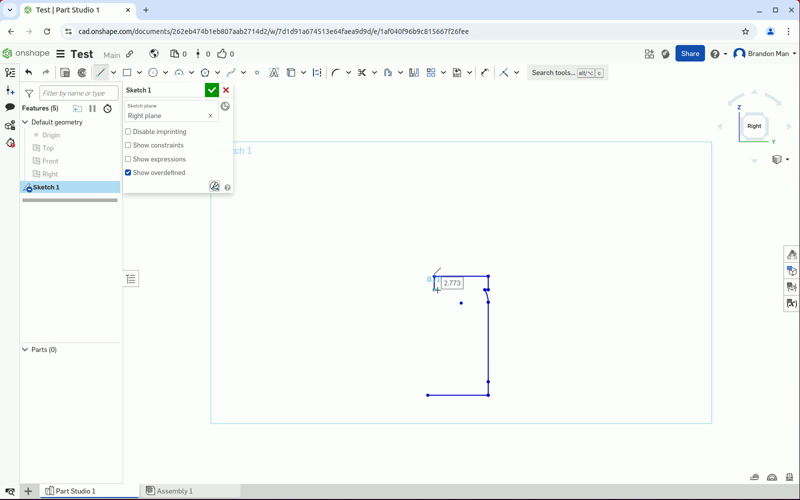
scroll(6)
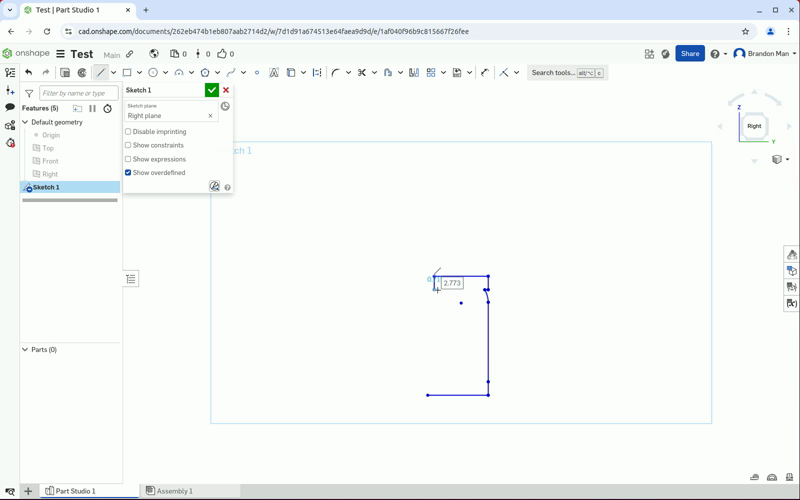
scroll(6)
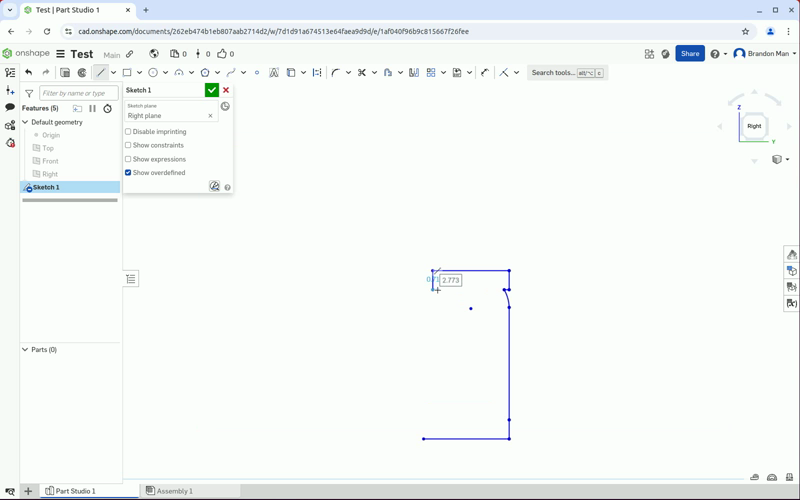
scroll(6)
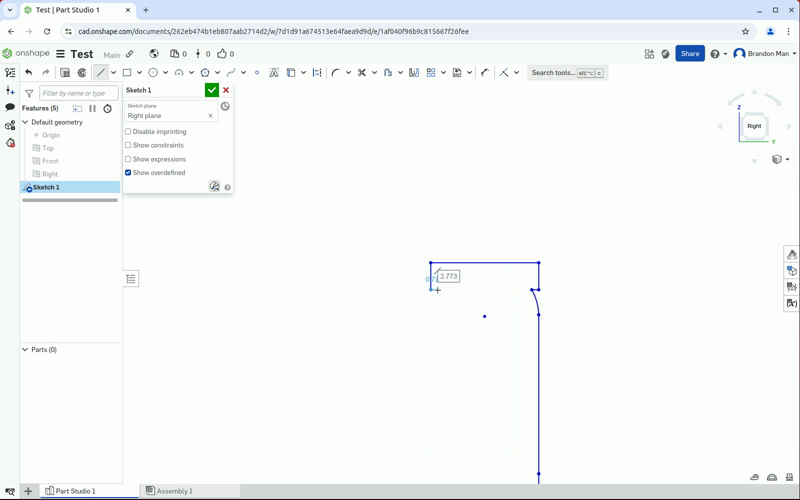
scroll(6)
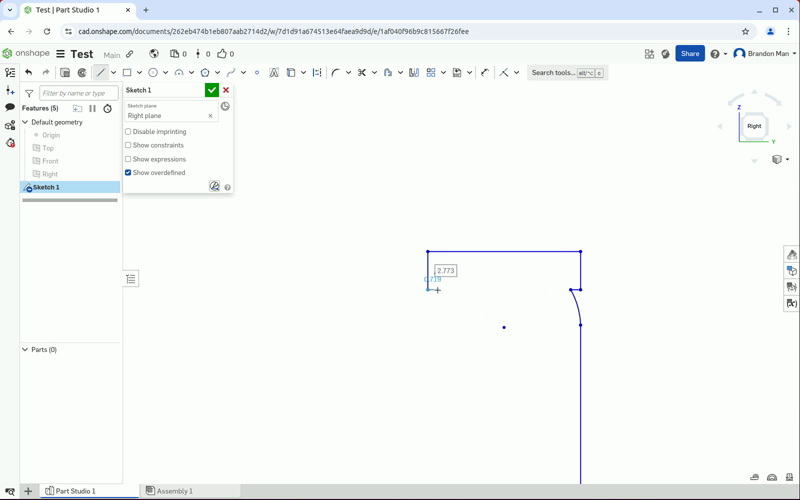
scroll(6)
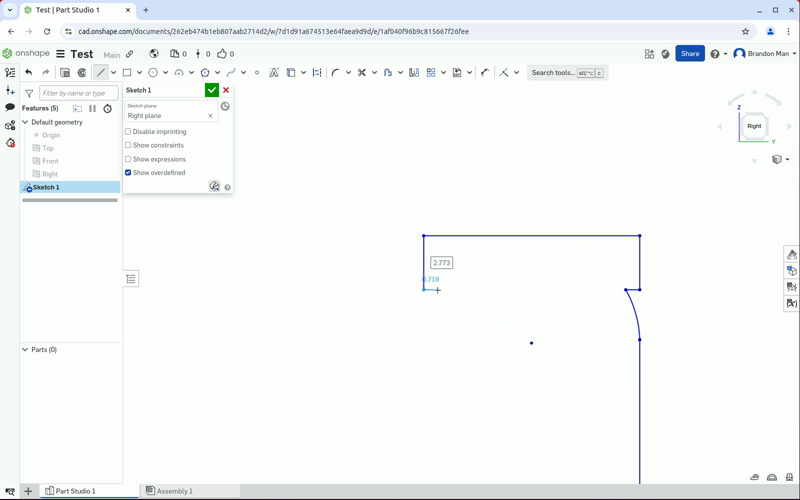
scroll(6)
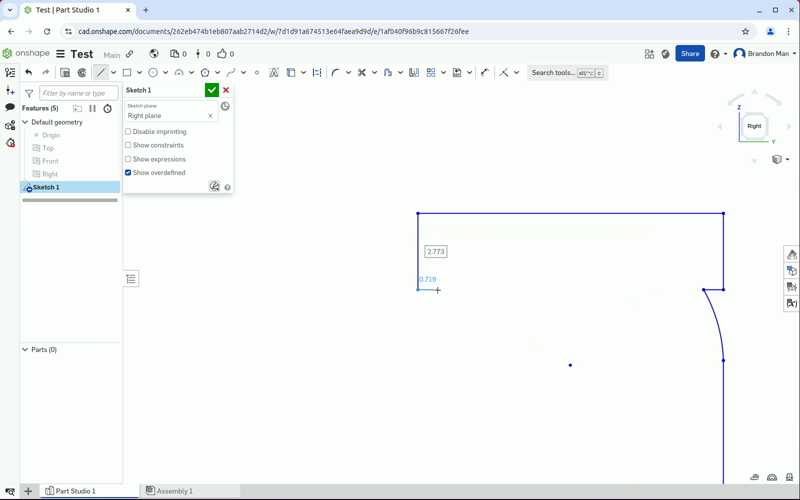
scroll(6)
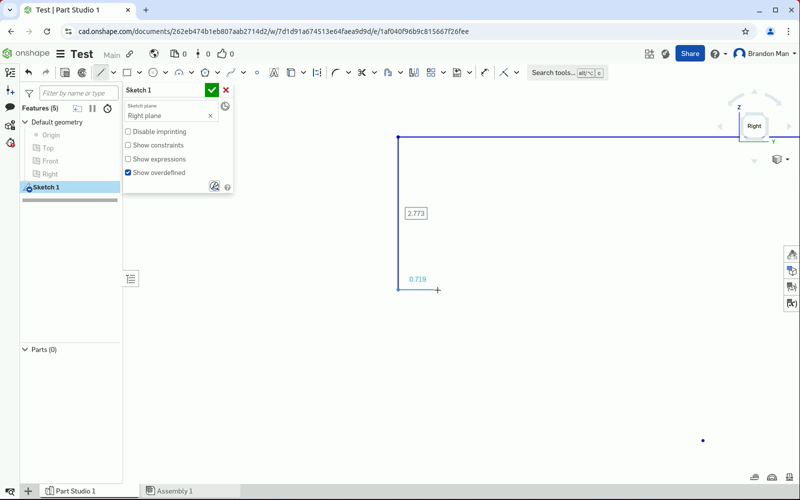
click(437, 289)
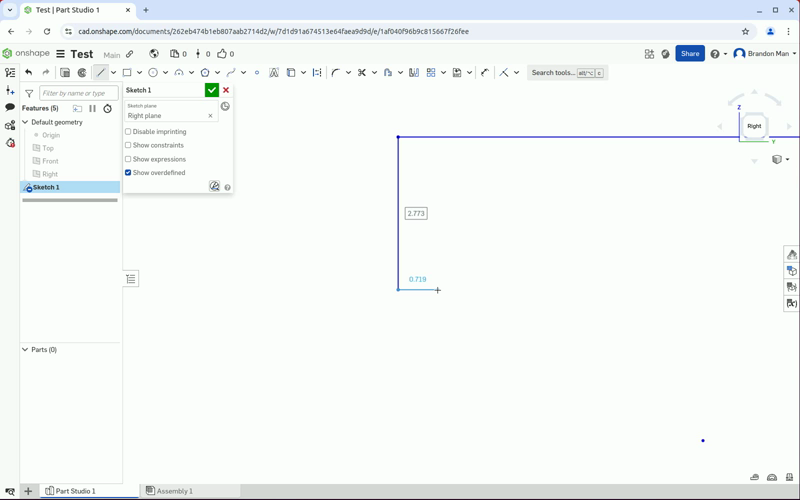
scroll(-6)
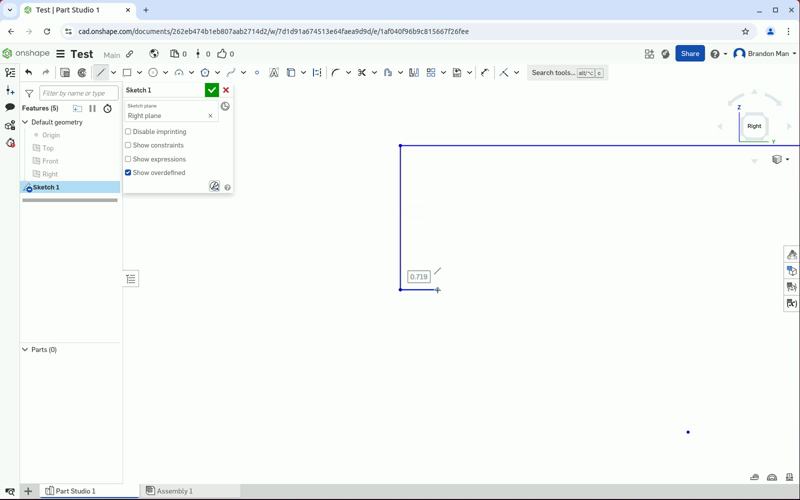
scroll(-6)
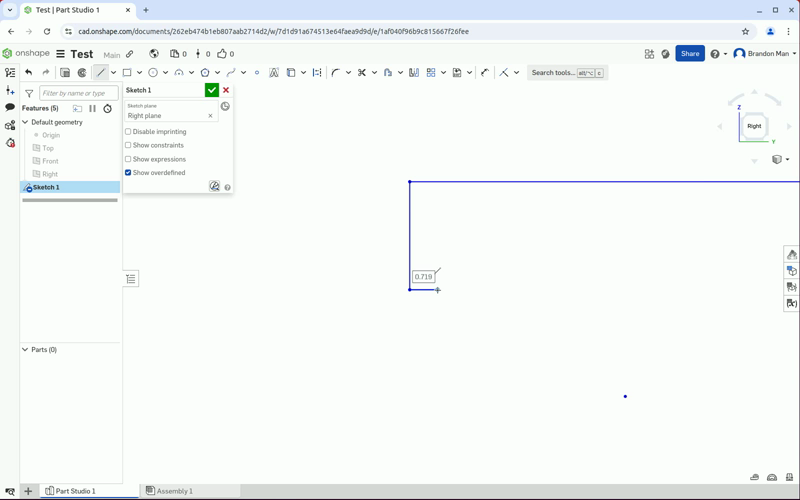
scroll(-6)
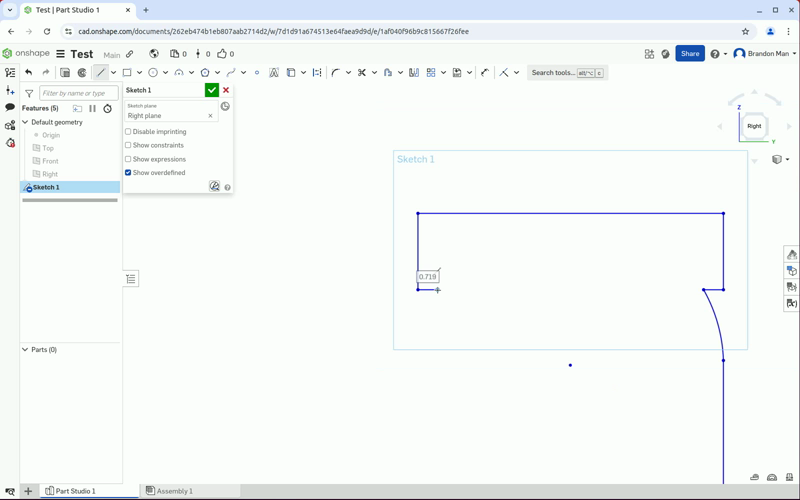
scroll(-6)
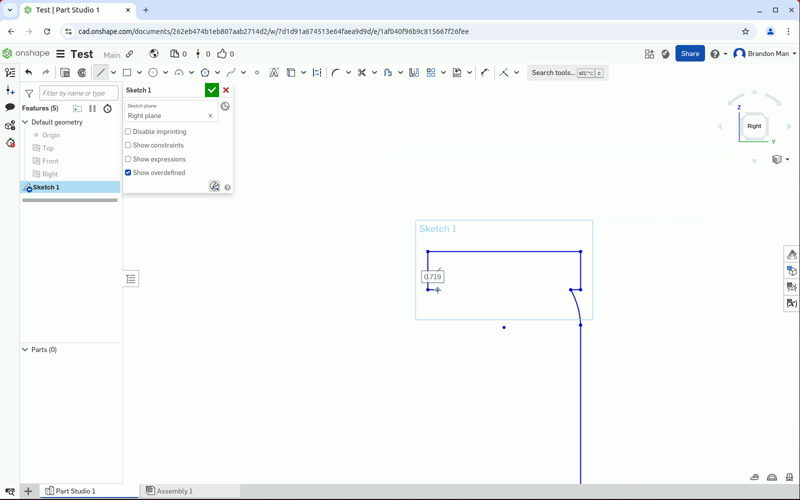
scroll(-6)
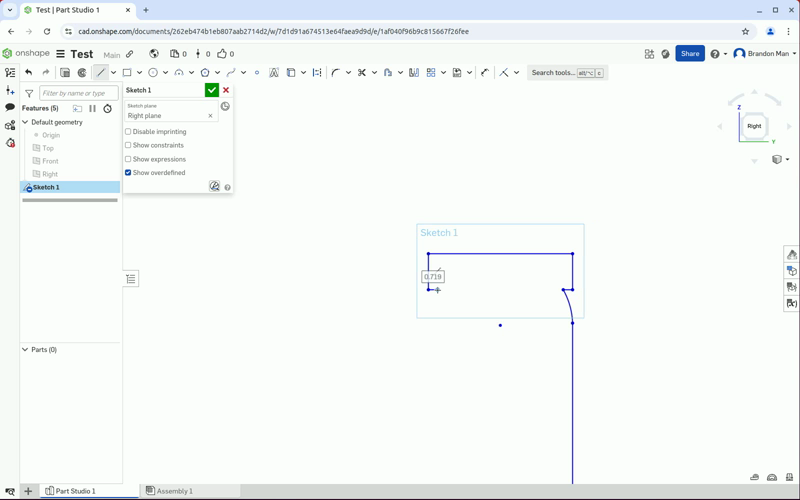
scroll(-6)
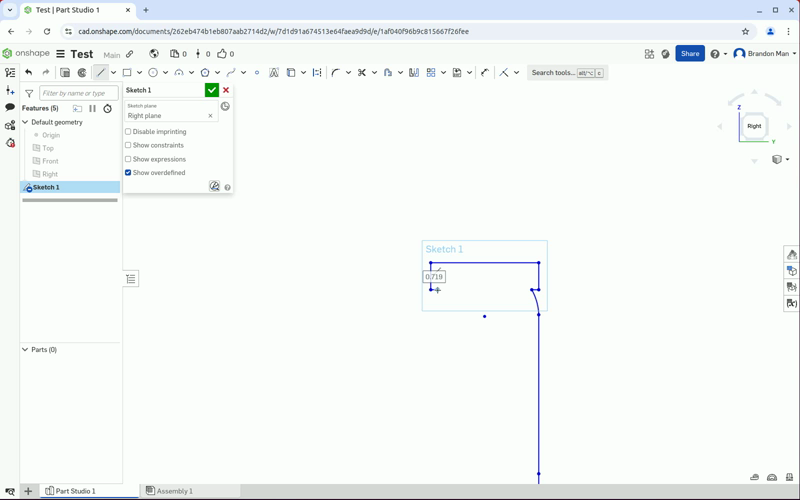
scroll(-6)
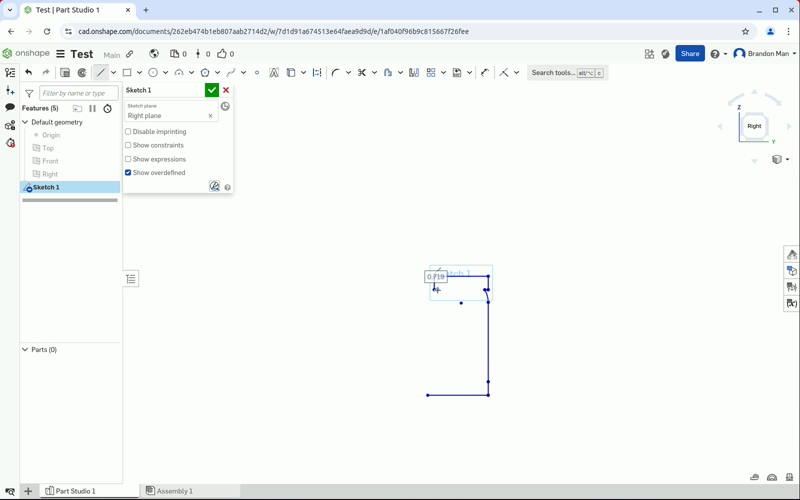
key_up(shift)
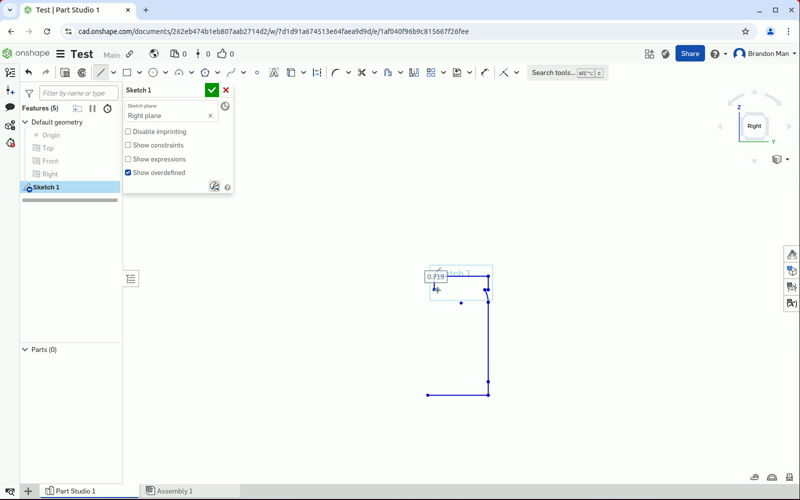
key(esc)
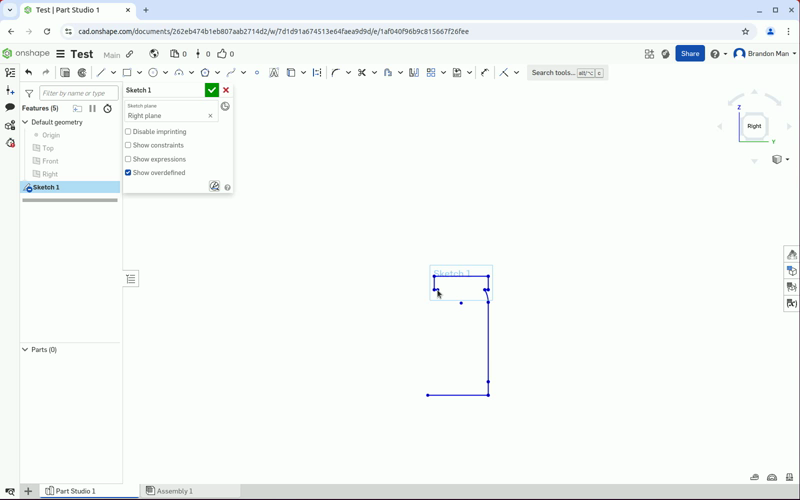
key(a)
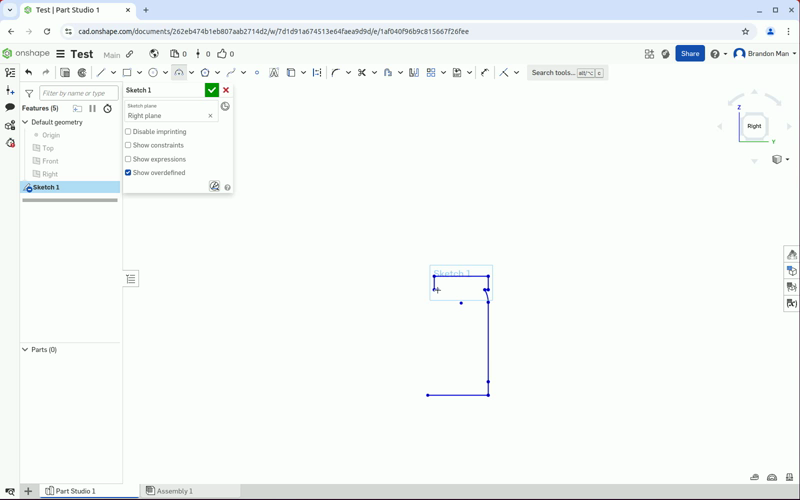
mouse_move(437, 289)
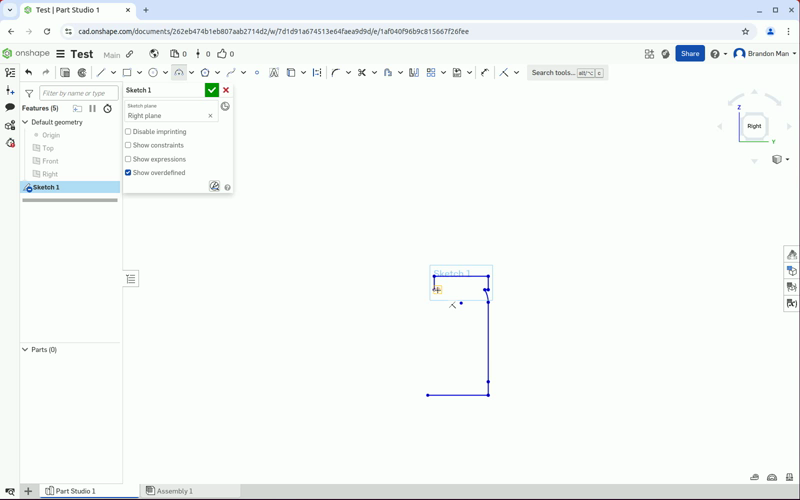
scroll(6)
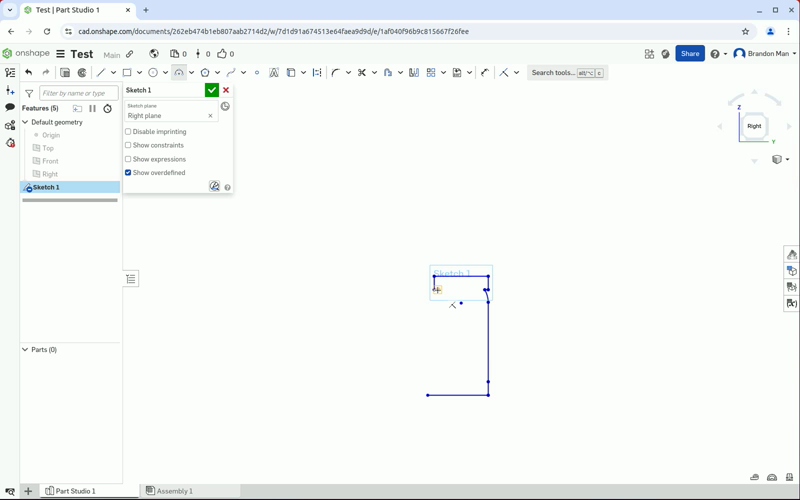
scroll(6)
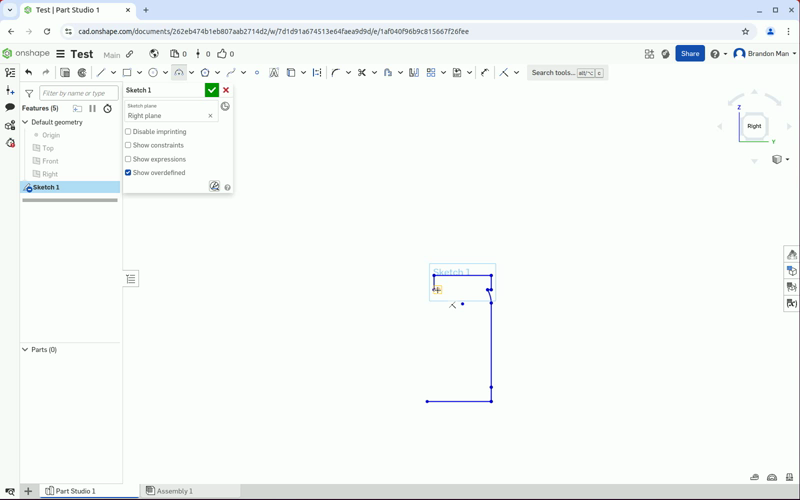
scroll(6)
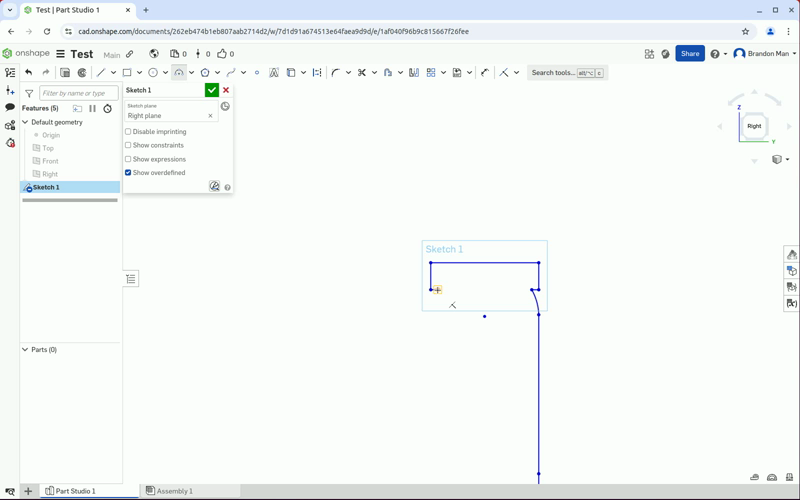
scroll(6)
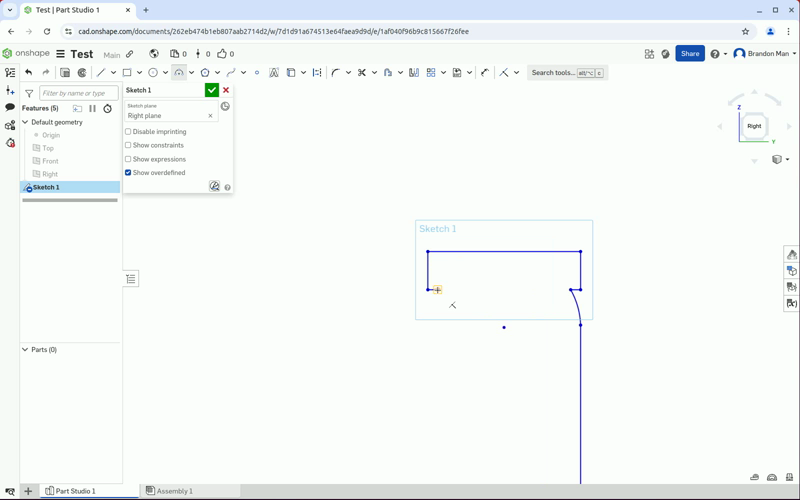
scroll(6)
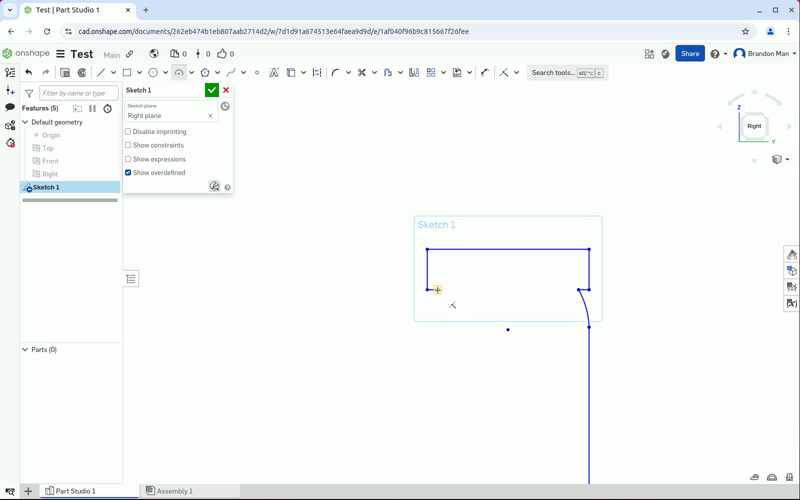
scroll(6)
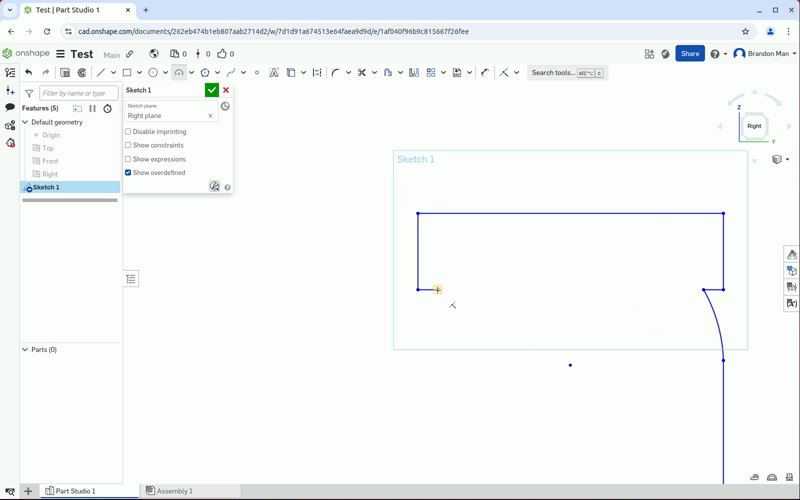
scroll(6)
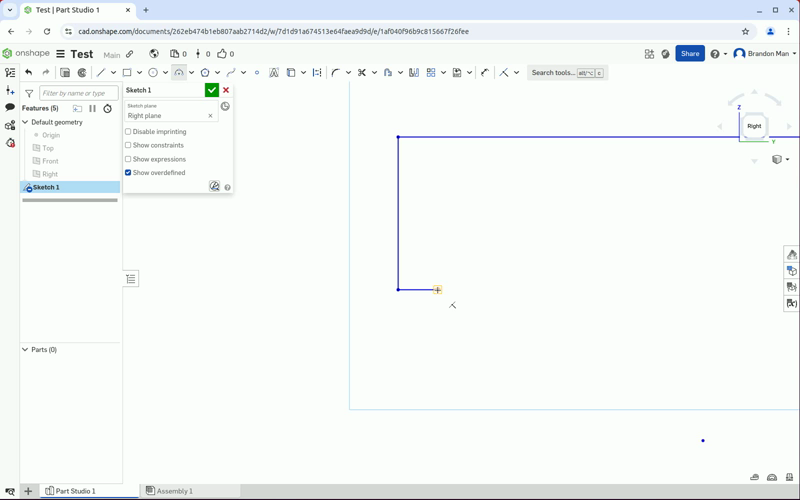
click(437, 289)
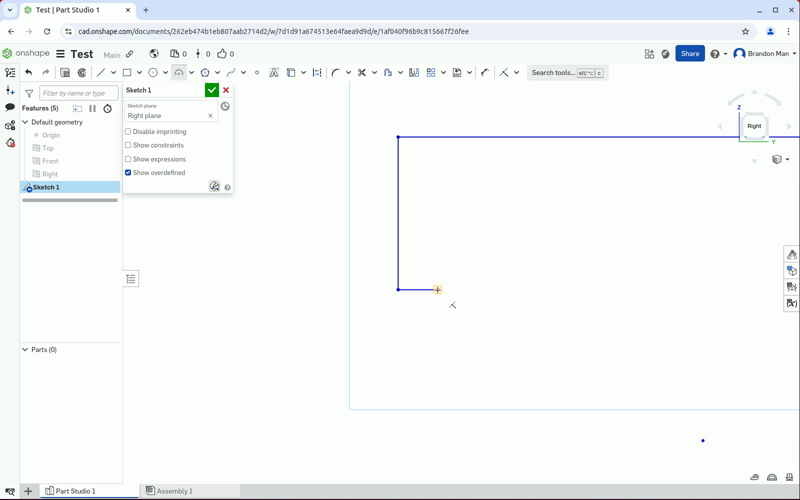
scroll(-6)
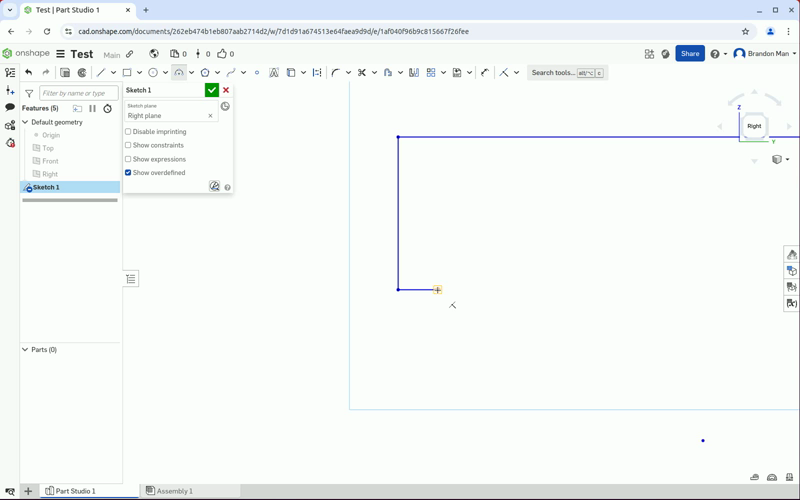
scroll(-6)
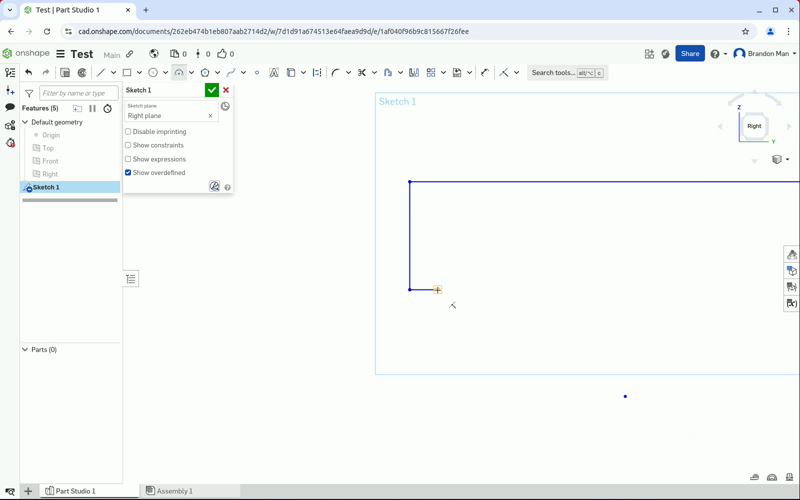
scroll(-6)
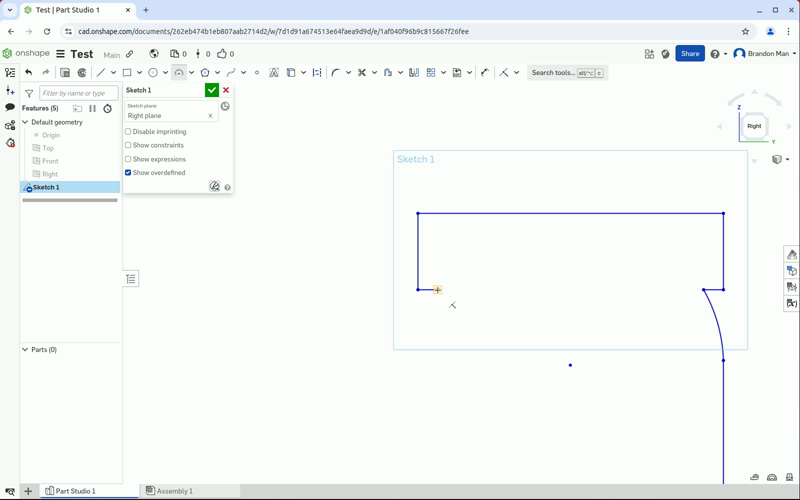
scroll(-6)
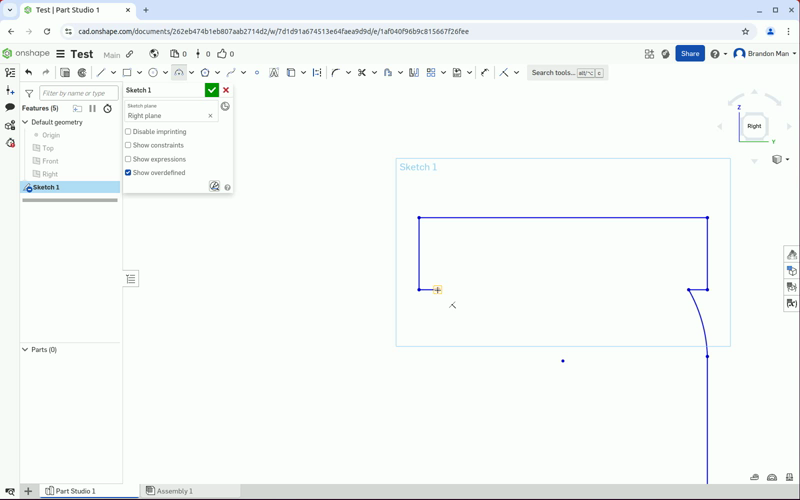
scroll(-6)
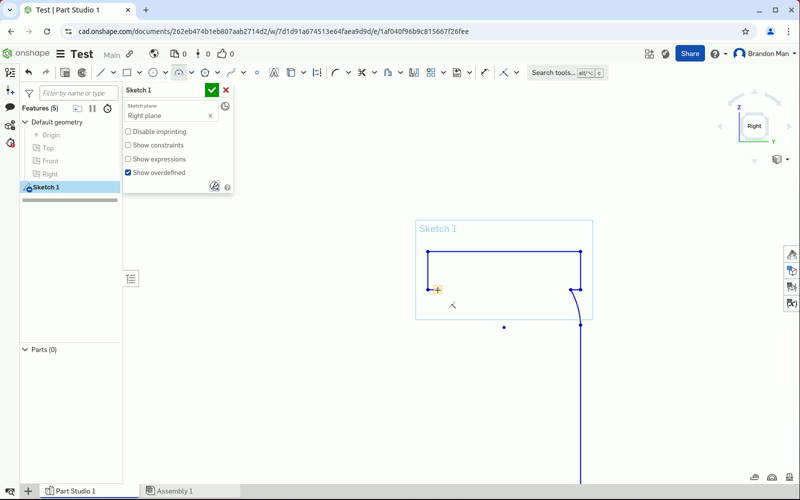
scroll(-6)
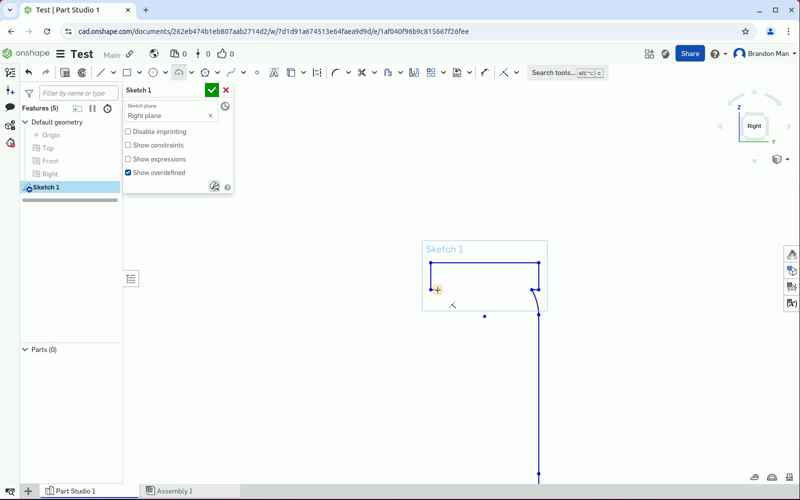
scroll(-6)
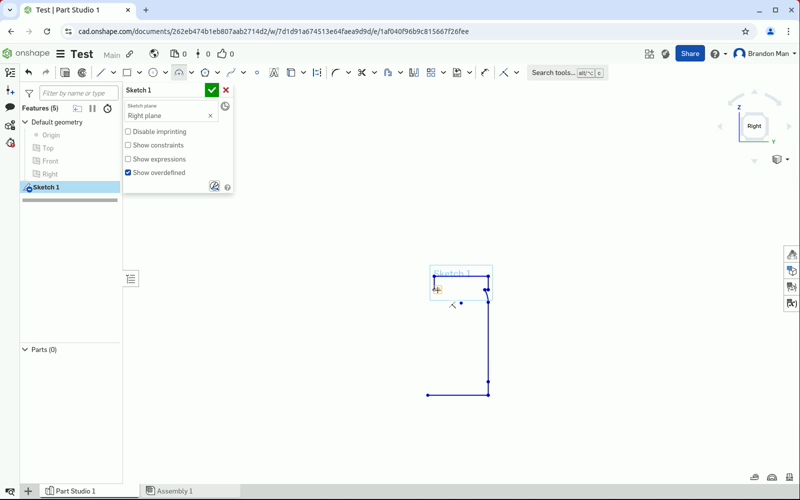
key_down(shift)
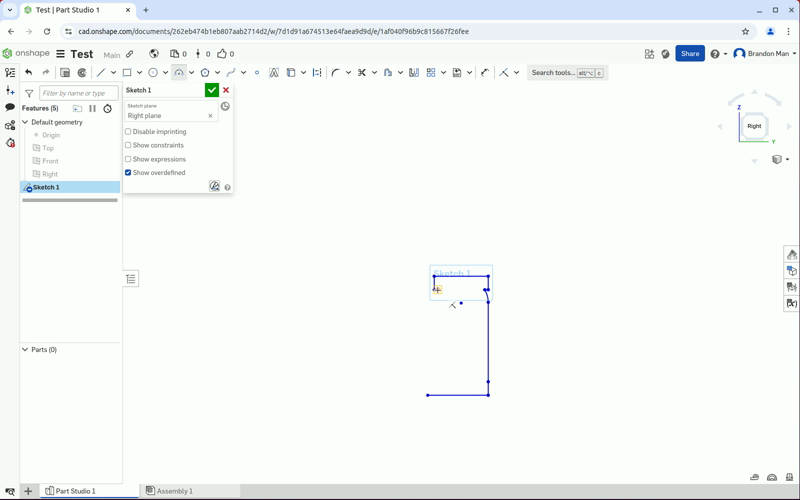
mouse_move(441, 320)
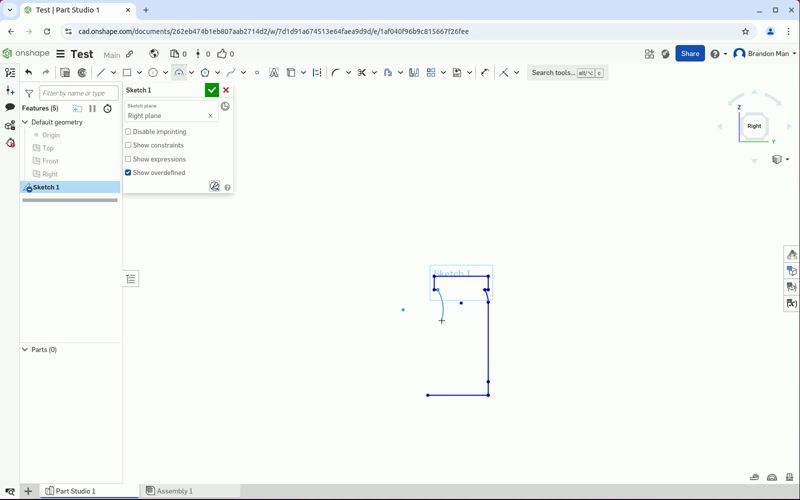
click(441, 320)
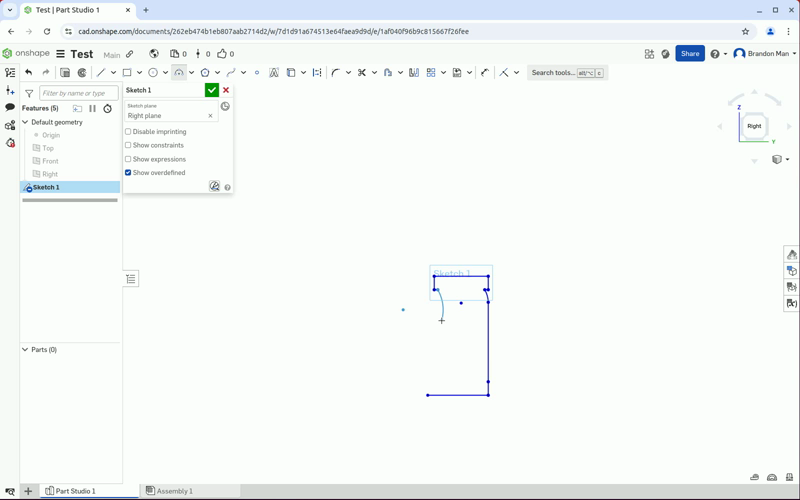
mouse_move(434, 305)
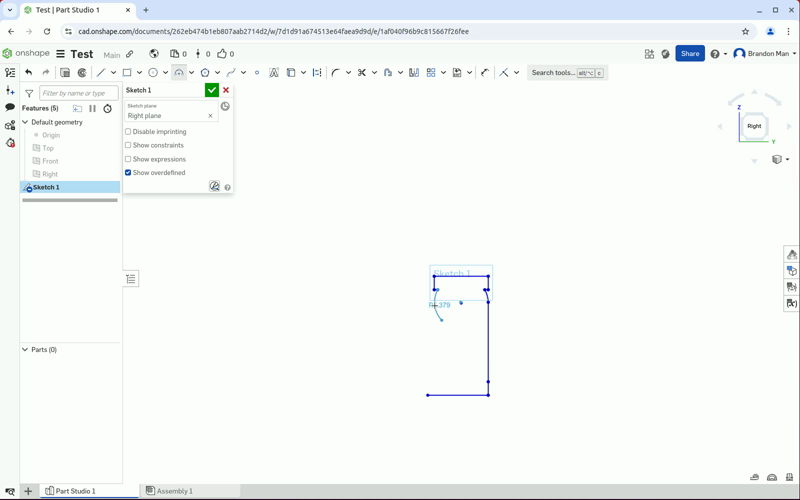
click(434, 305)
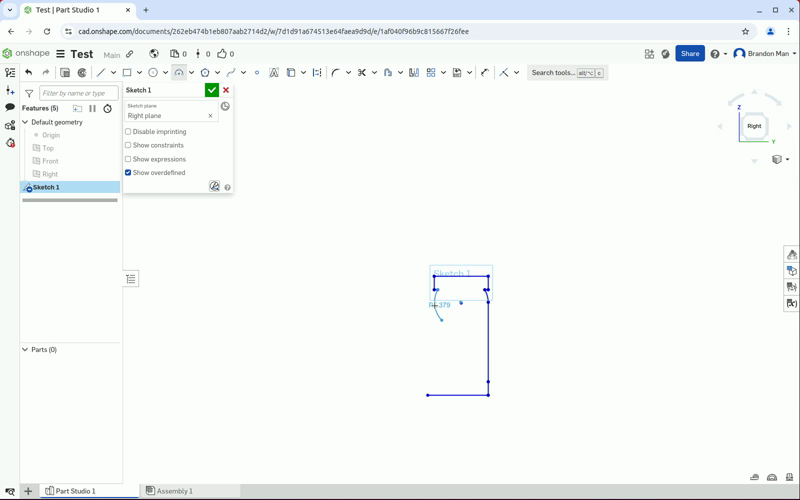
key_up(shift)
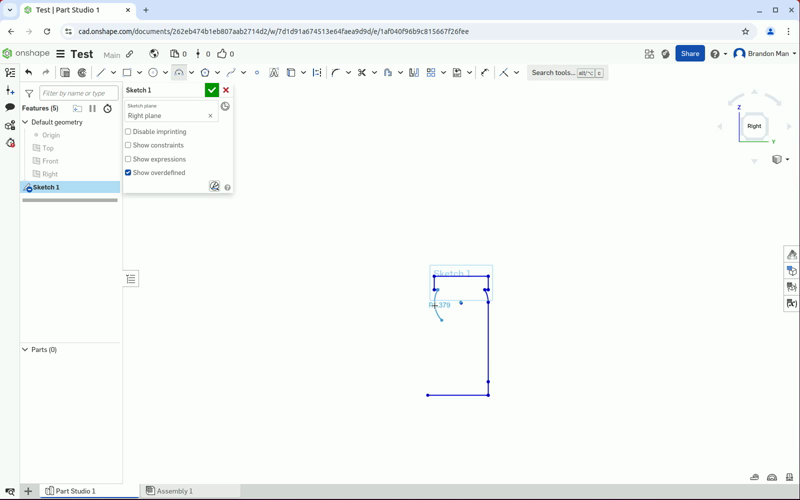
key(esc)
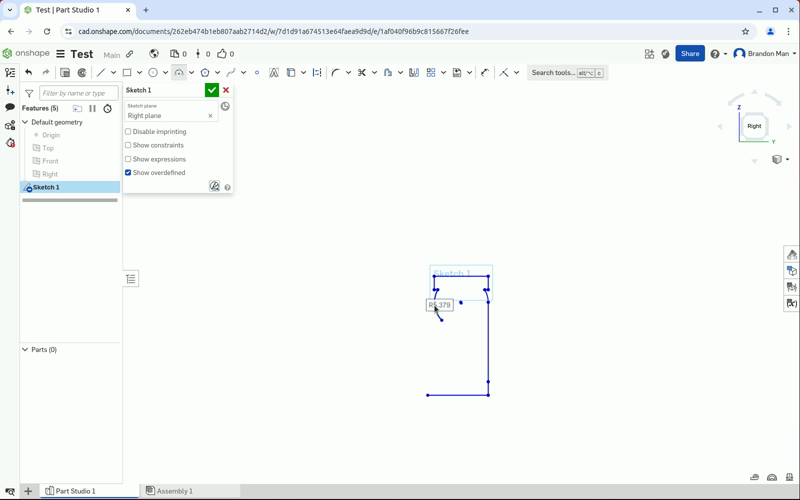
key(l)
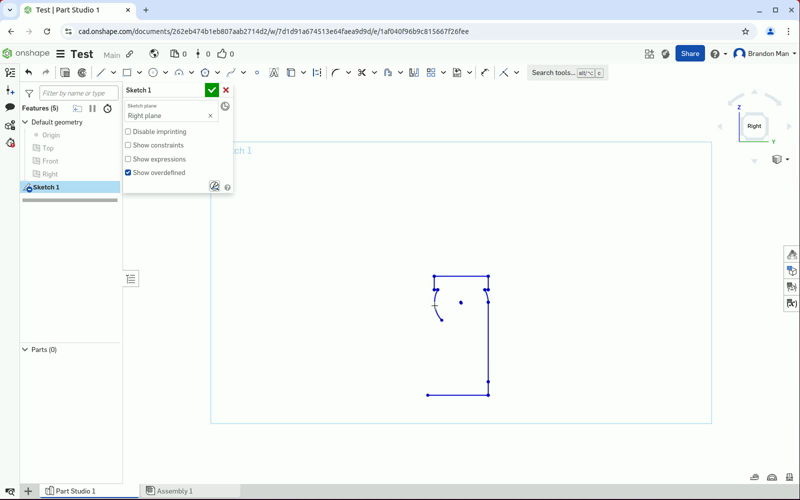
mouse_move(441, 320)
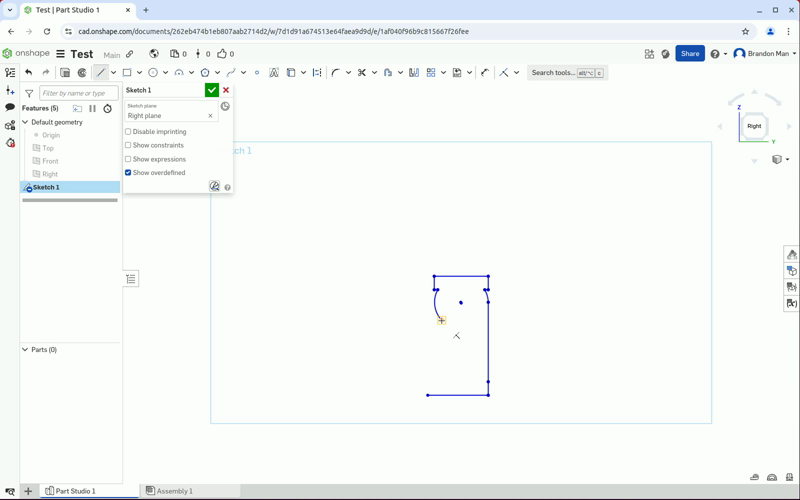
click(441, 320)
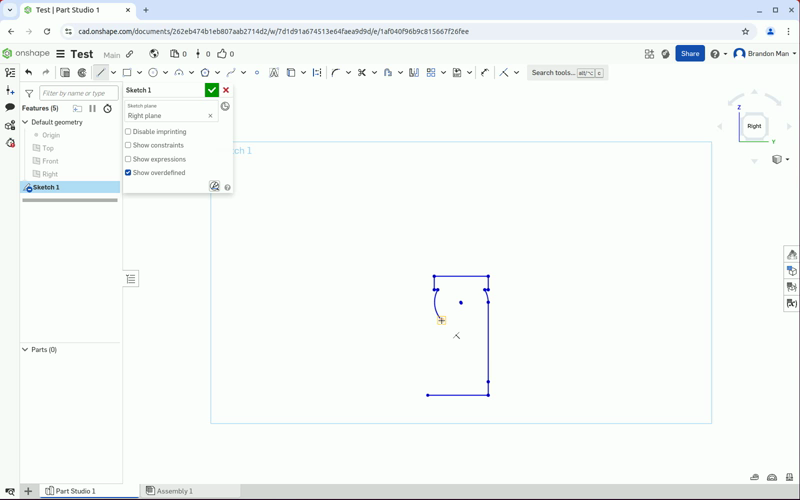
key_down(shift)
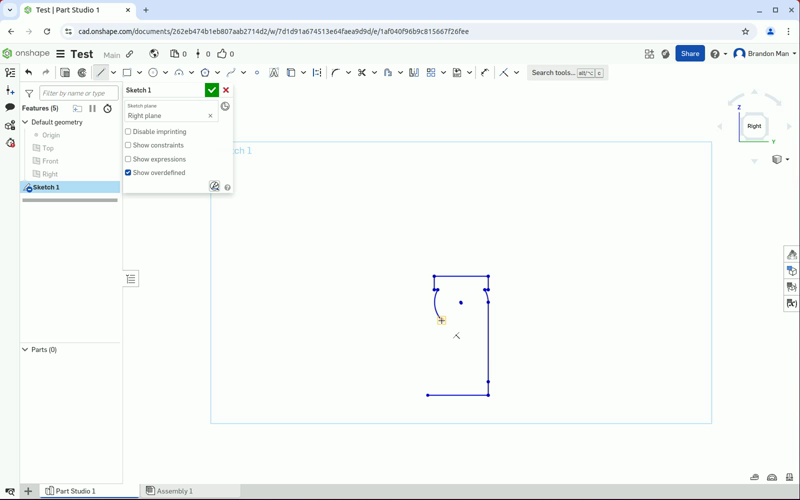
mouse_move(441, 381)
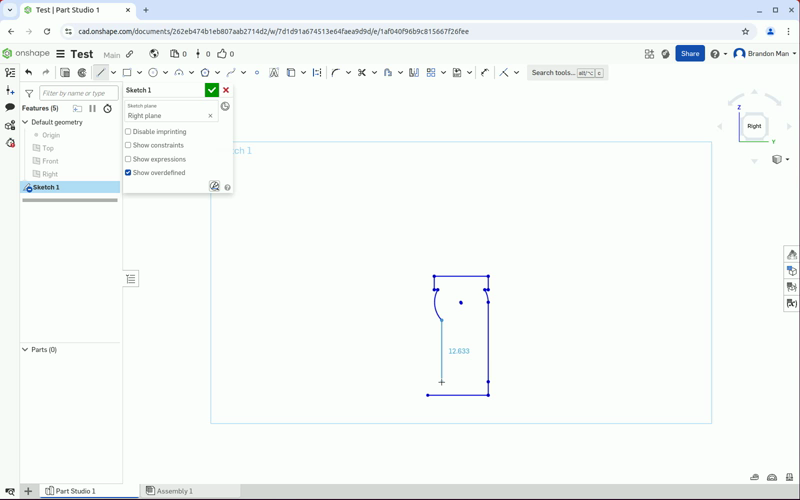
click(441, 381)
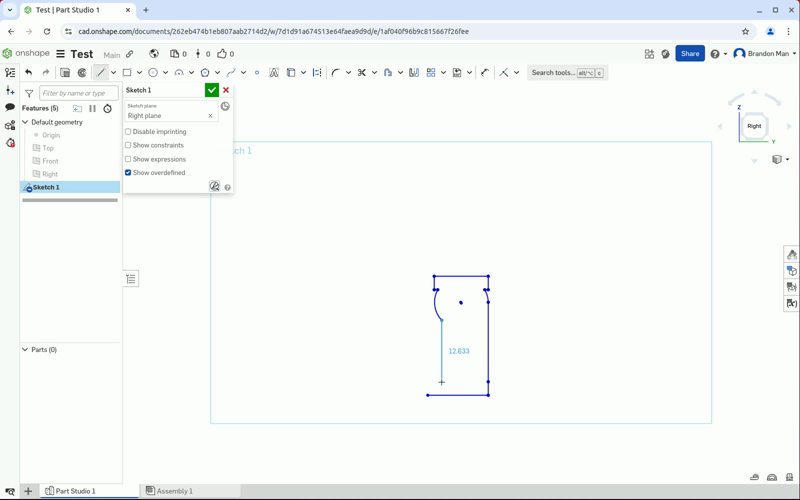
key_up(shift)
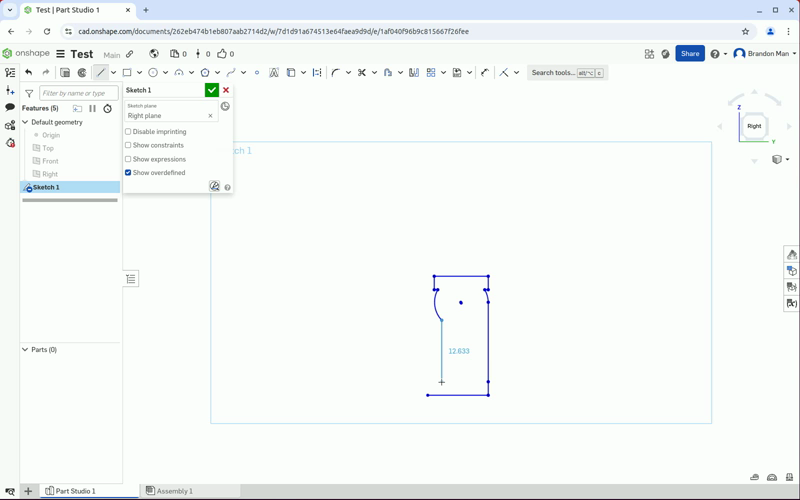
key_down(shift)
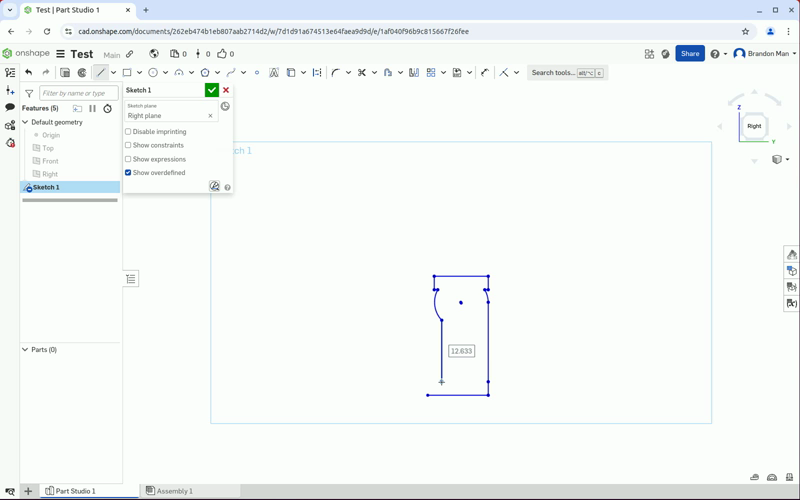
mouse_move(471, 381)
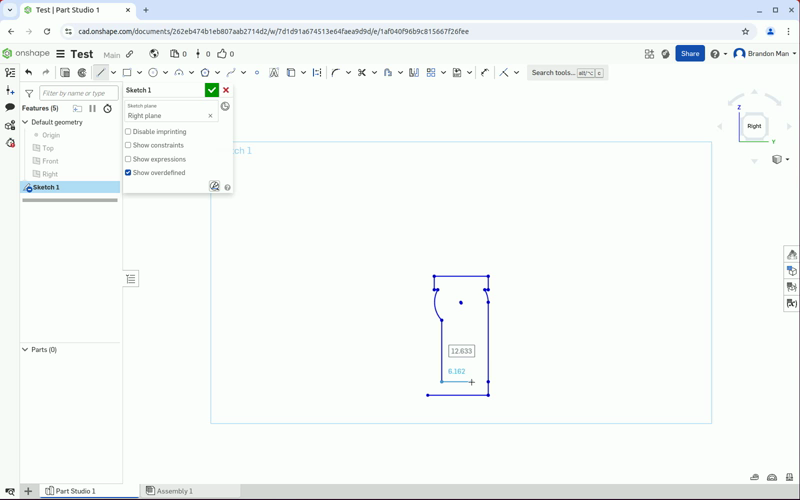
mouse_move(427, 381)
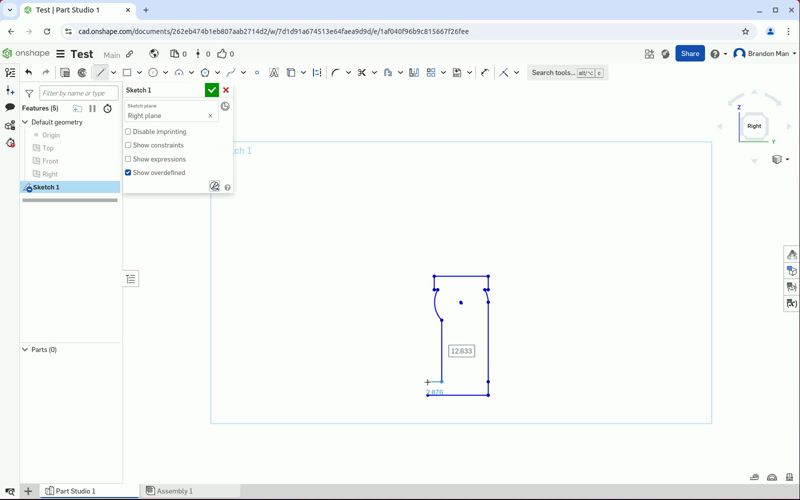
click(427, 381)
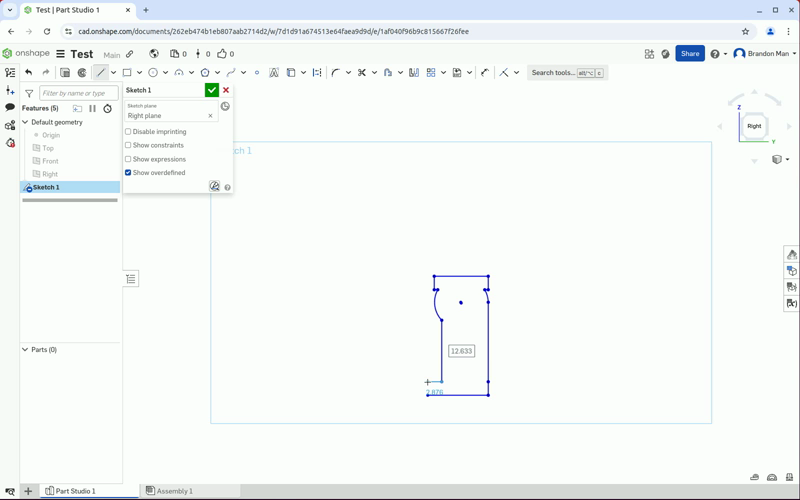
key_up(shift)
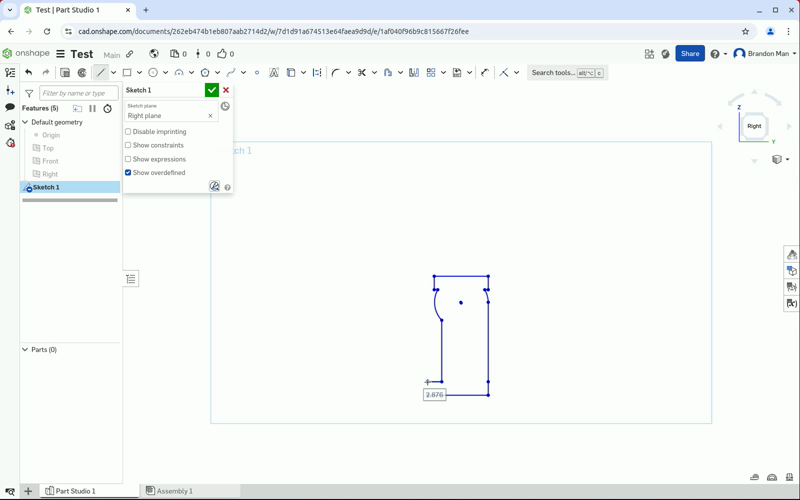
mouse_move(457, 381)
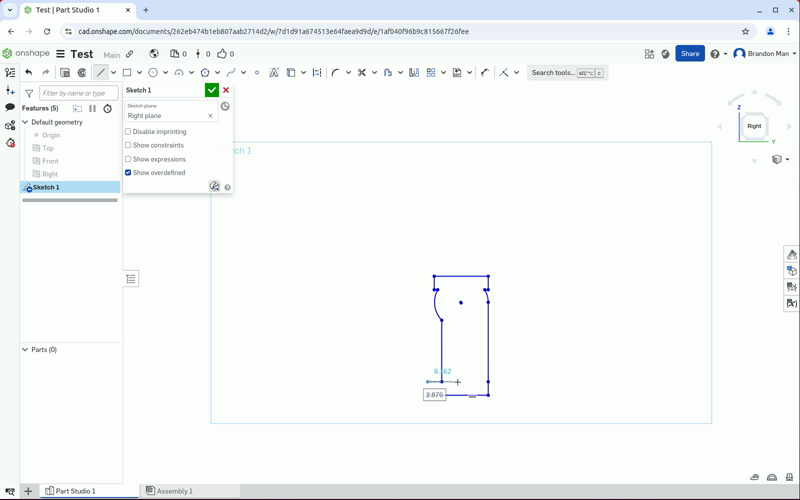
key_down(shift)
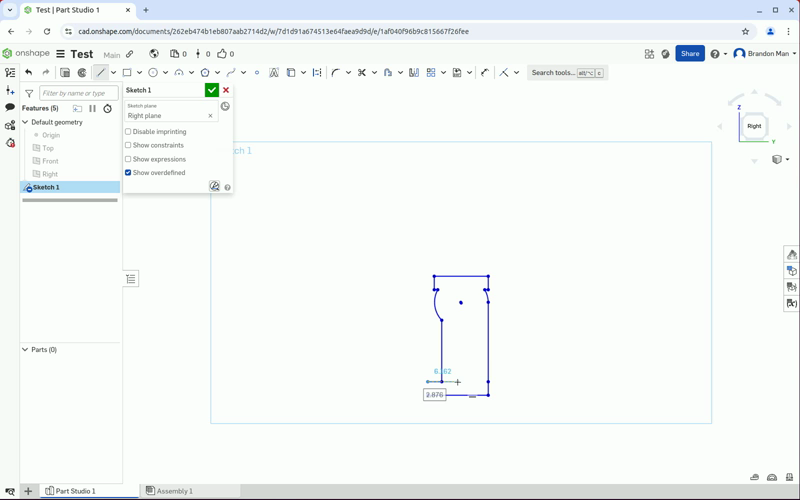
mouse_move(427, 395)
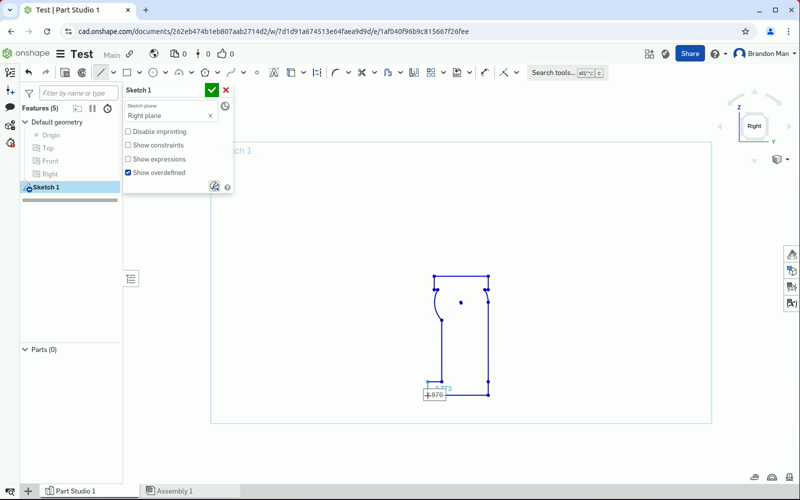
key_up(shift)
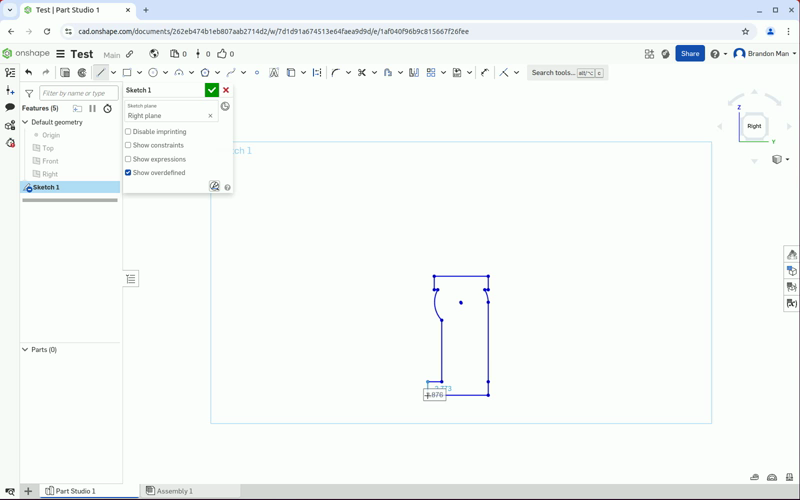
click(427, 395)
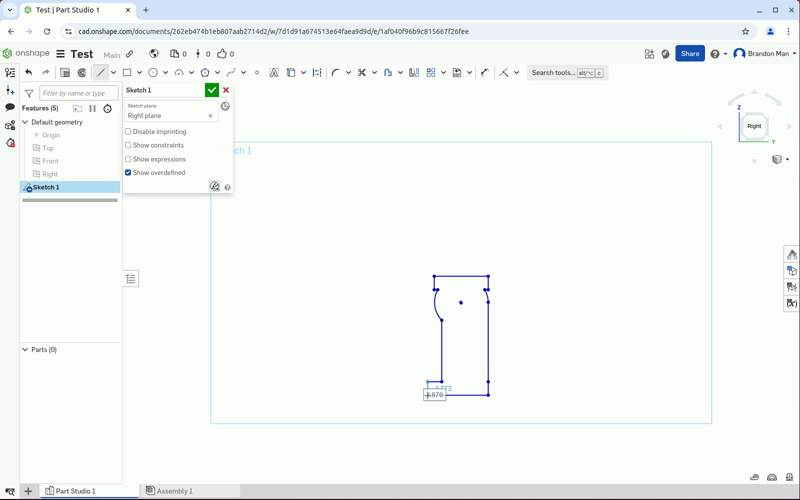
key(esc)
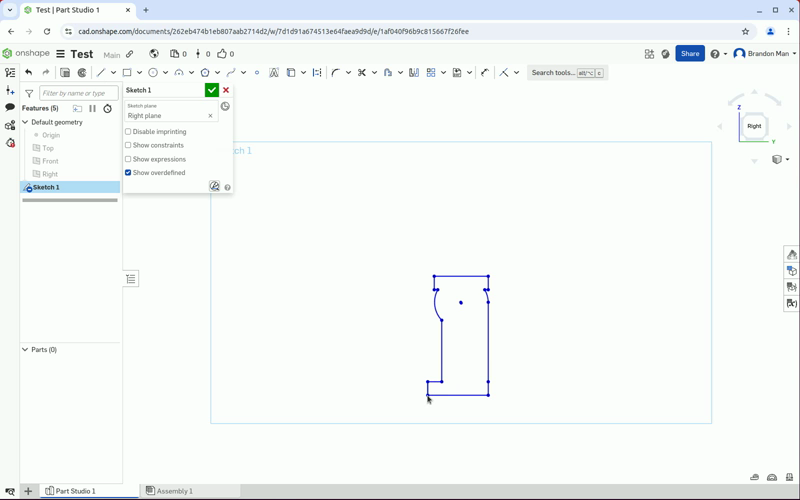
key(c)
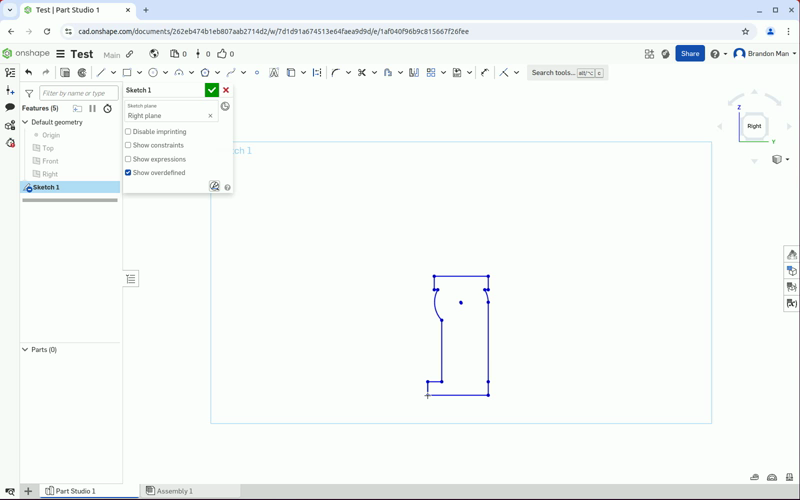
key_down(shift)
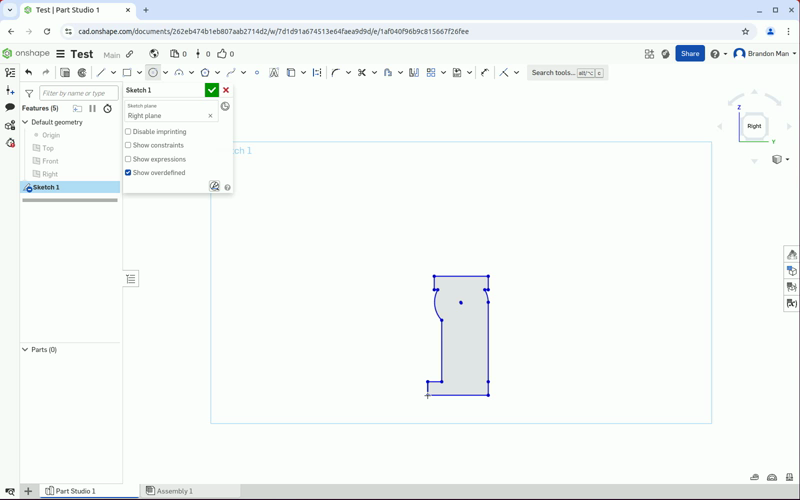
mouse_move(460, 375)
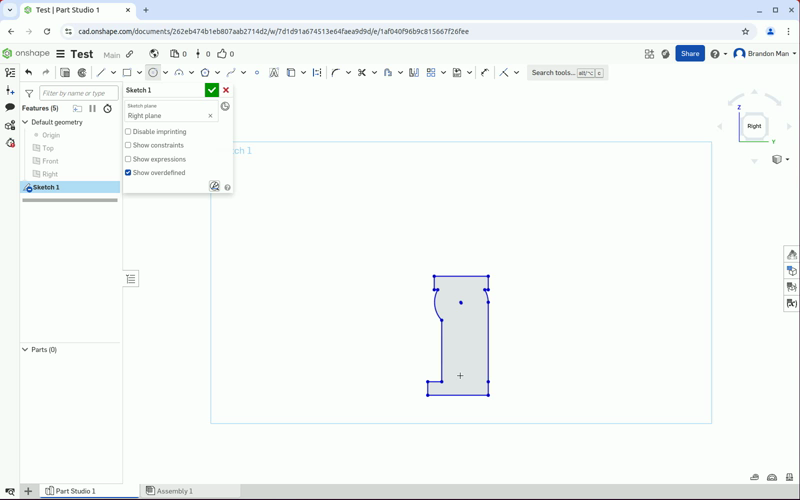
click(460, 375)
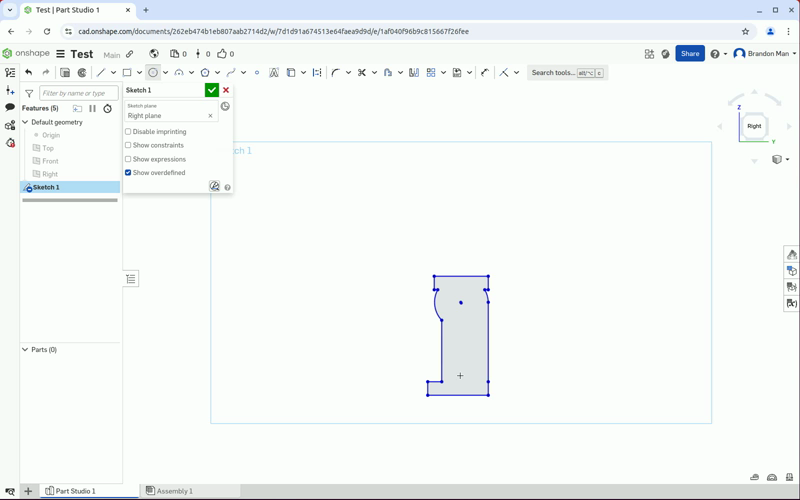
key_up(shift)
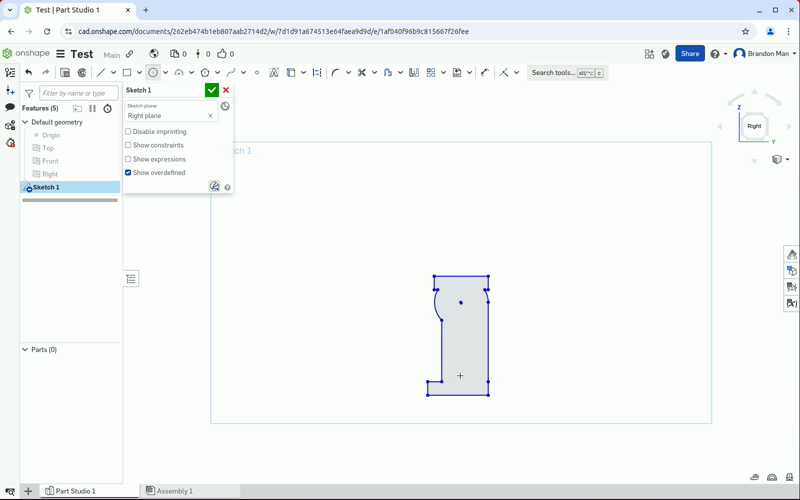
mouse_move(469, 375)
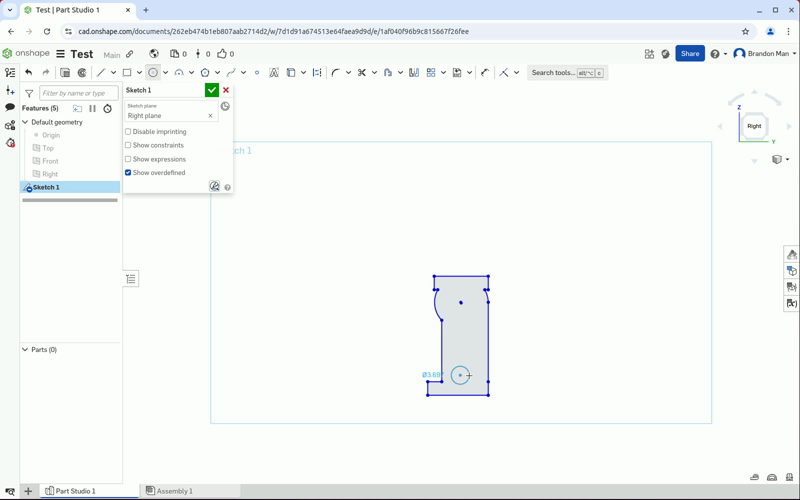
click(469, 375)
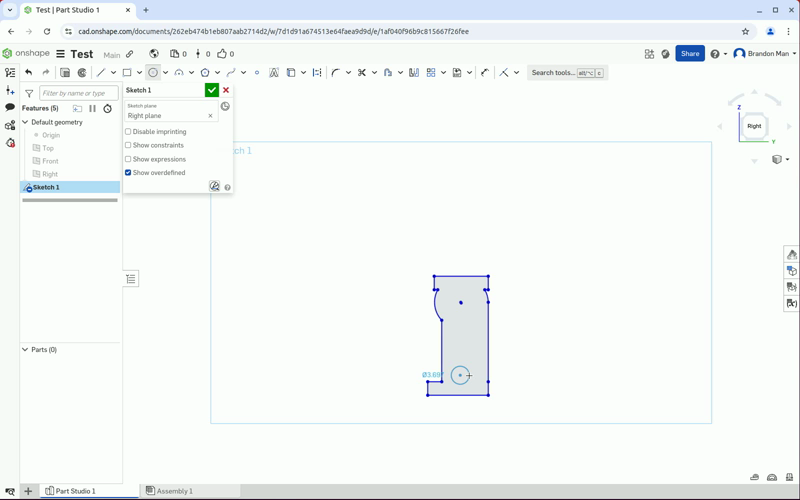
key(esc)
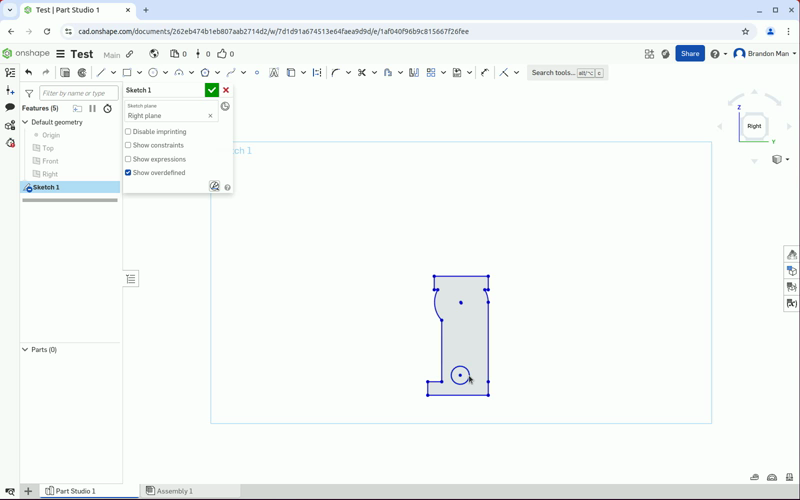
mouse_move(483, 295)
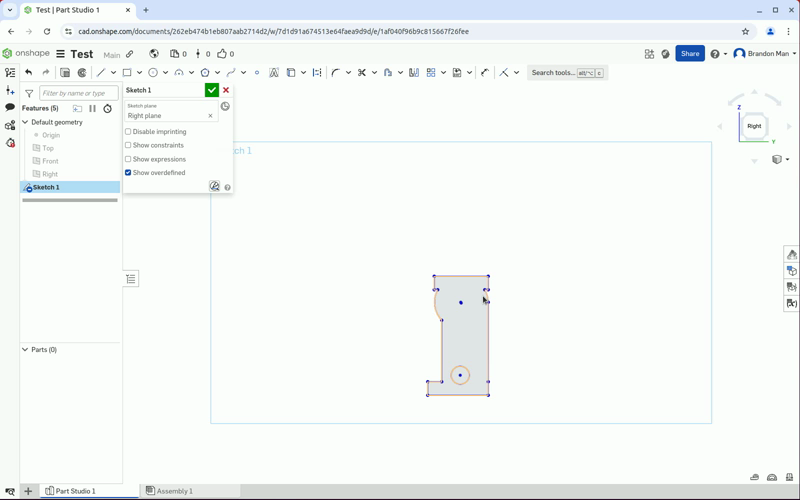
click(483, 295)
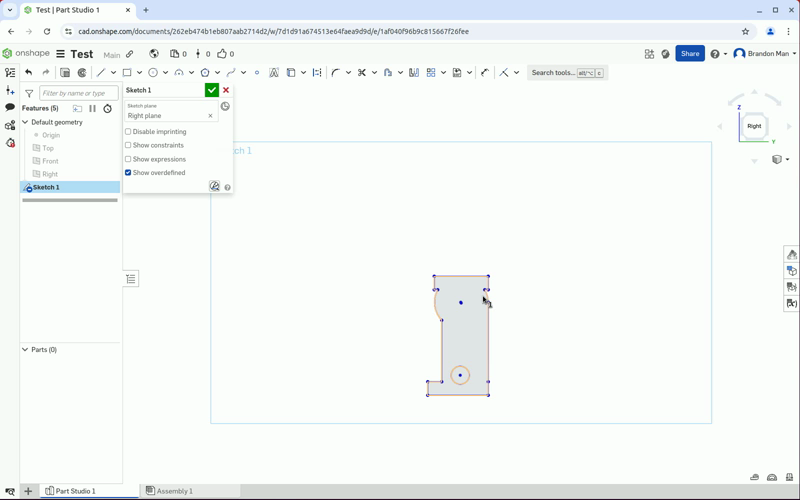
mouse_move(73, 352)
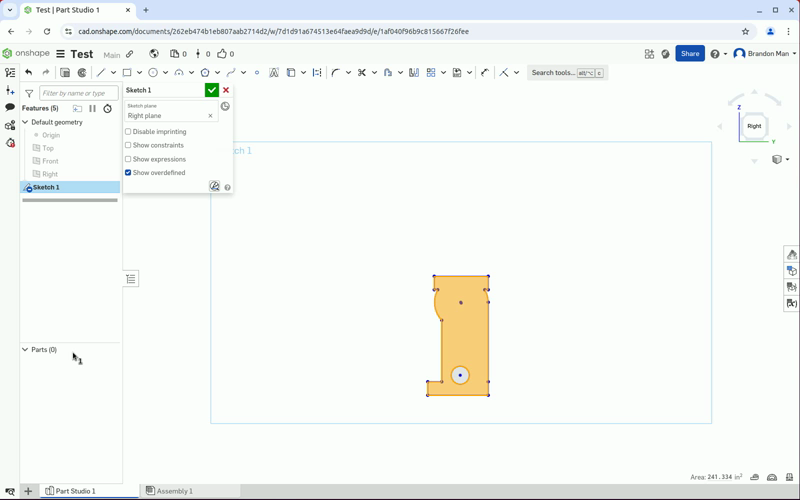
key(shift+y)
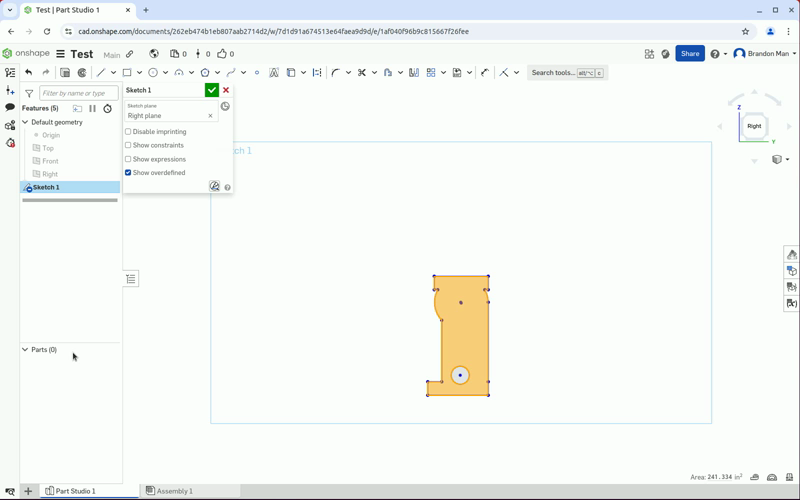
key(shift+e)
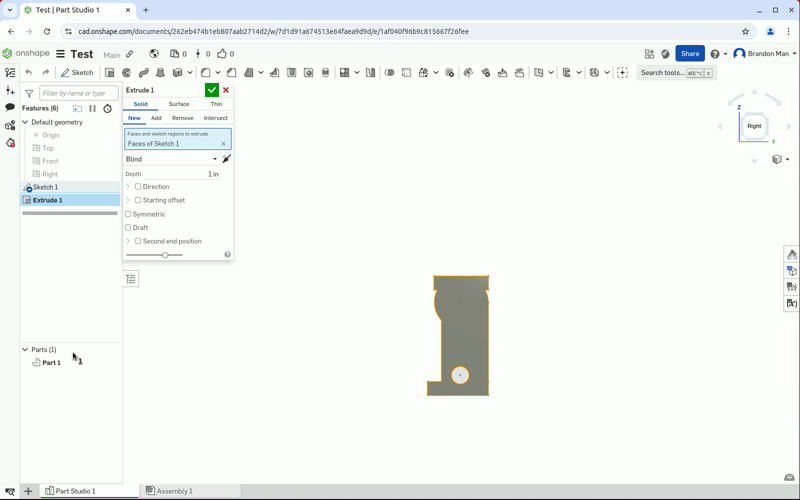
mouse_move(143, 106)
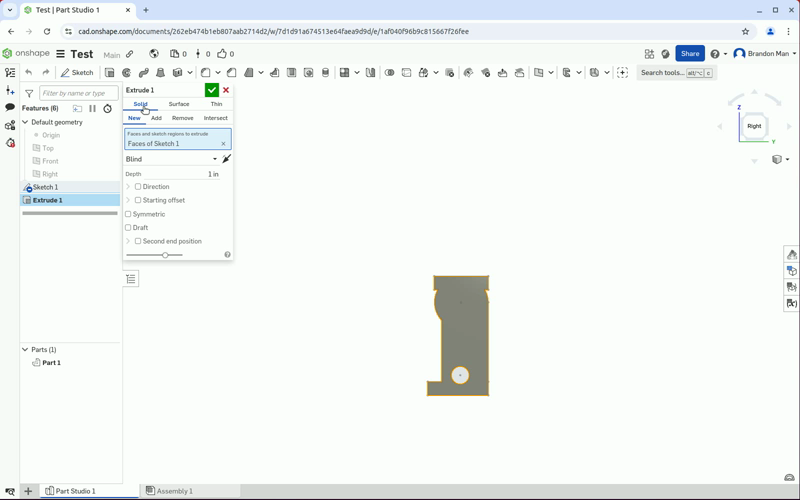
click(143, 106)
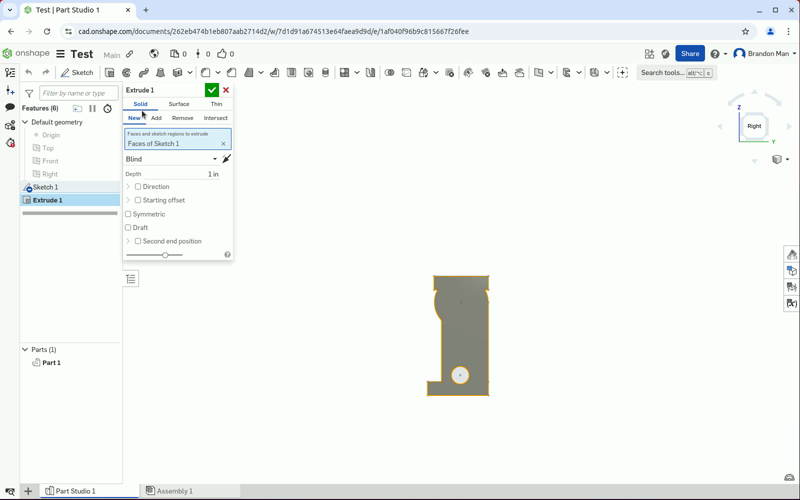
mouse_move(137, 120)
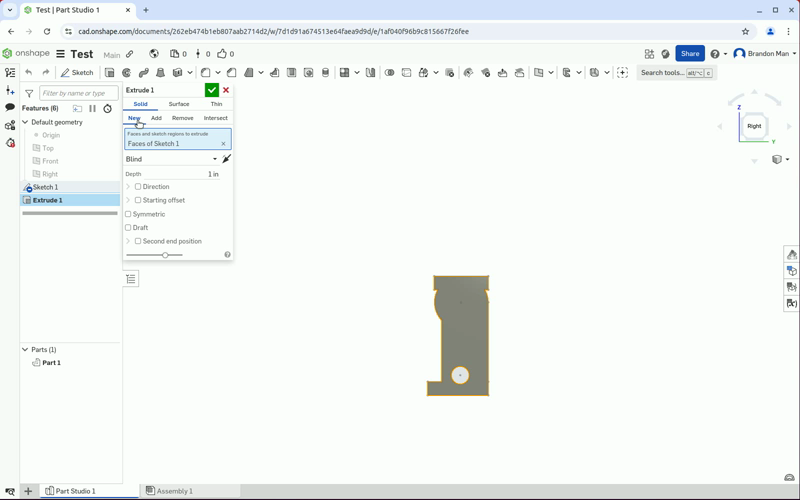
click(137, 120)
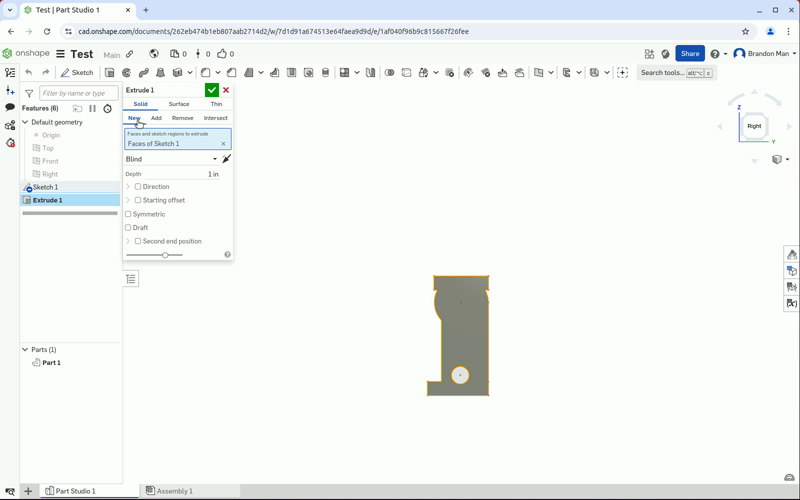
key(tab, 4)
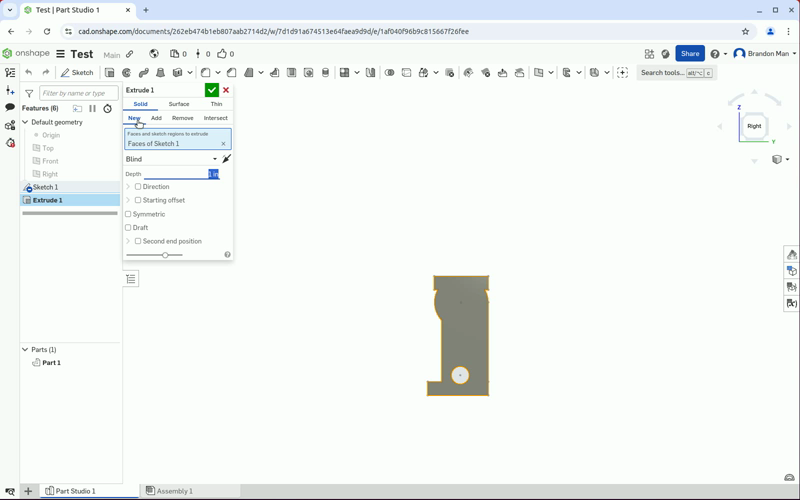
text(20.22)
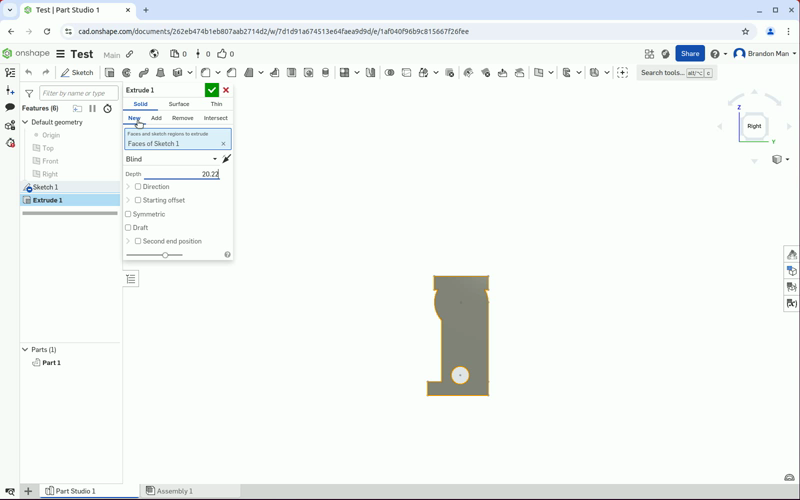
key(tab, 3)
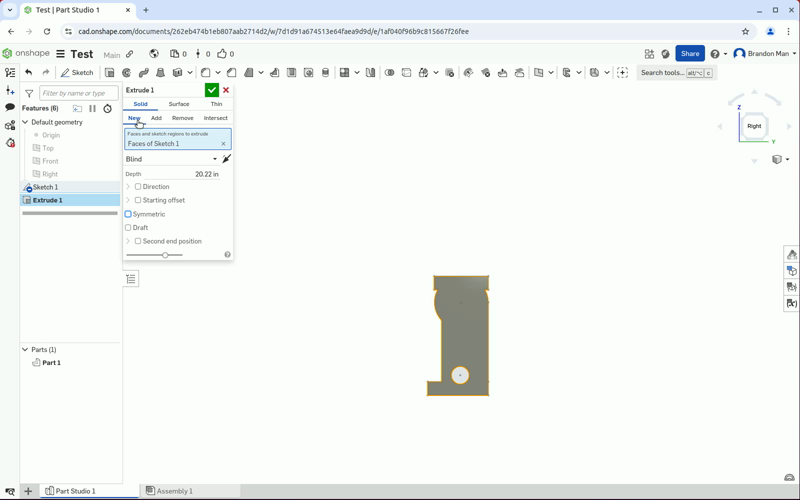
key(space)
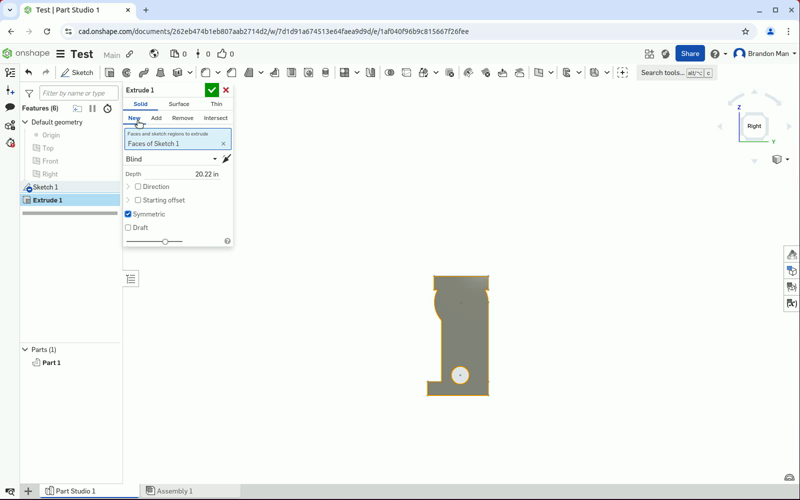
key(enter)
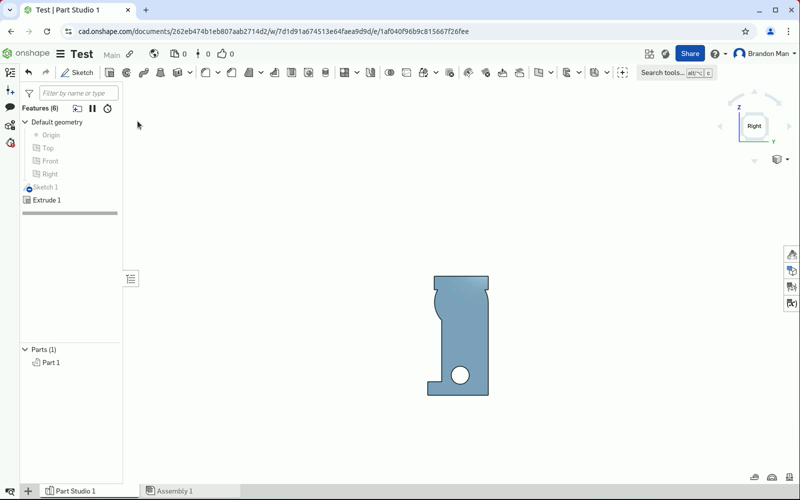
key(shift+h)
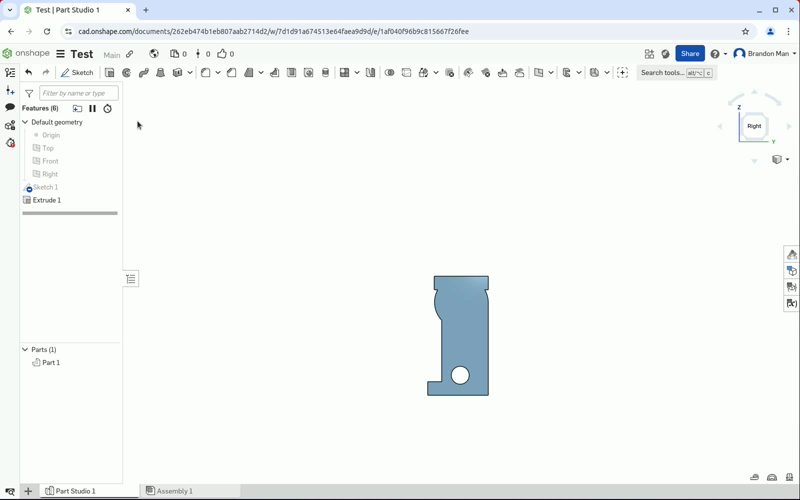
key(shift+h)
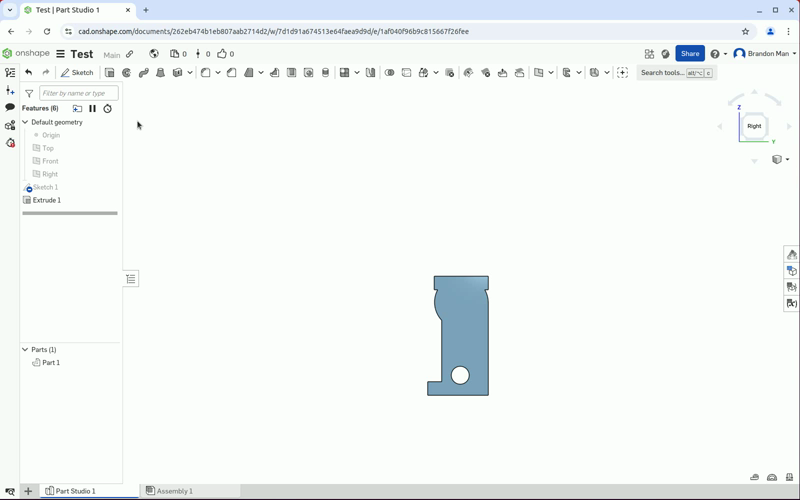
mouse_move(73, 189)
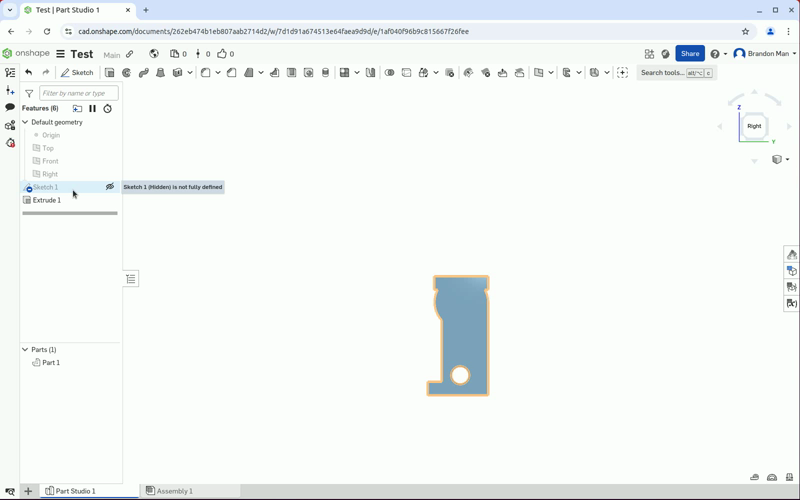
click(73, 189)
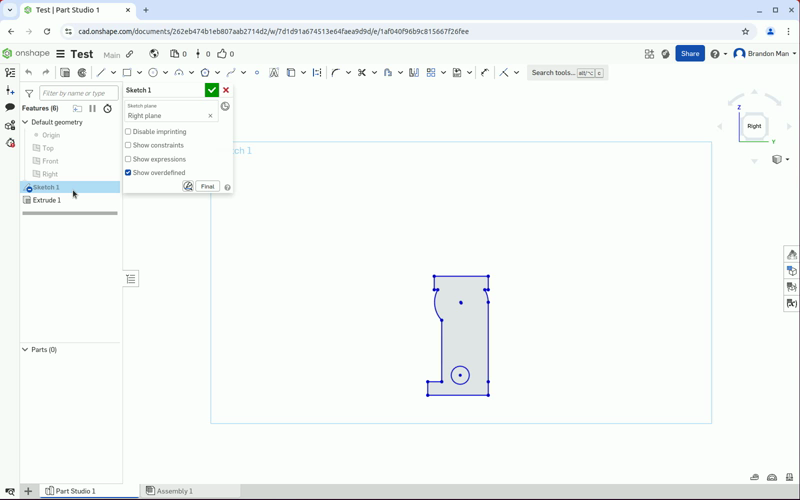
mouse_move(229, 92)
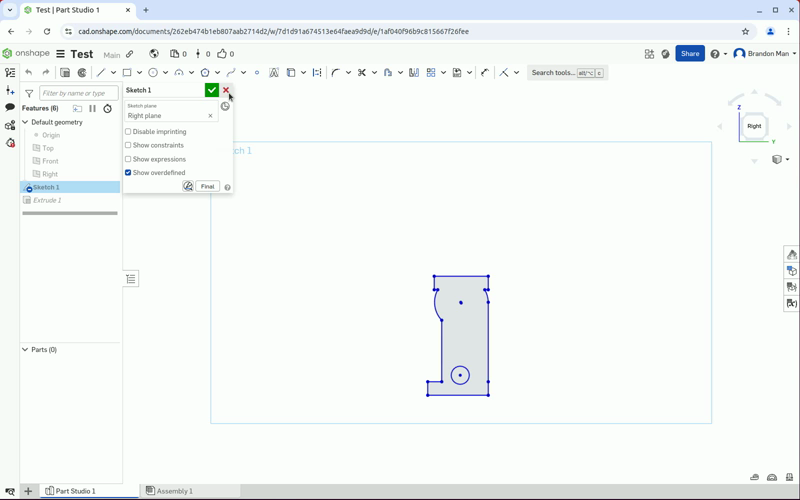
click(229, 92)
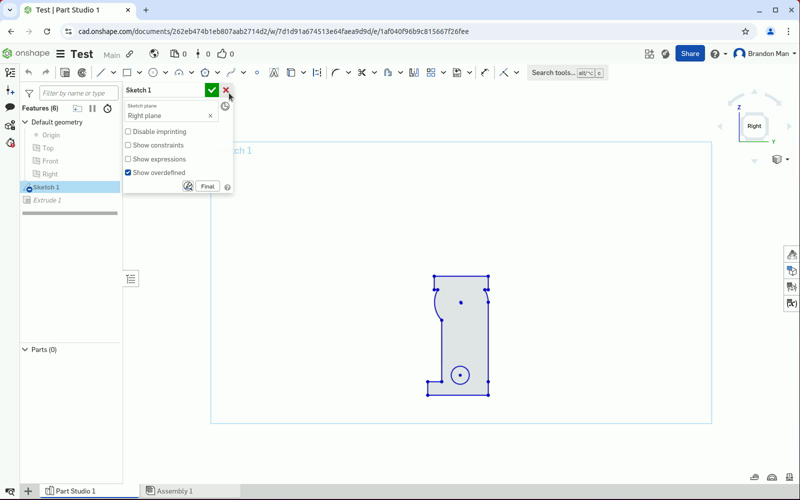
key(shift+s)
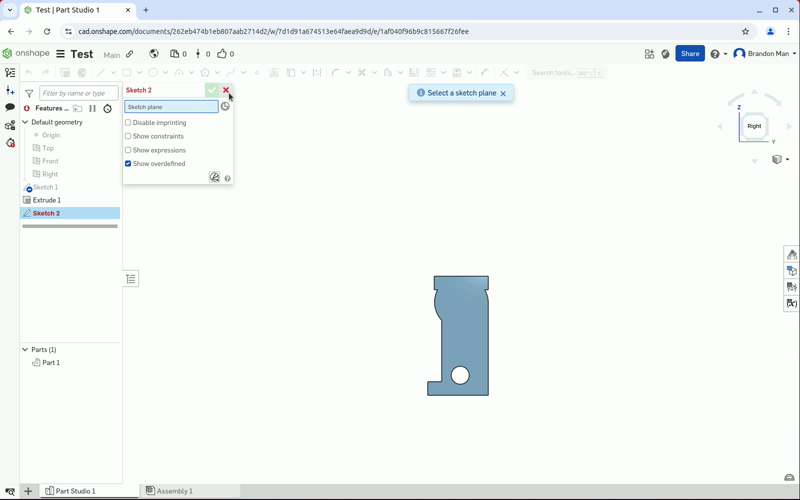
mouse_move(73, 176)
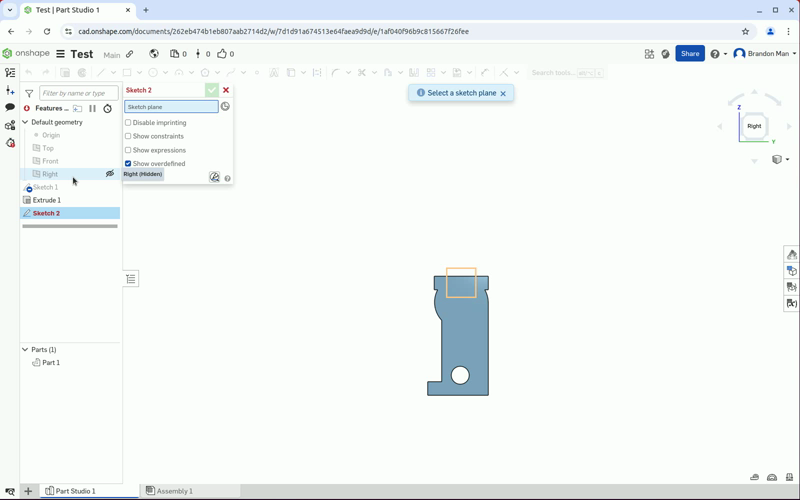
click(73, 176)
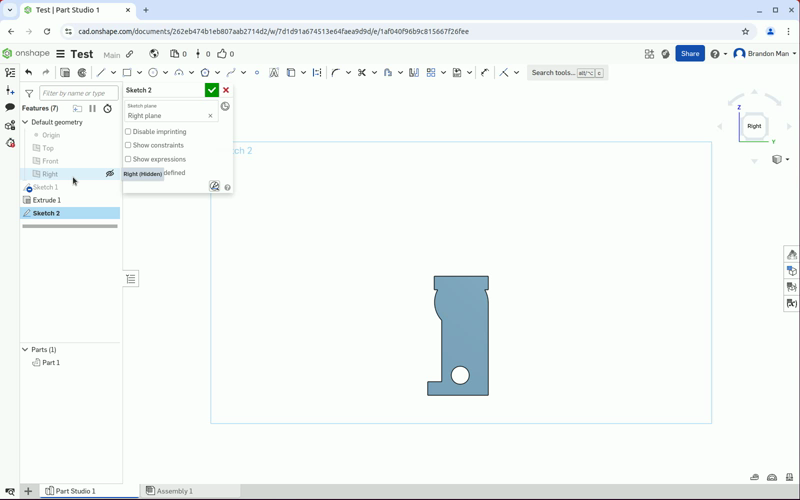
mouse_move(73, 352)
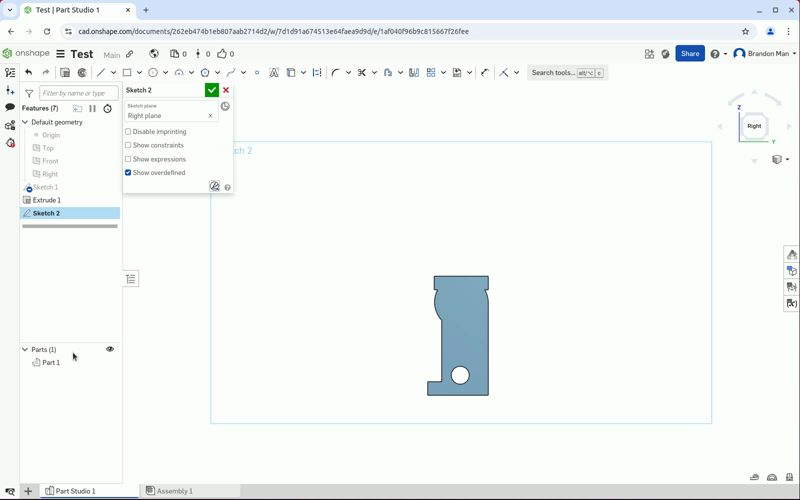
key(y)
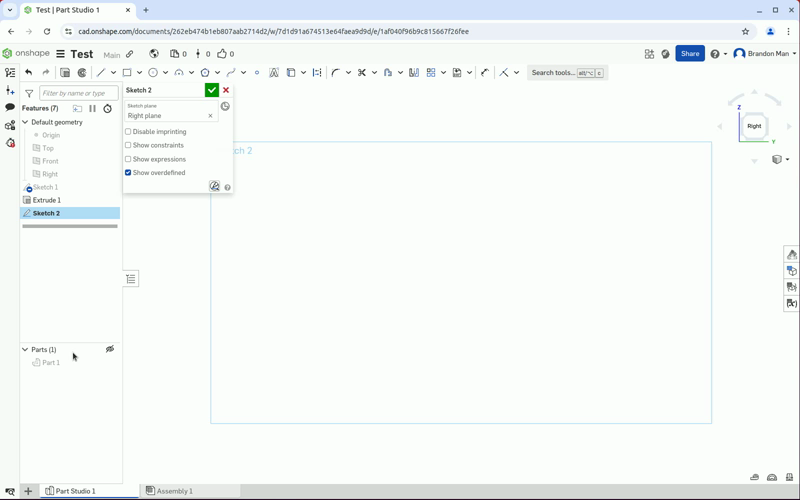
key(c)
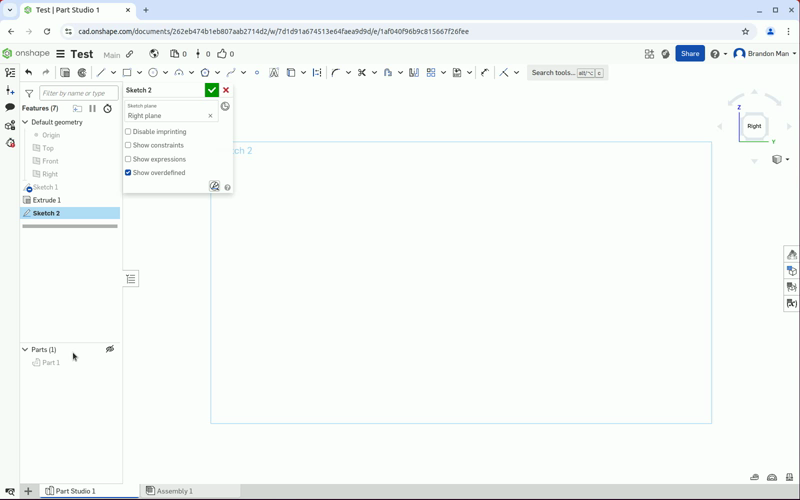
key_down(shift)
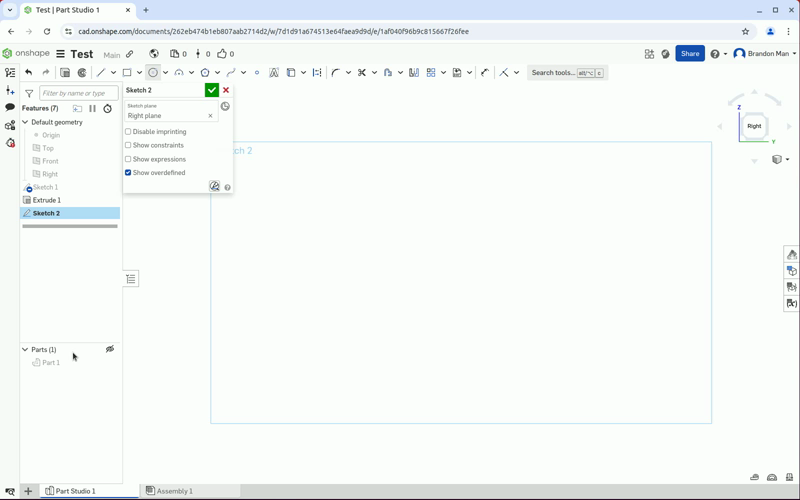
mouse_move(461, 375)
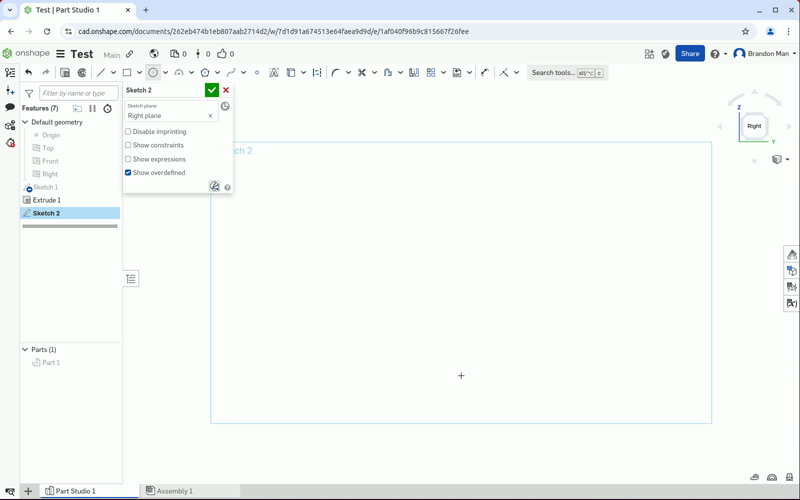
click(461, 375)
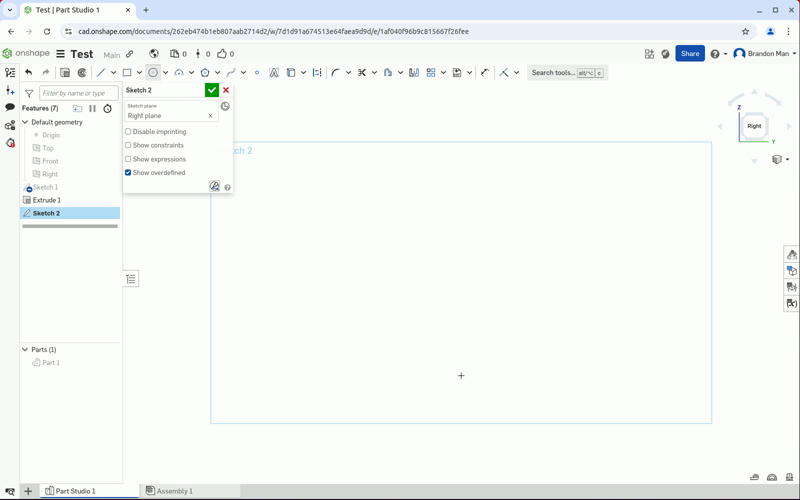
key_up(shift)
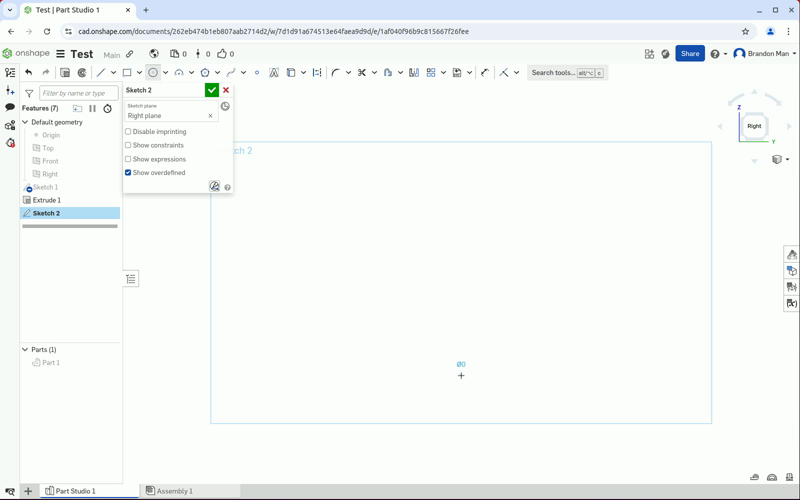
mouse_move(533, 375)
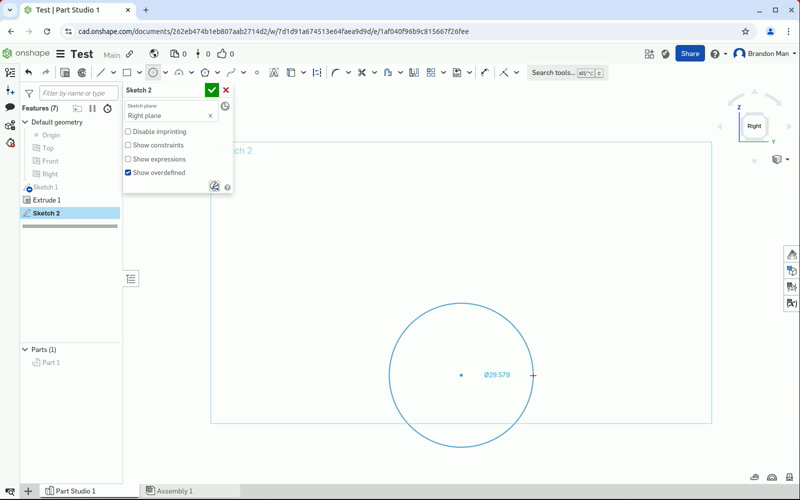
click(533, 375)
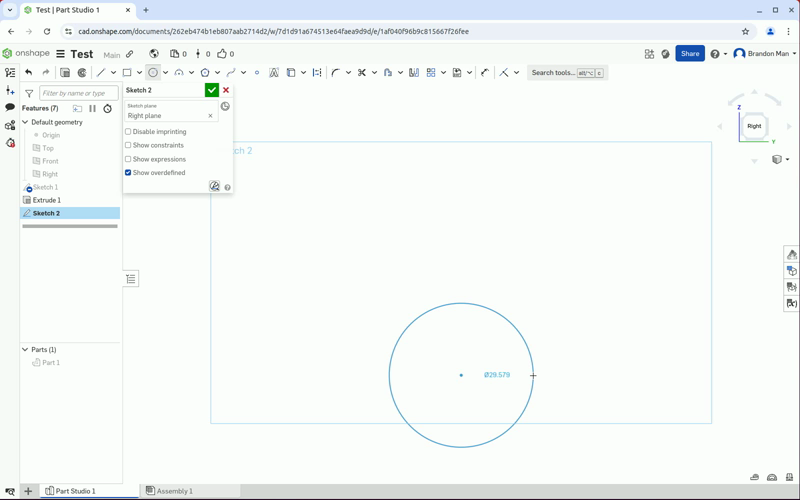
key(esc)
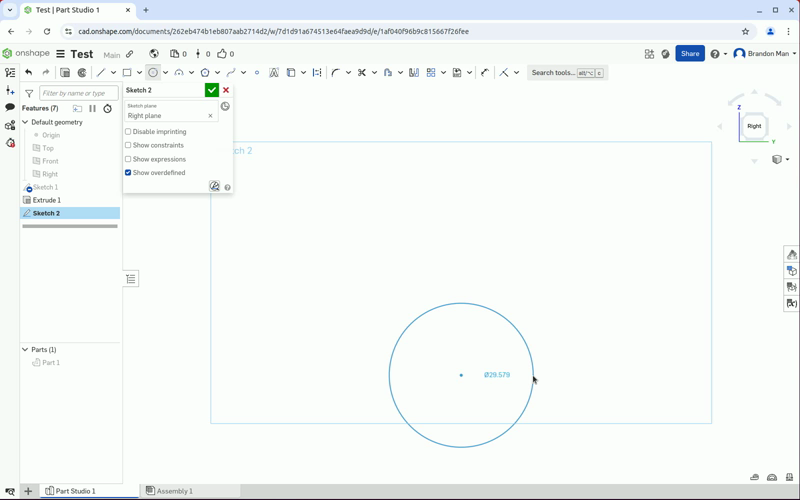
mouse_move(512, 370)
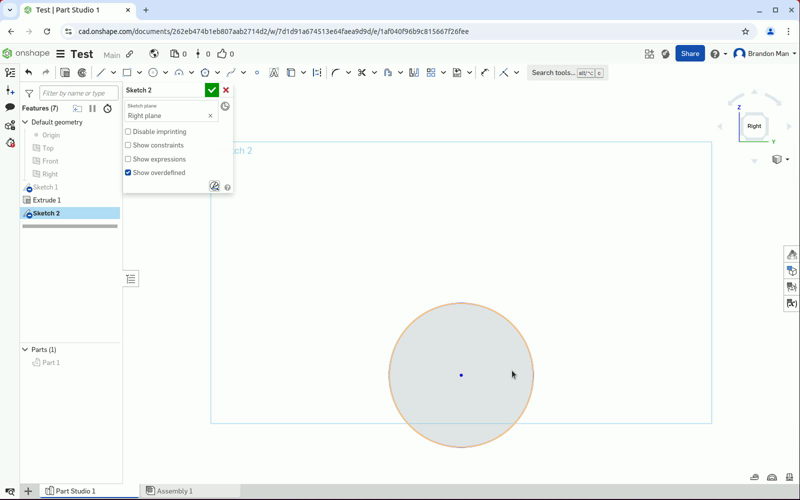
click(512, 370)
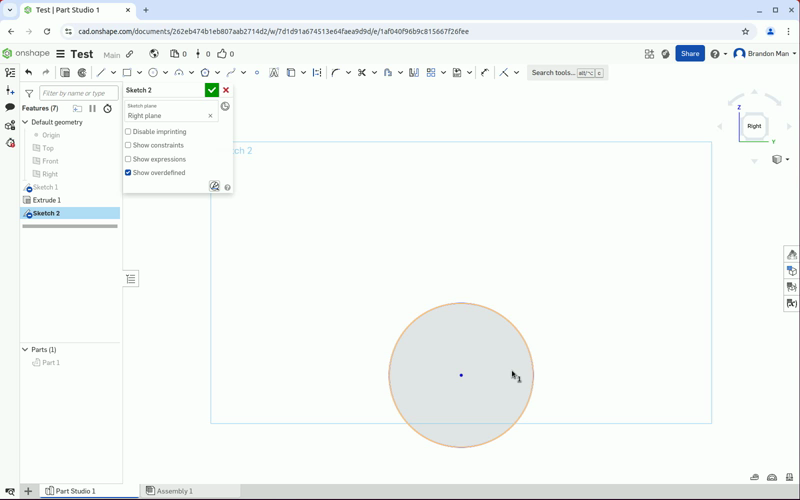
mouse_move(73, 352)
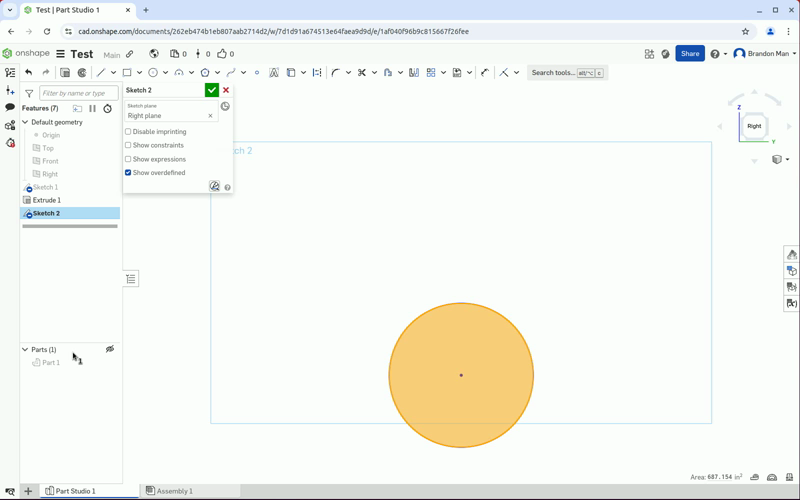
key(shift+y)
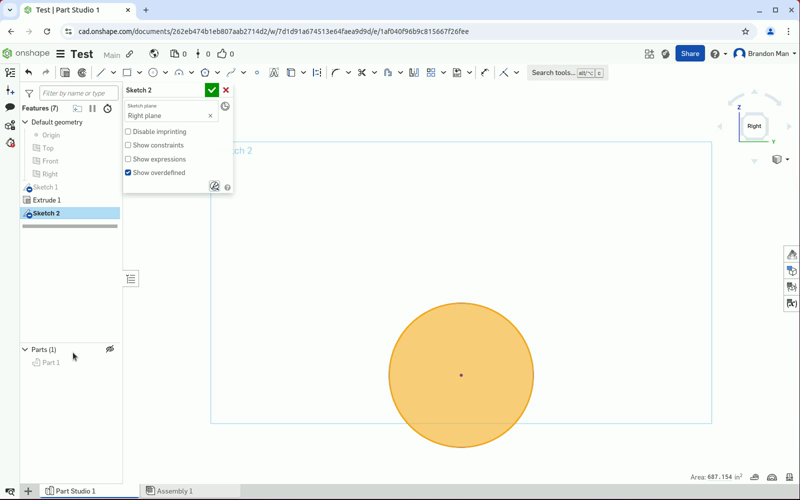
key(shift+e)
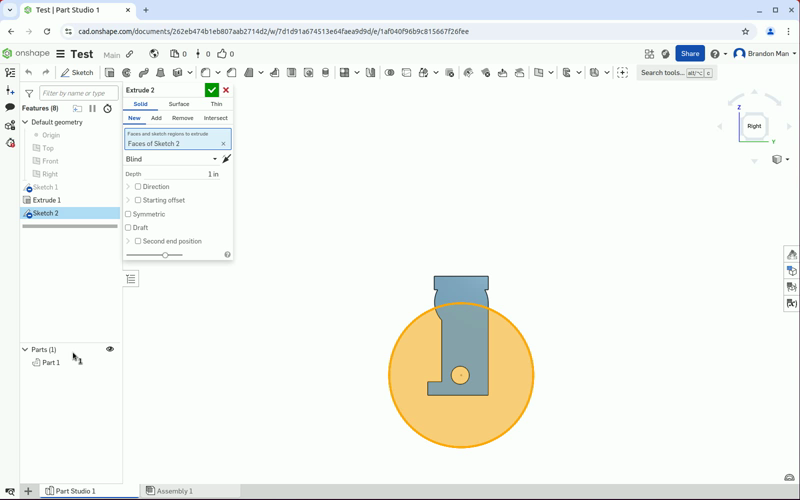
mouse_move(143, 106)
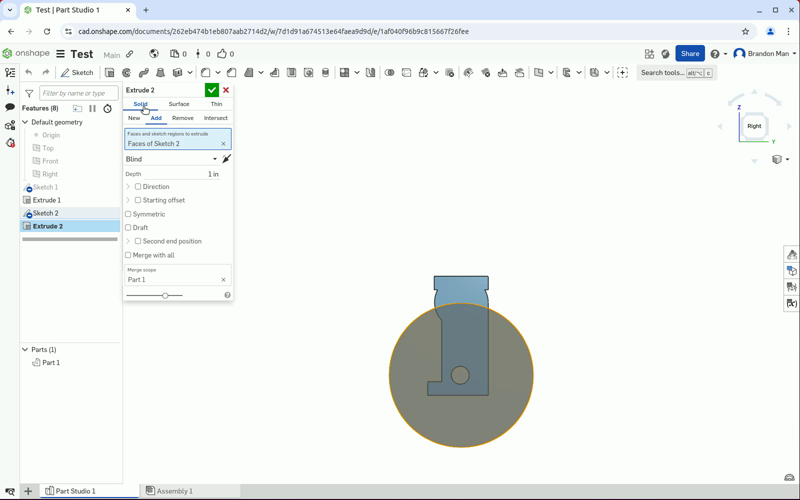
click(143, 106)
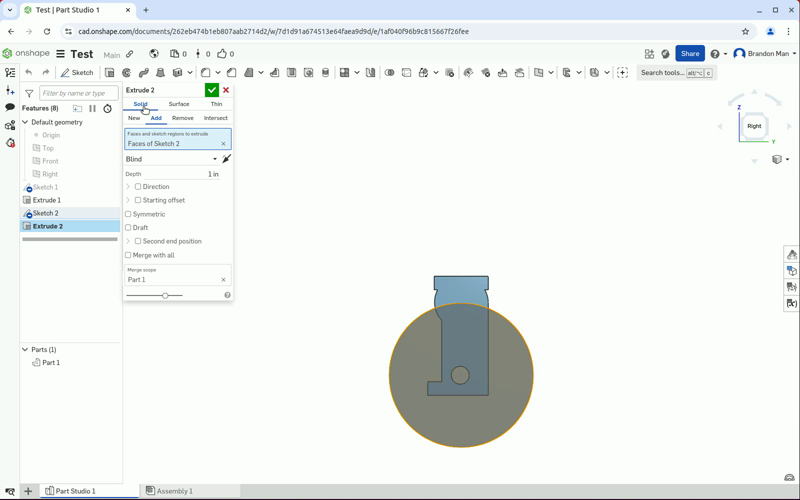
mouse_move(186, 120)
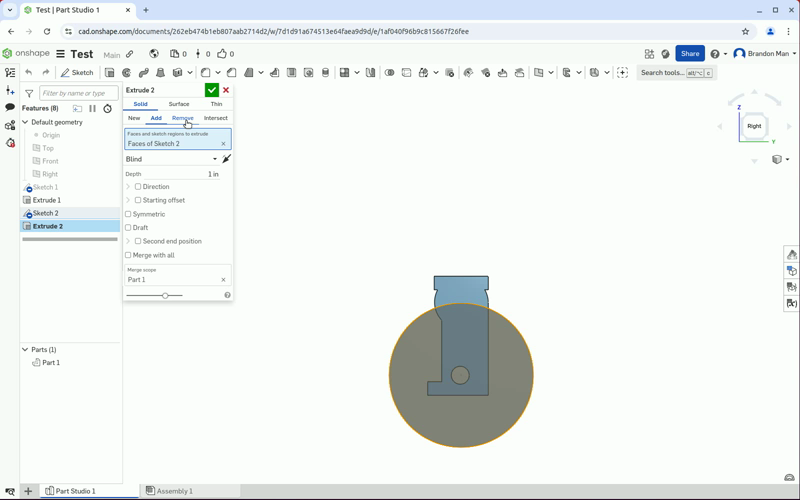
click(186, 120)
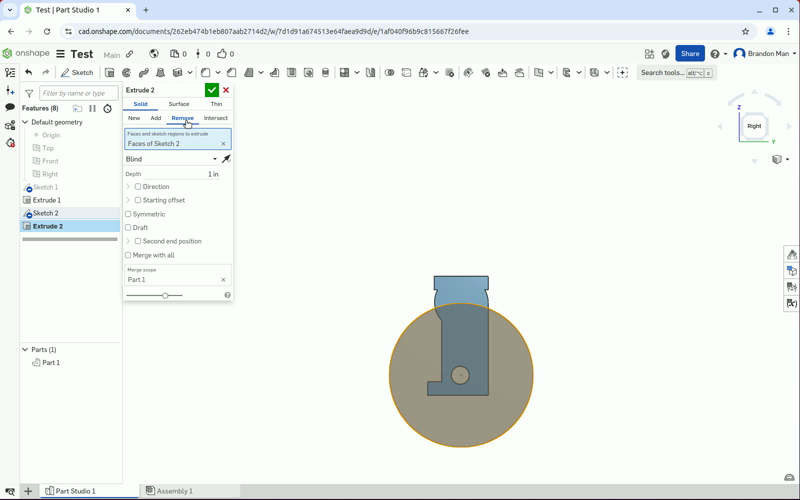
key(tab, 4)
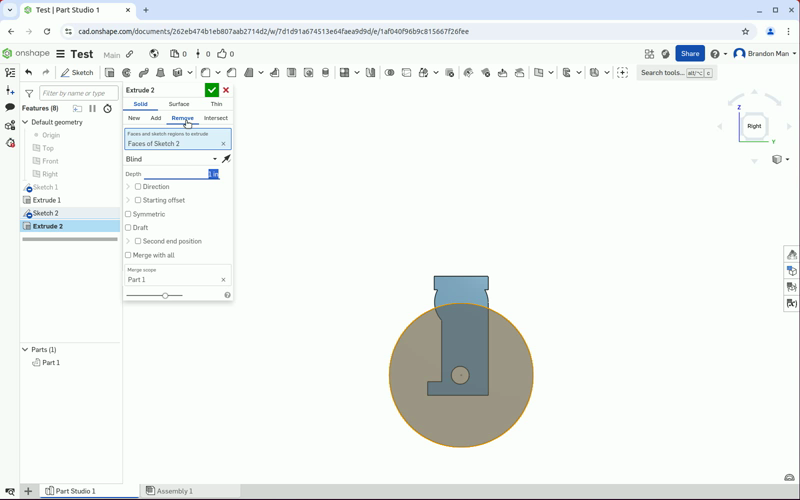
text(-3.37)
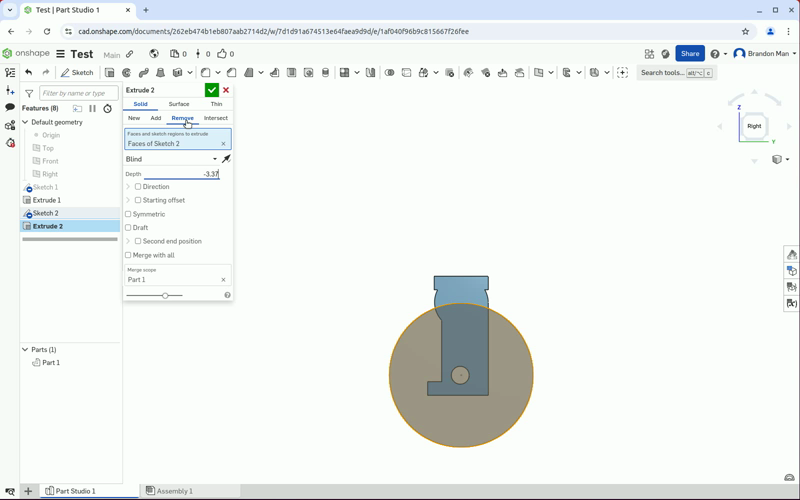
key(tab, 3)
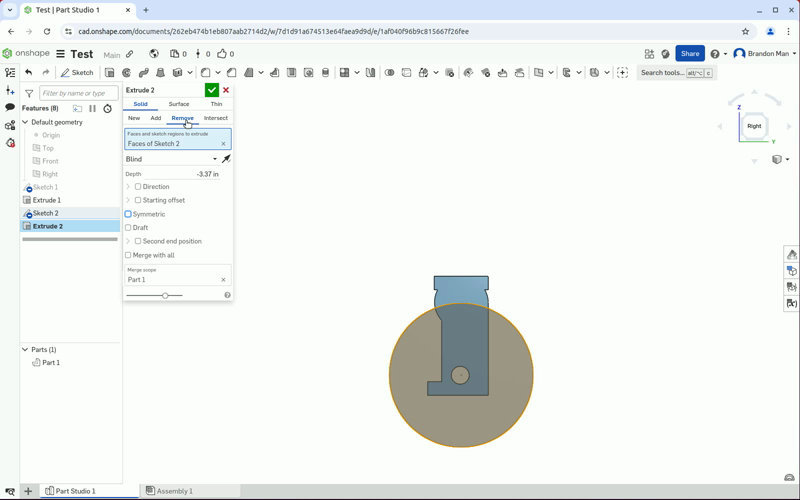
key(space)
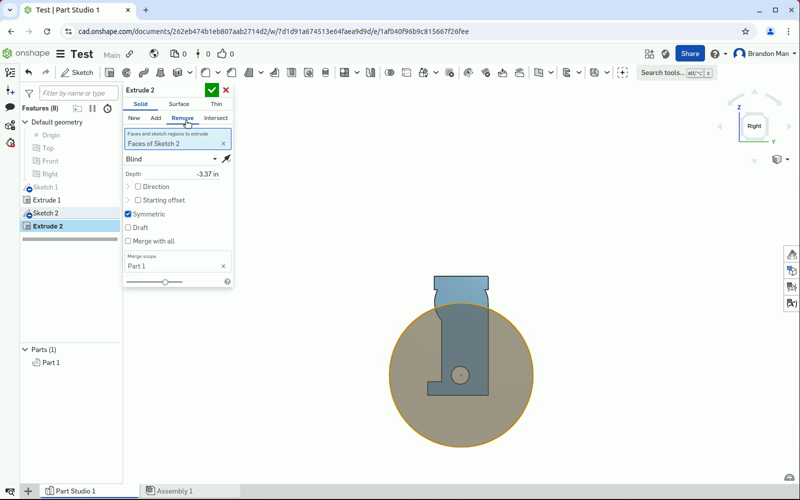
key(tab, 2)
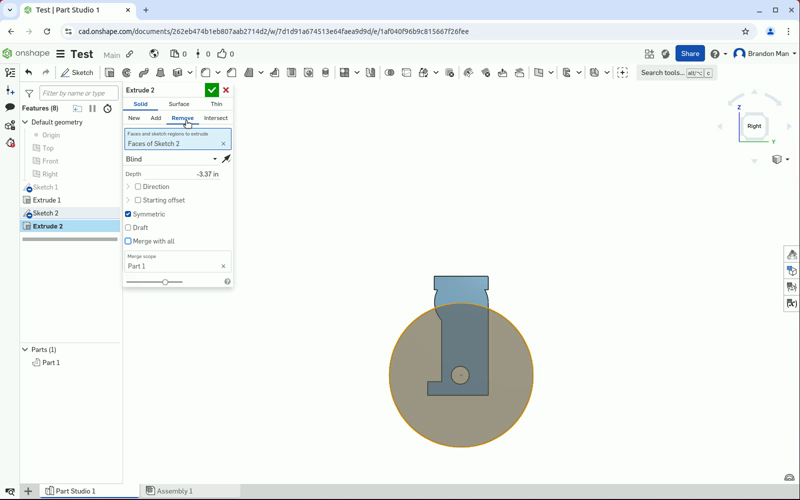
key(space)
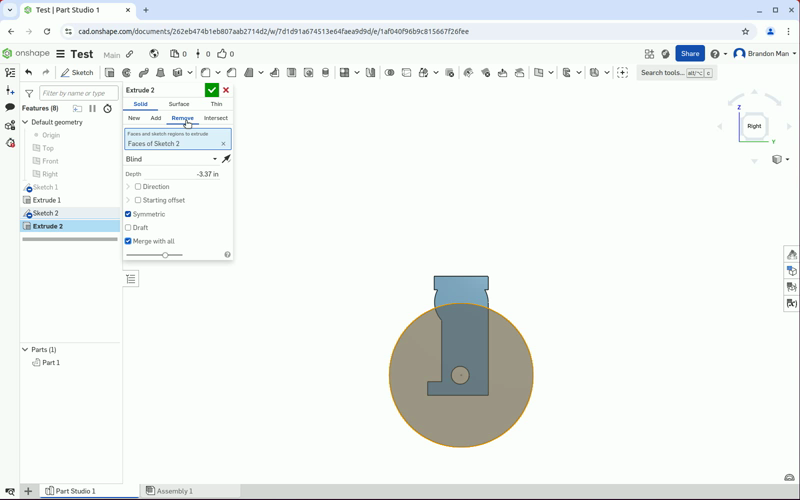
key(enter)
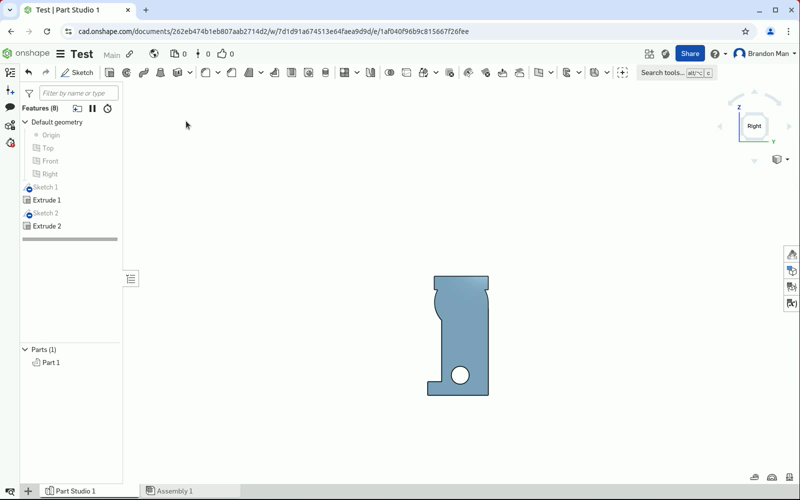
key(shift+h)
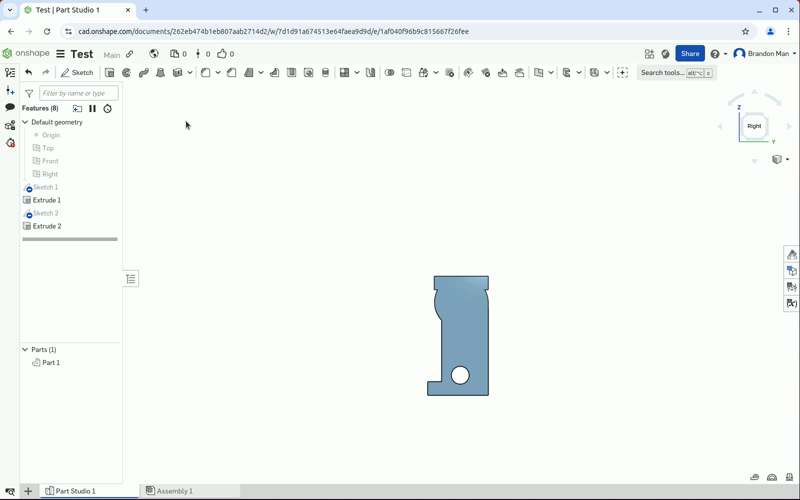
key(shift+h)
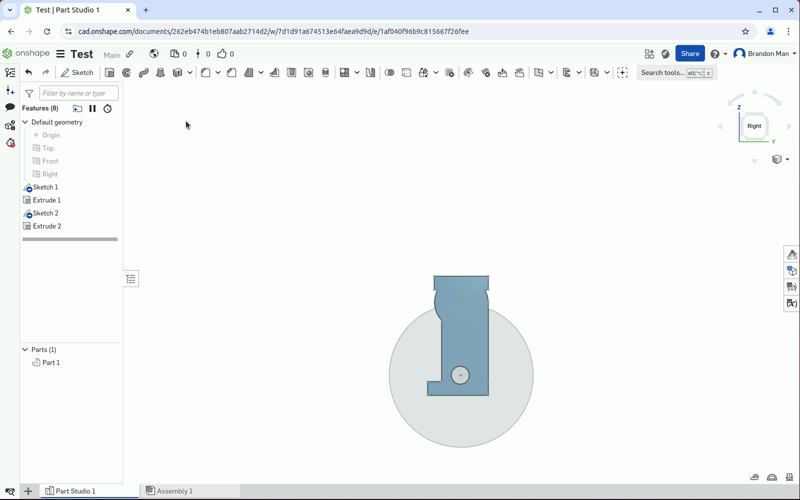
key(shift+7)
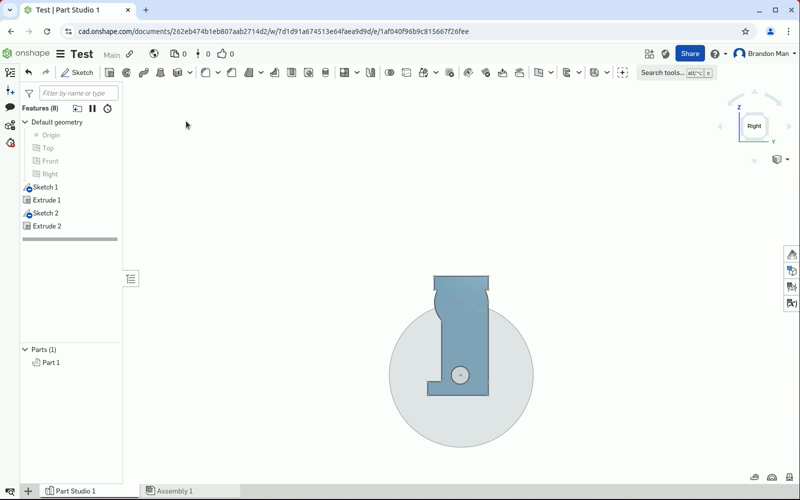
key(right, 2)
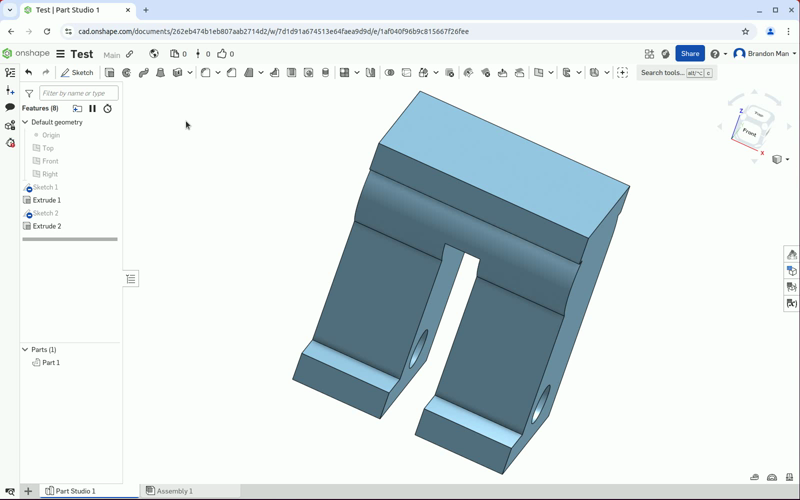
key(down, 2)
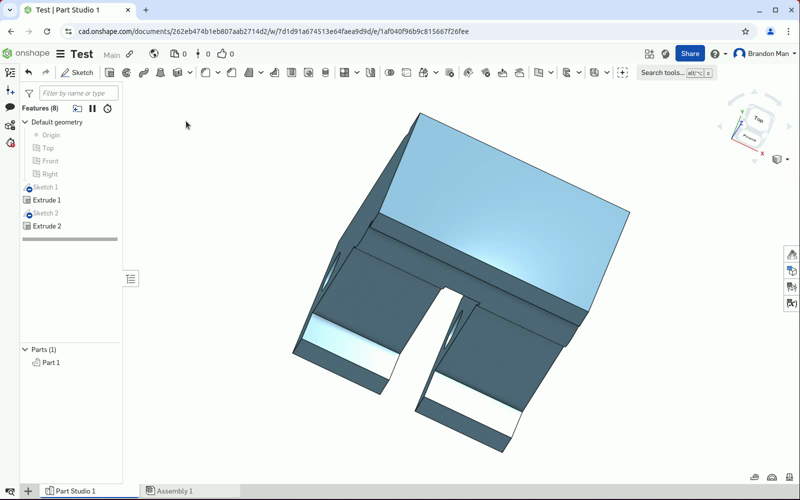
key(up, 2)
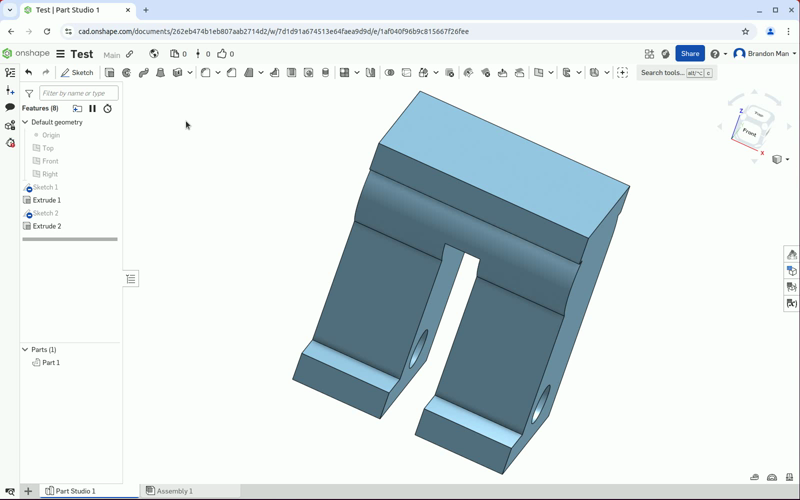
key(left, 2)
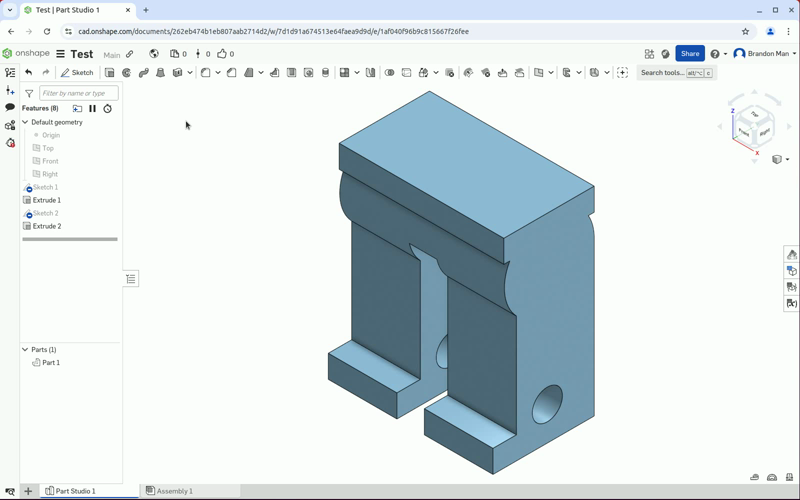
mouse_move(73, 189)
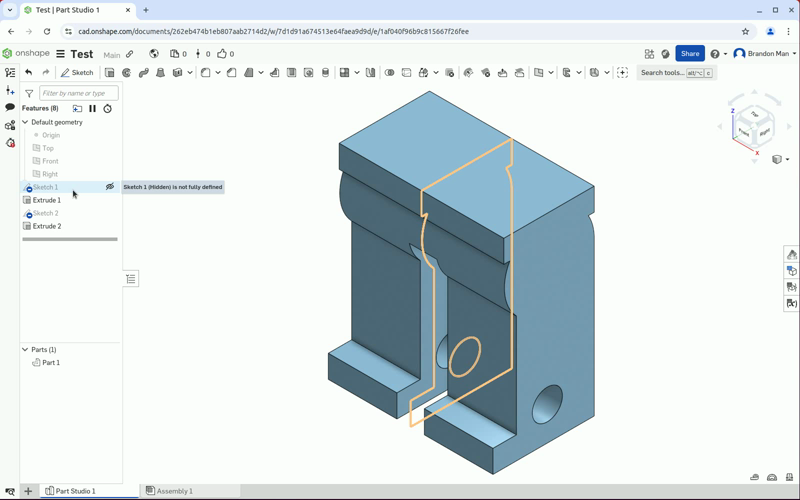
click(73, 189)